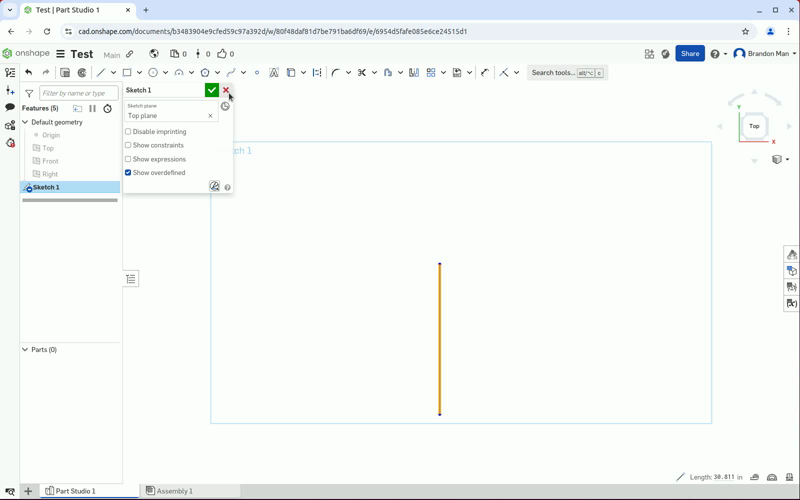
key(shift+h)
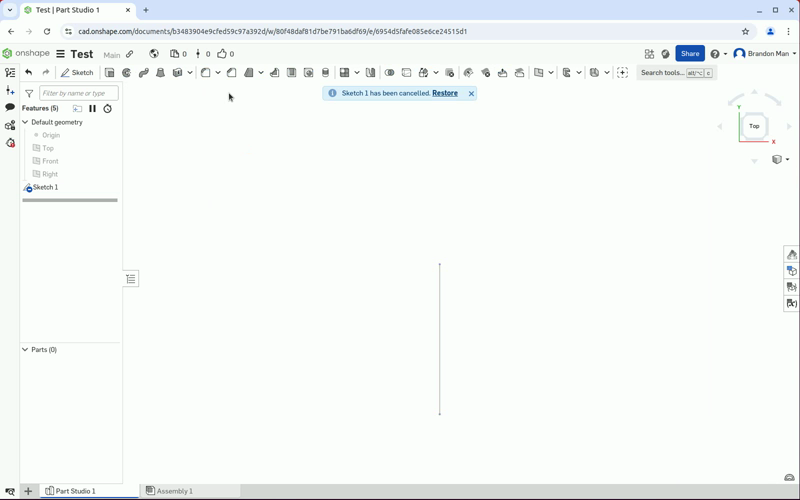
mouse_move(73, 352)
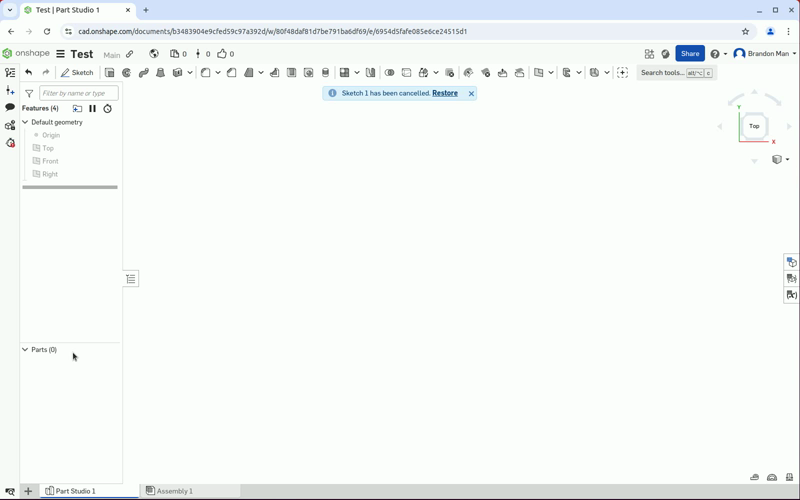
key(y)
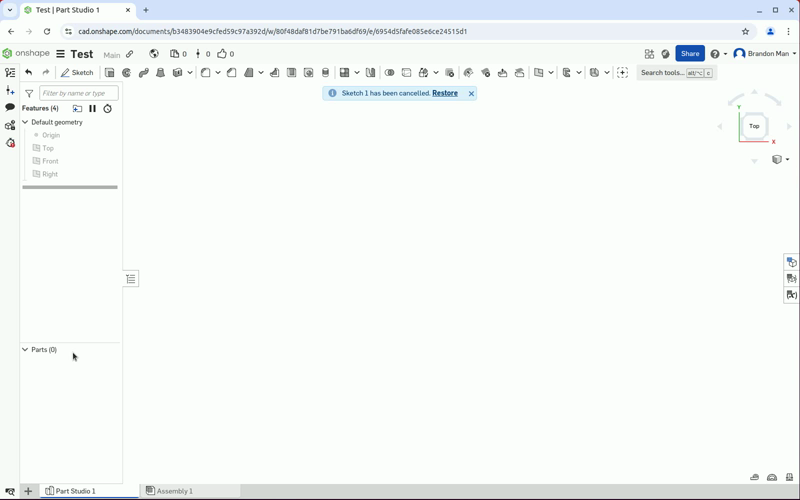
key(shift+p)
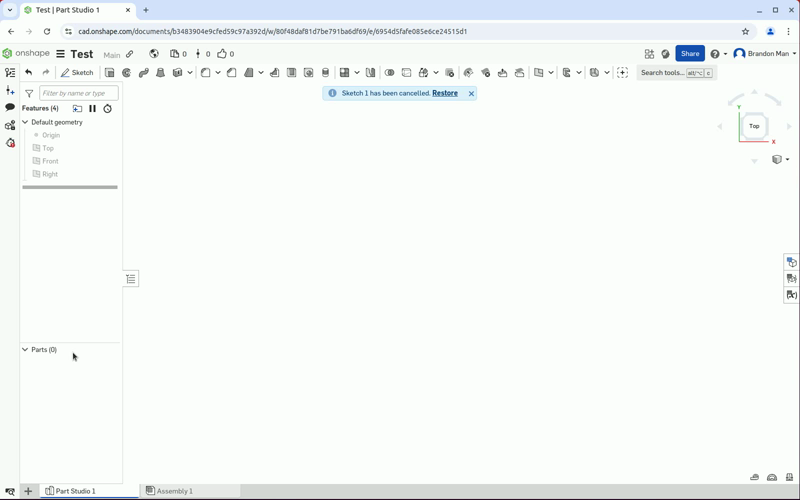
key(space)
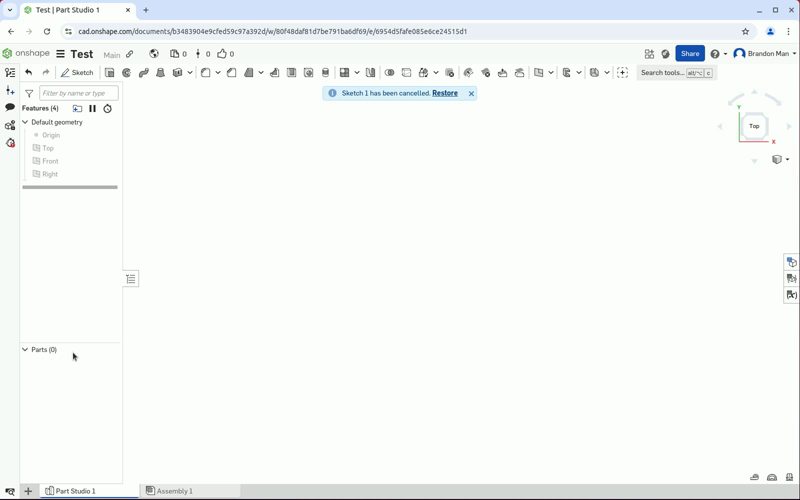
key_down(shift)
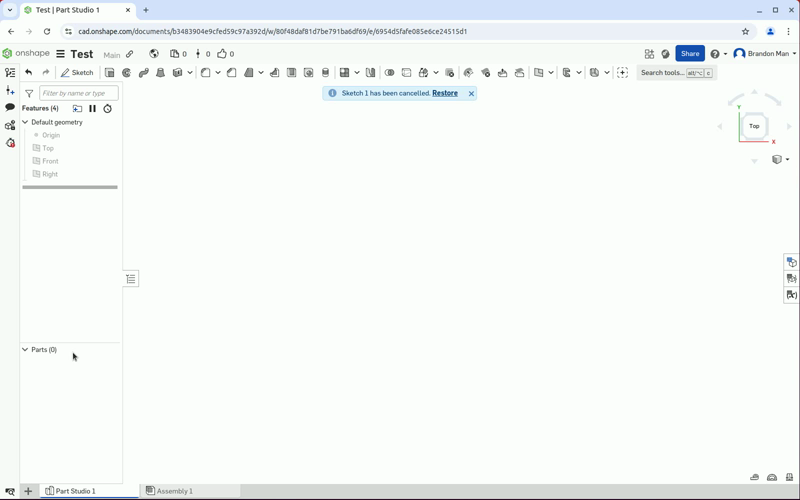
key(up)
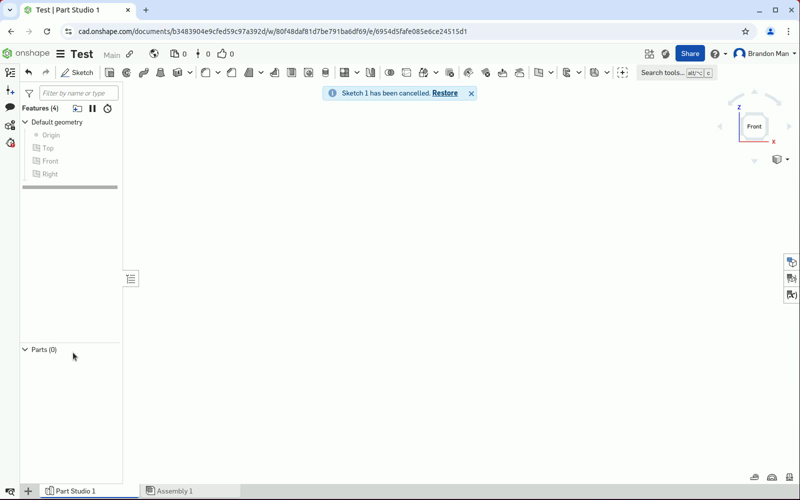
key_up(shift)
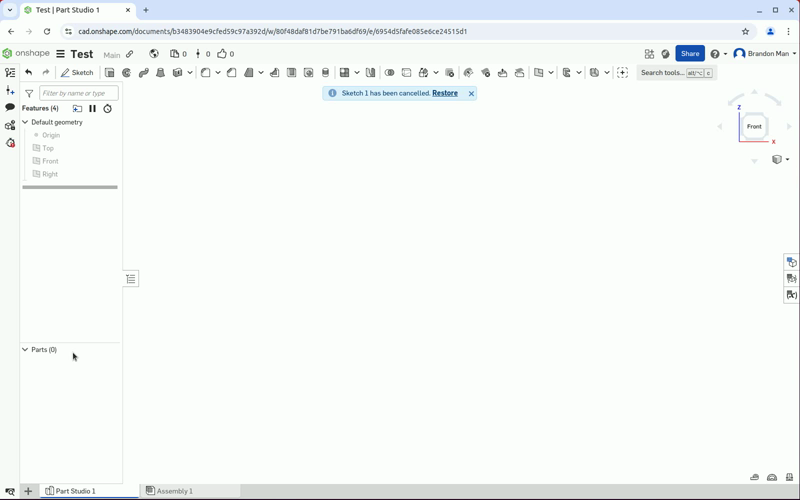
key(space)
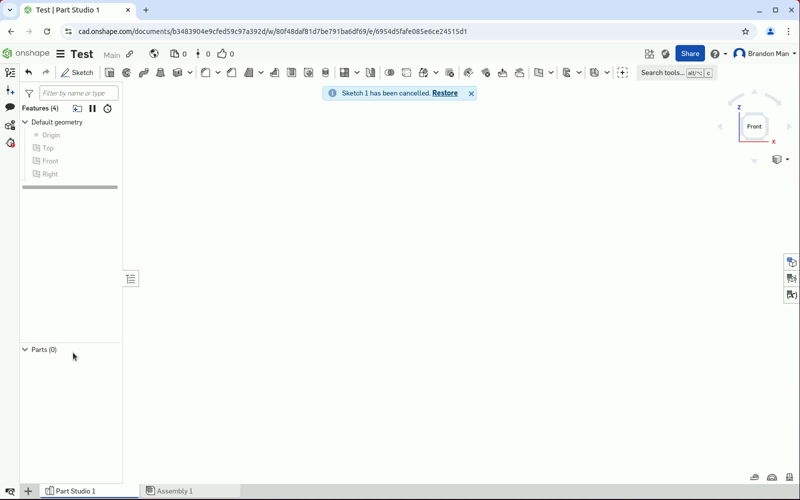
key_down(shift)
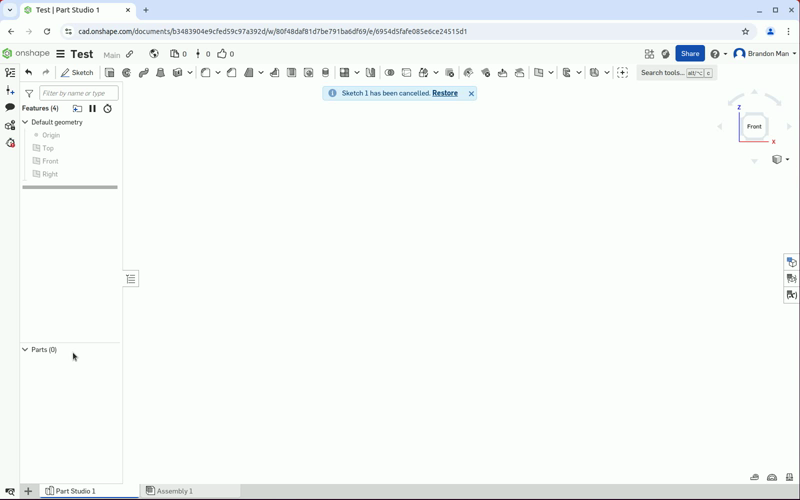
key(left)
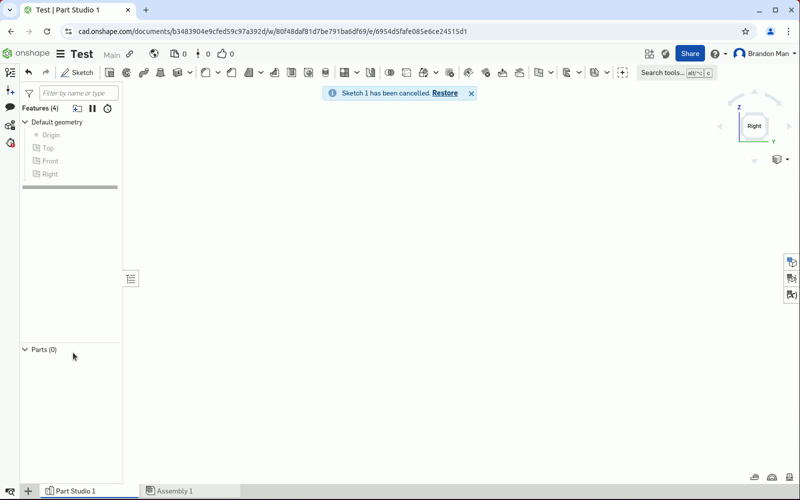
key_up(shift)
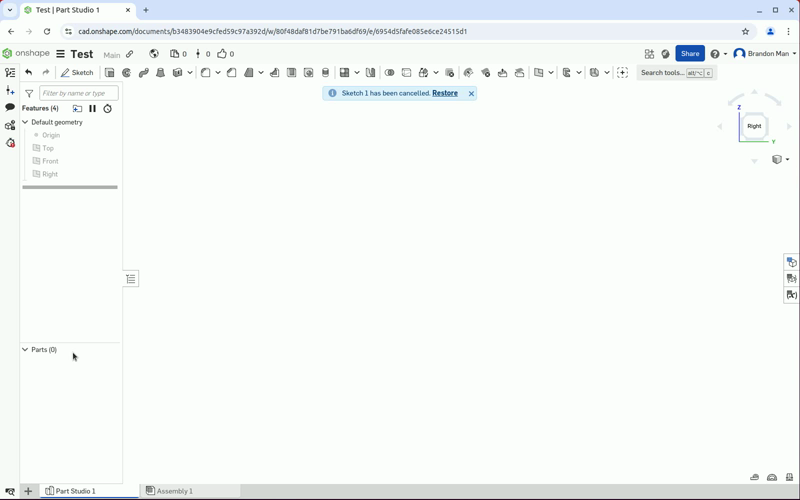
mouse_move(73, 352)
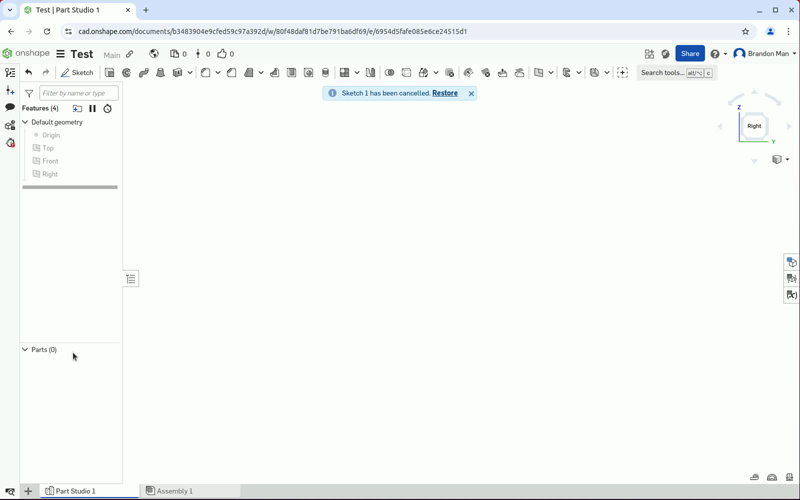
key(shift+y)
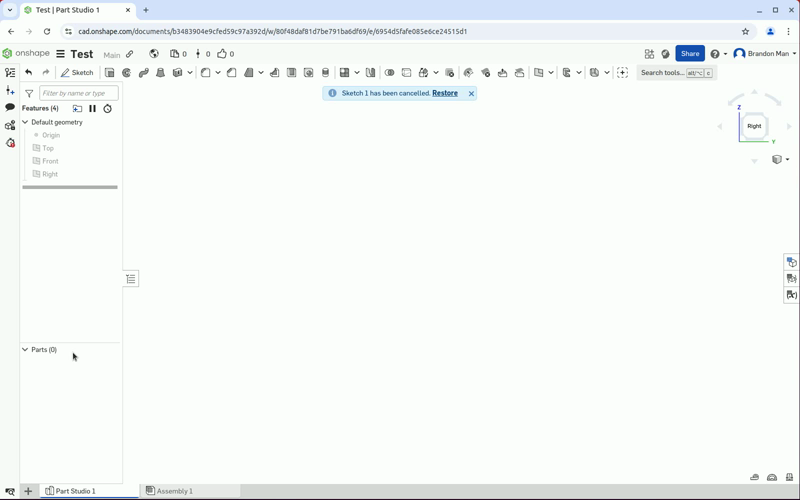
key(shift+s)
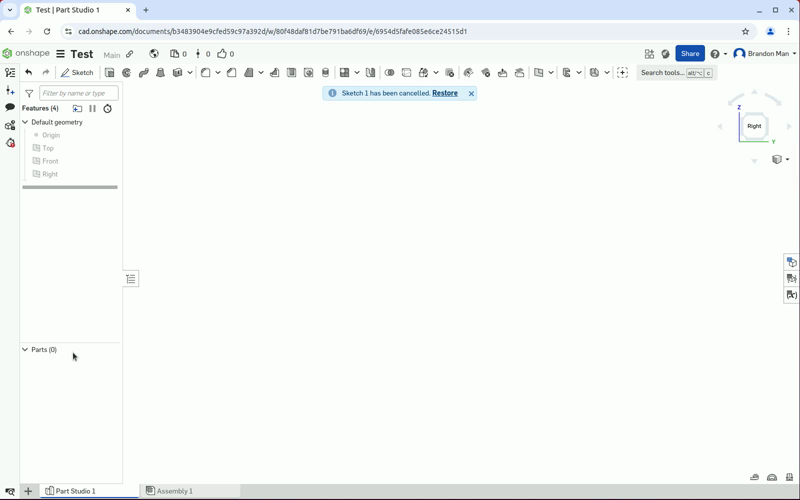
mouse_move(73, 176)
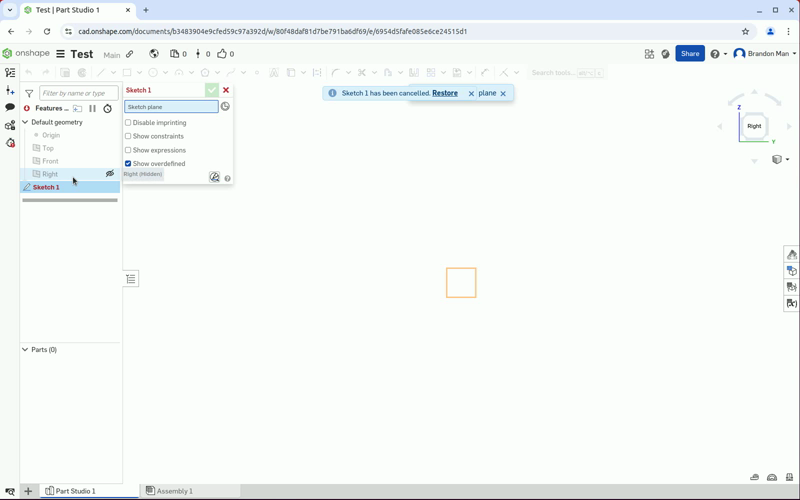
click(73, 176)
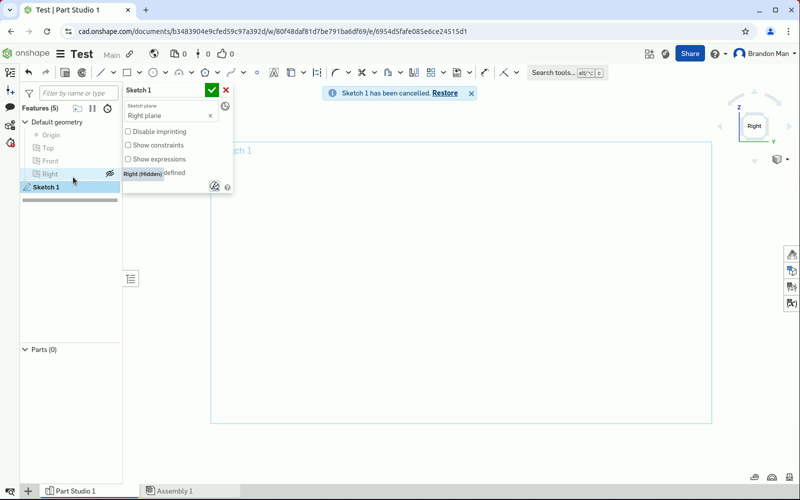
mouse_move(73, 352)
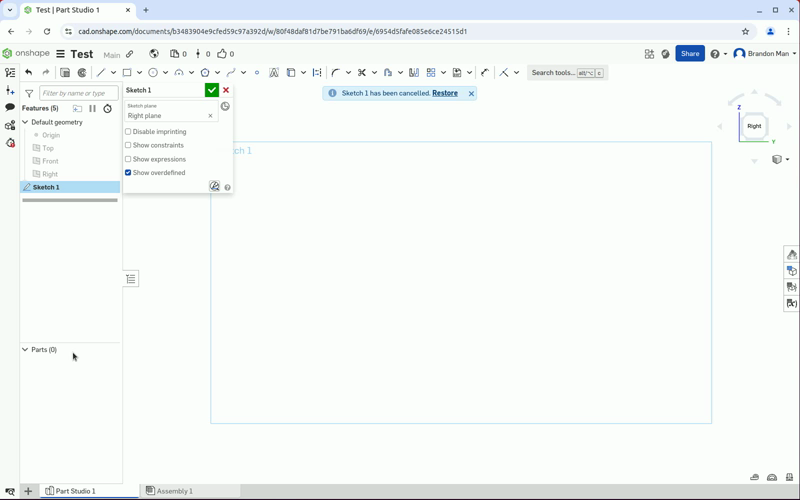
key(y)
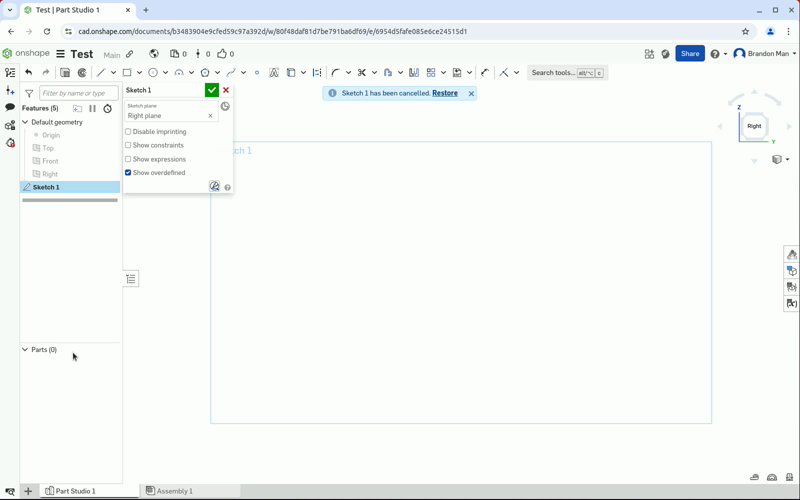
key(l)
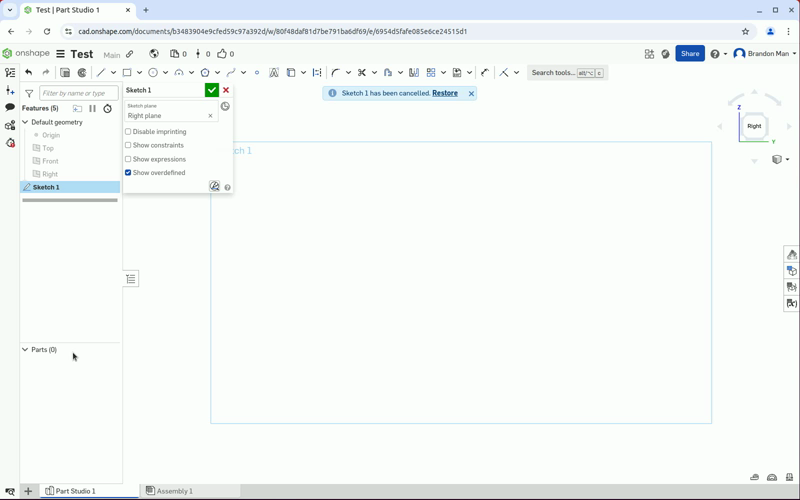
key_down(shift)
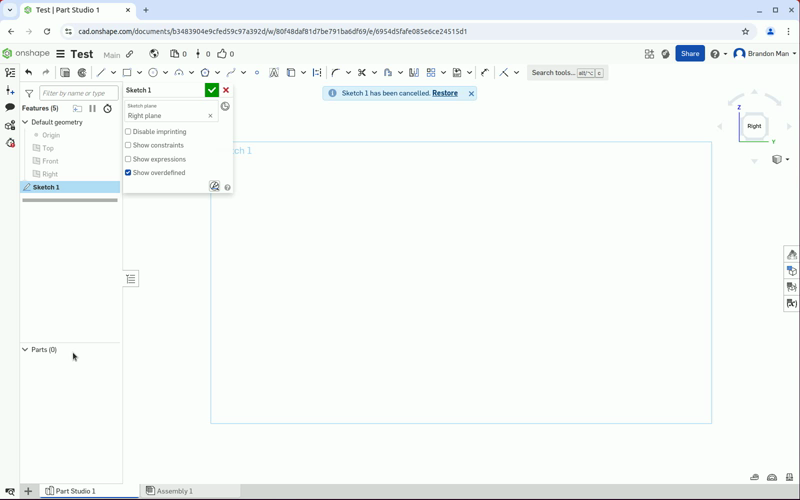
mouse_move(460, 282)
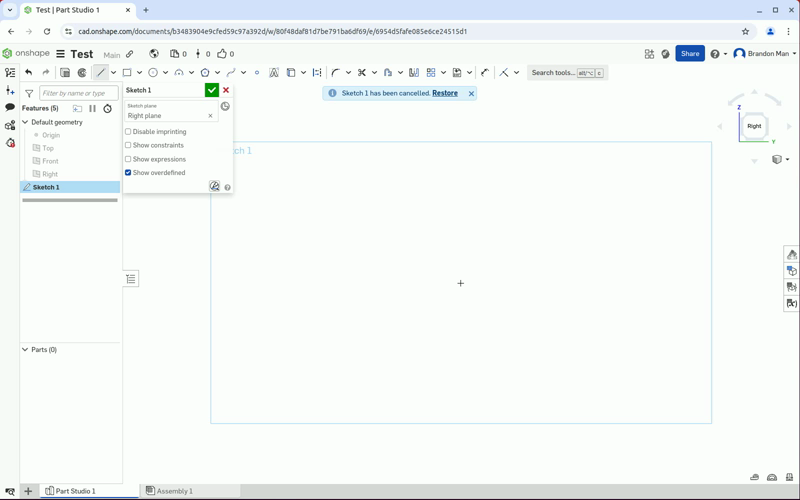
click(460, 282)
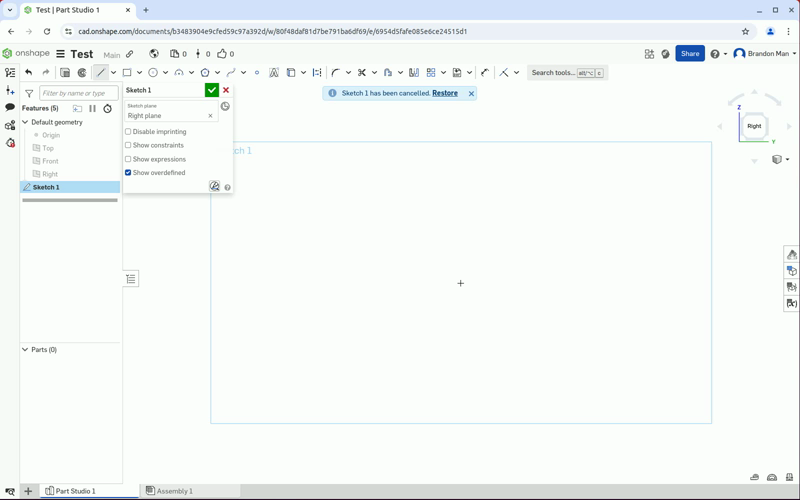
key_up(shift)
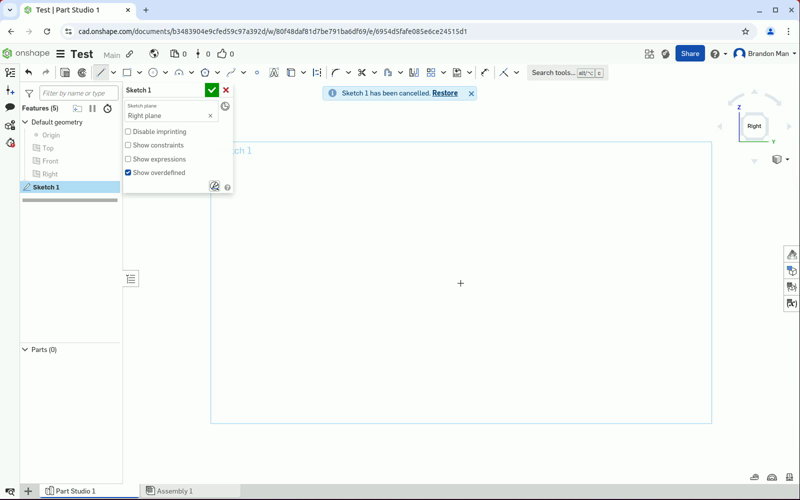
key_down(shift)
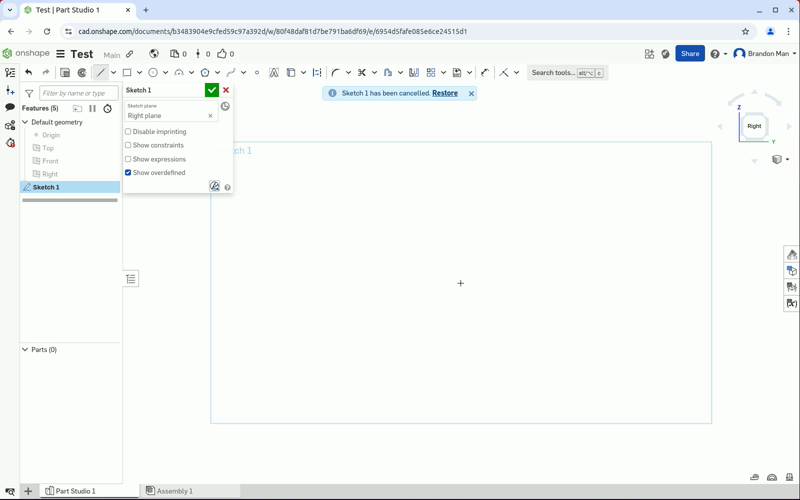
mouse_move(565, 282)
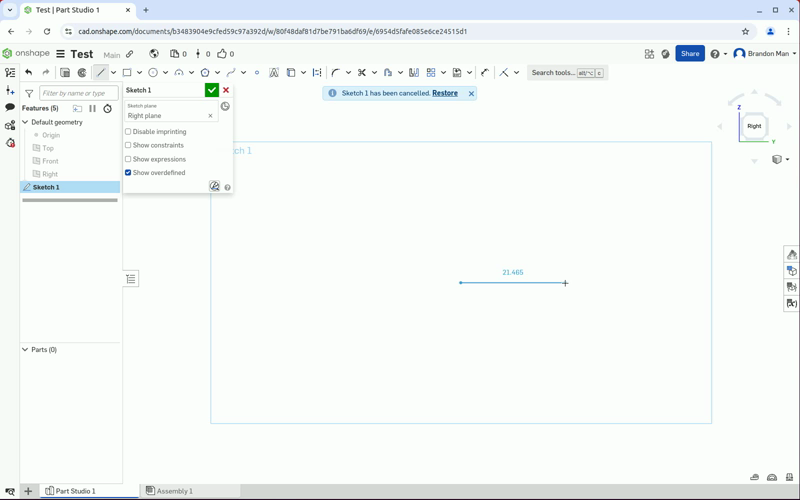
click(565, 282)
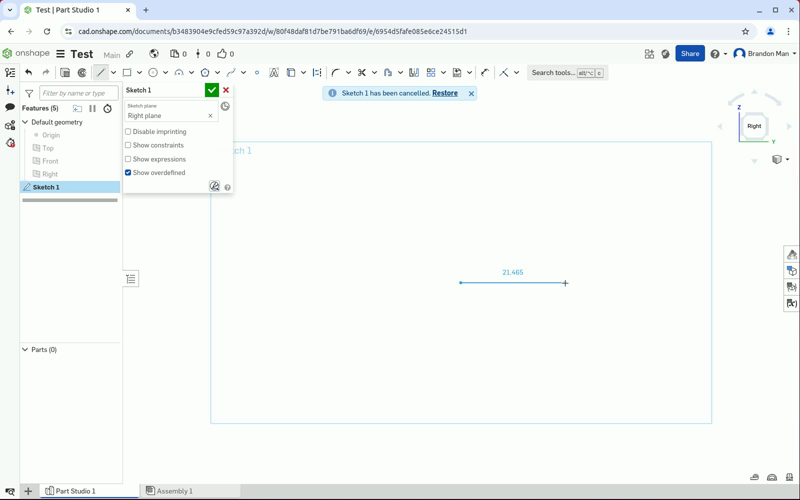
key_up(shift)
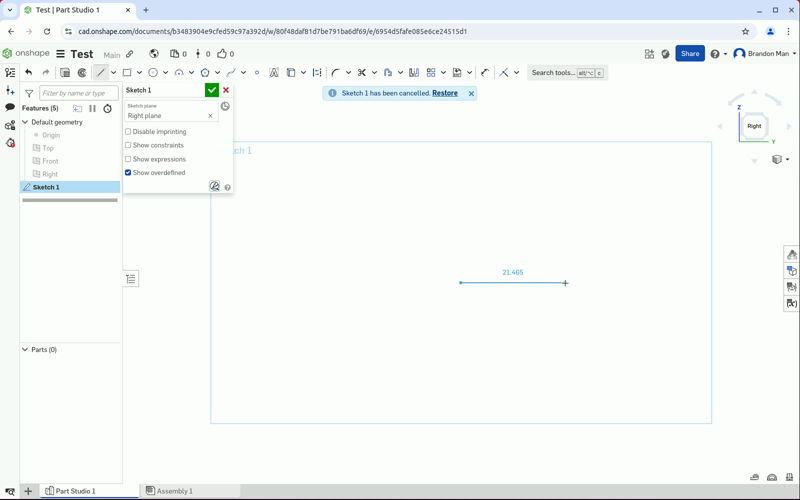
key_down(shift)
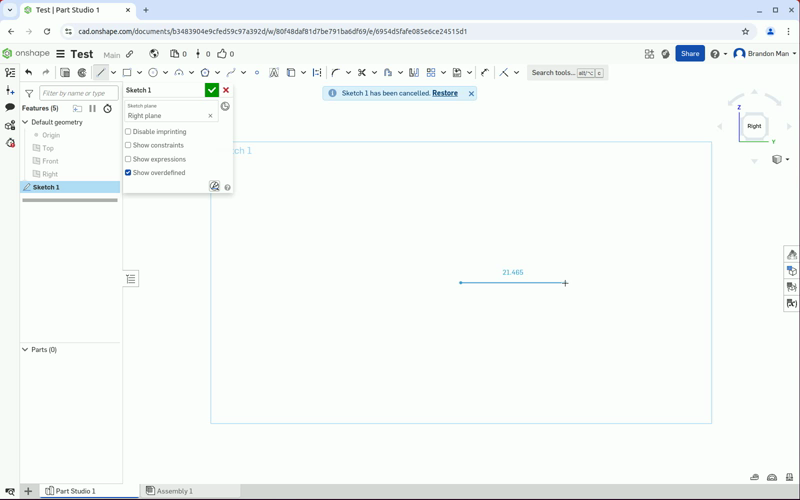
mouse_move(589, 282)
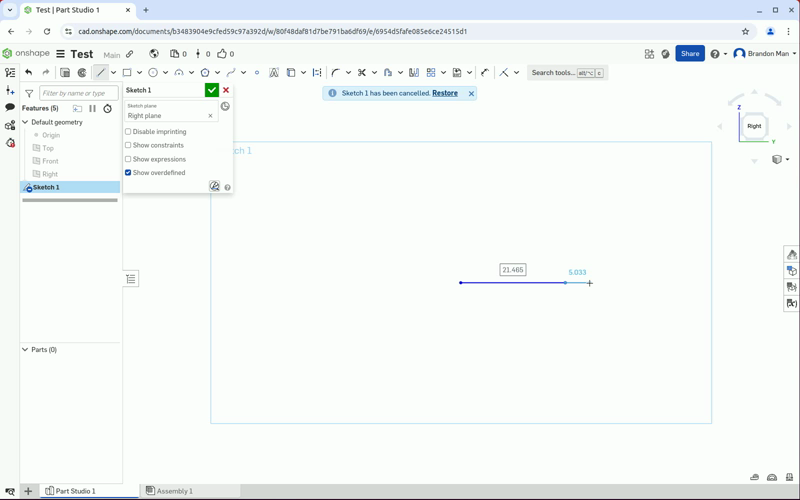
mouse_move(565, 258)
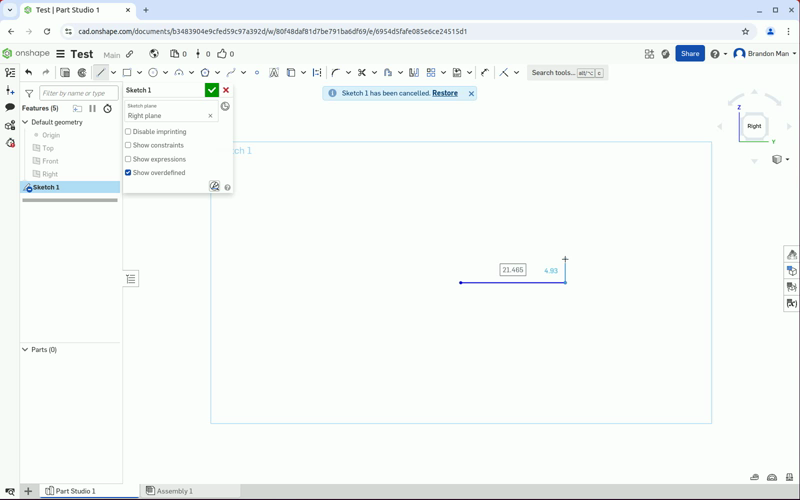
click(565, 258)
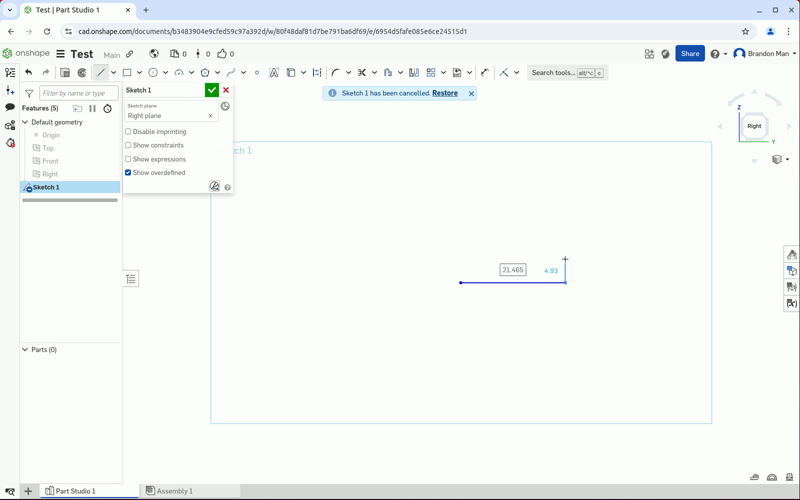
key_up(shift)
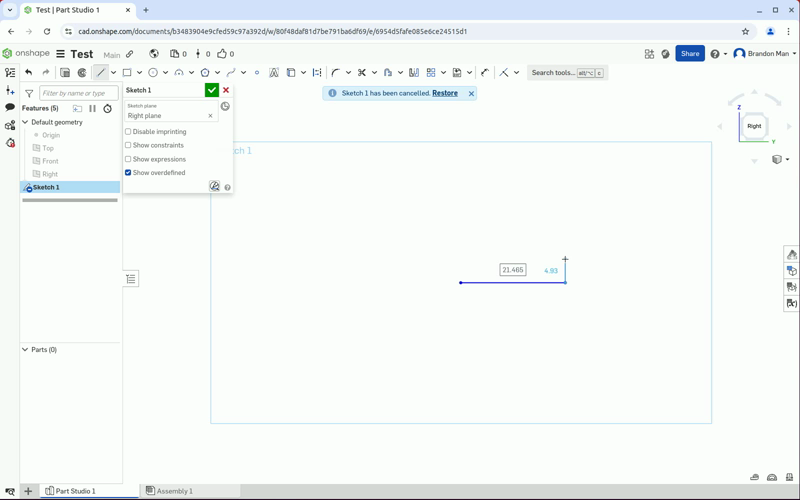
key_down(shift)
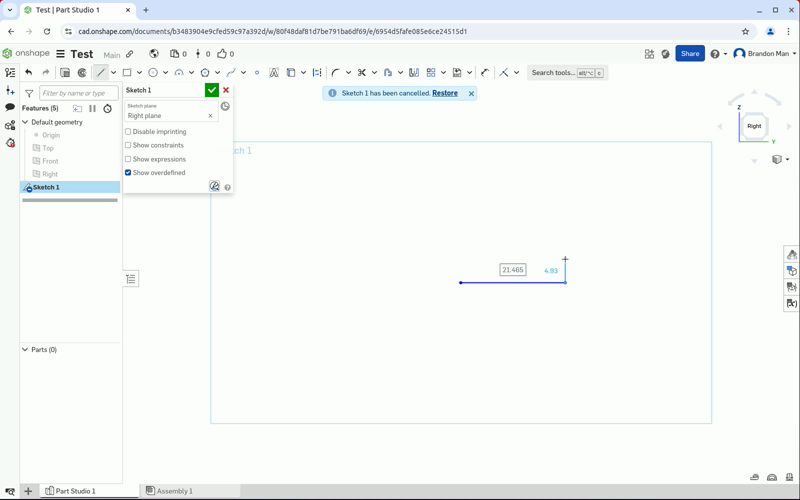
mouse_move(589, 258)
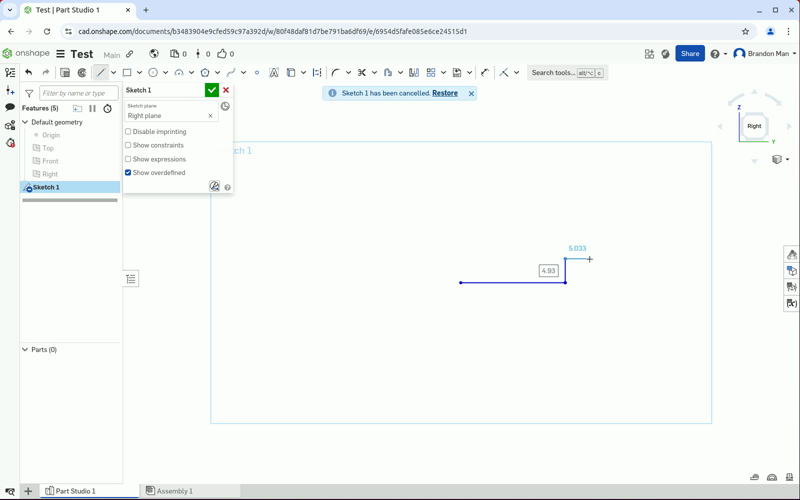
mouse_move(510, 258)
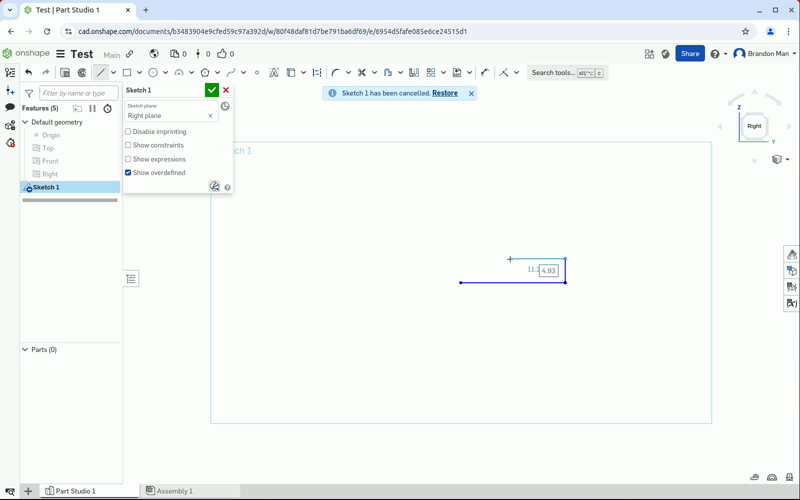
click(510, 258)
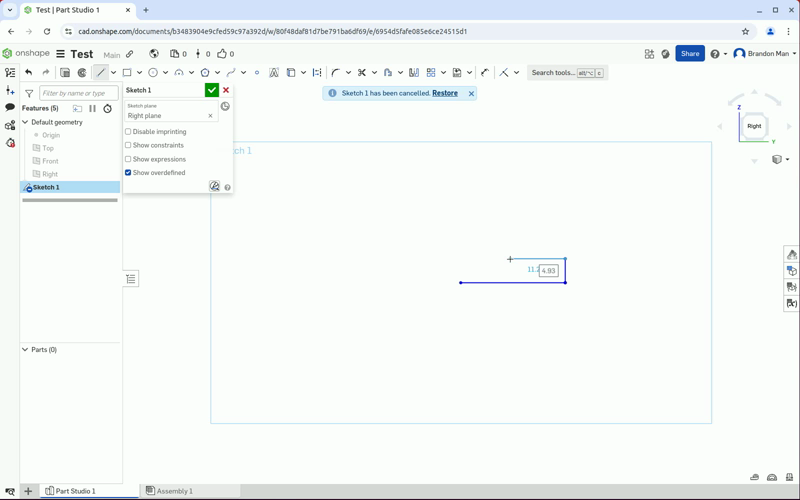
key_up(shift)
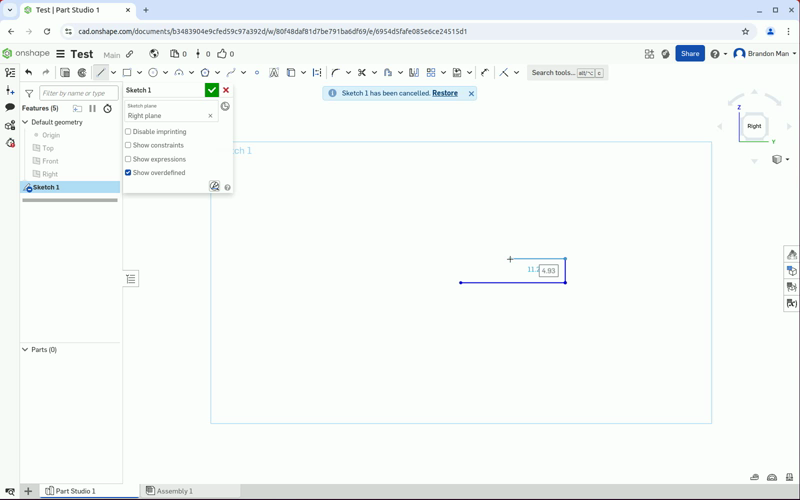
key_down(shift)
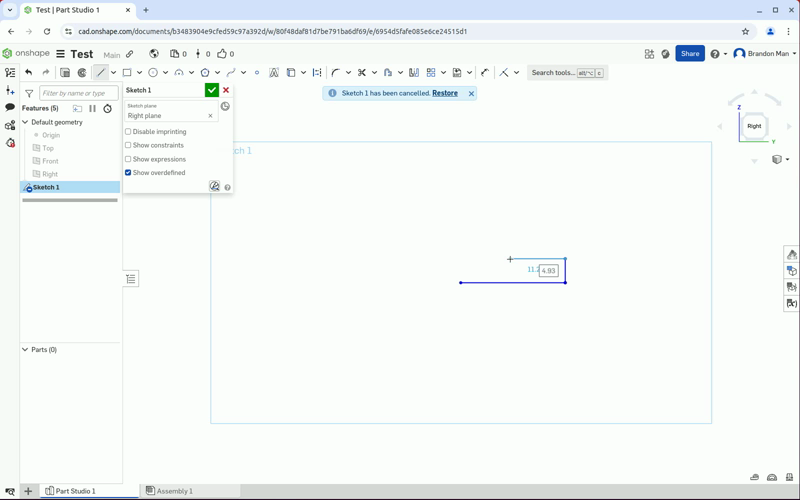
mouse_move(540, 258)
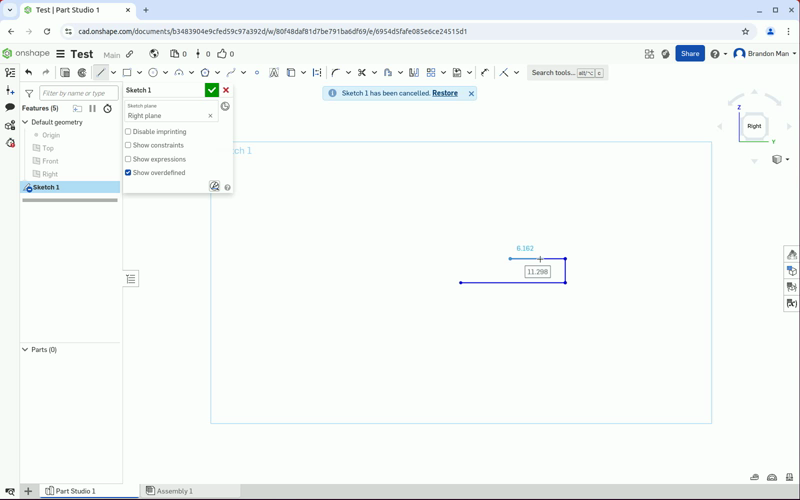
mouse_move(510, 235)
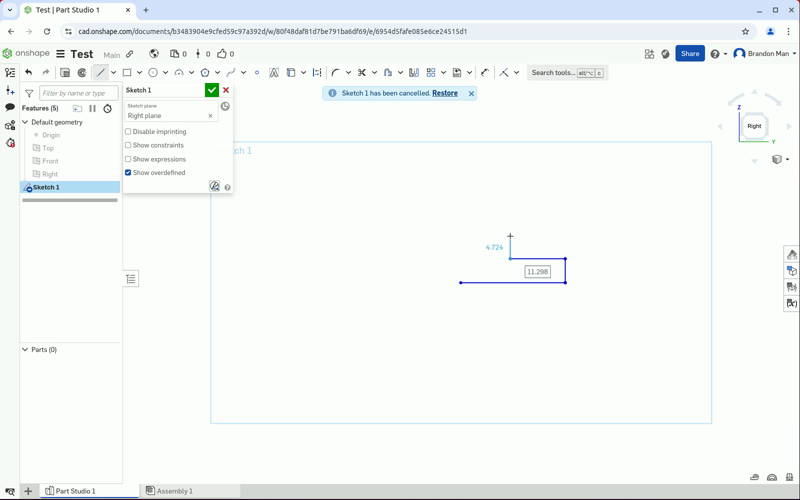
click(510, 235)
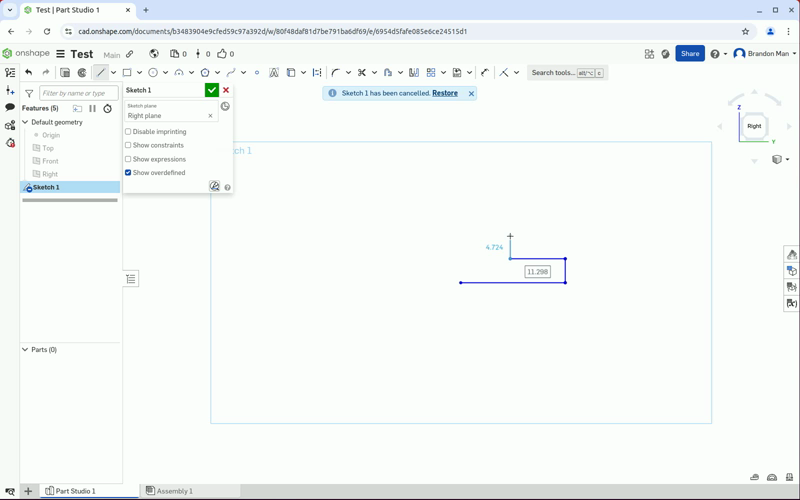
key_up(shift)
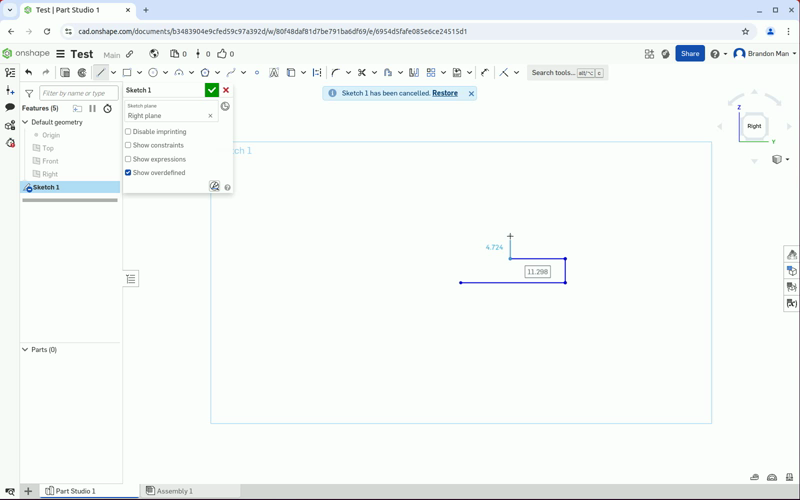
key_down(shift)
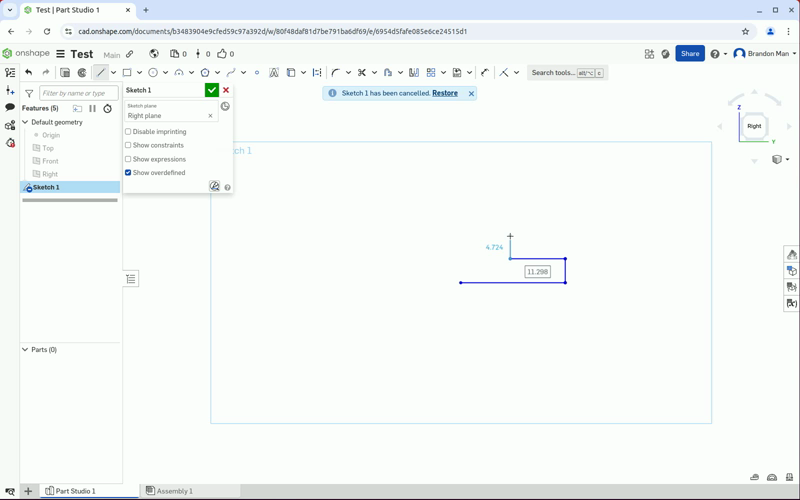
mouse_move(540, 235)
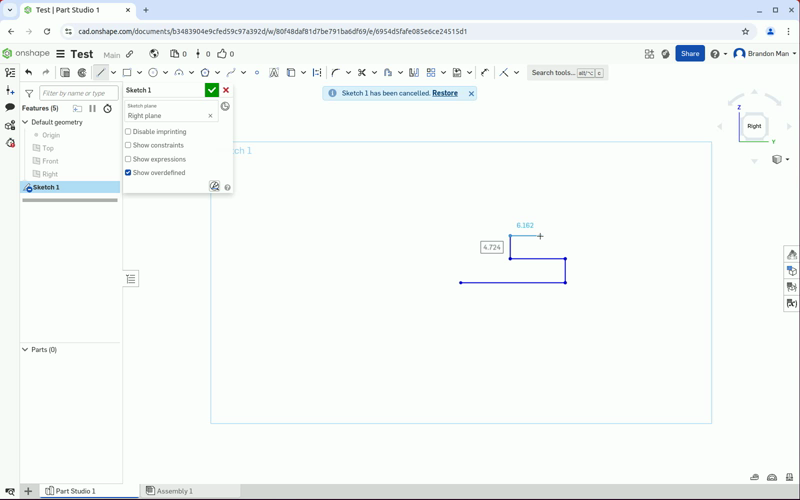
mouse_move(485, 235)
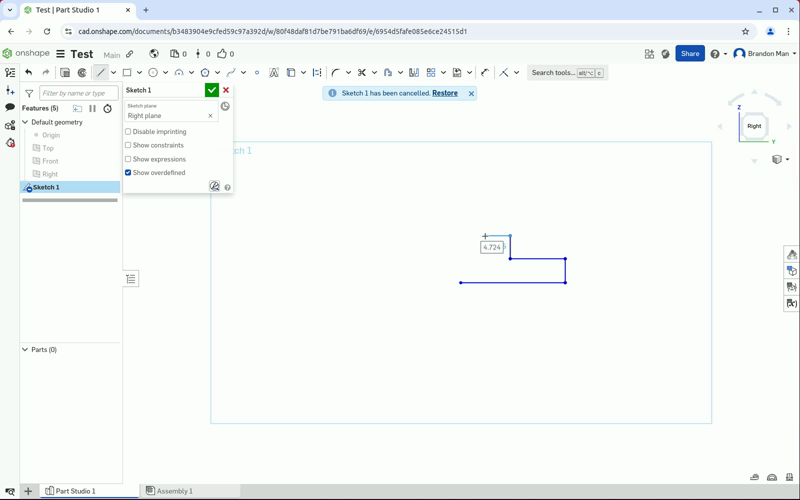
click(485, 235)
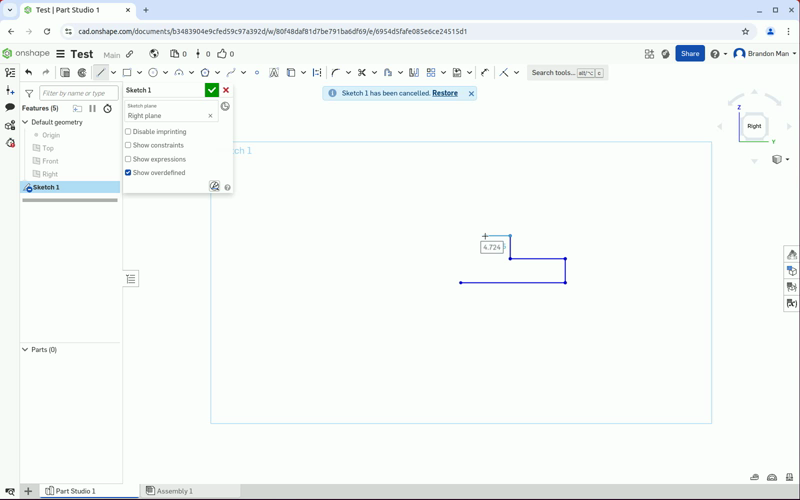
key_up(shift)
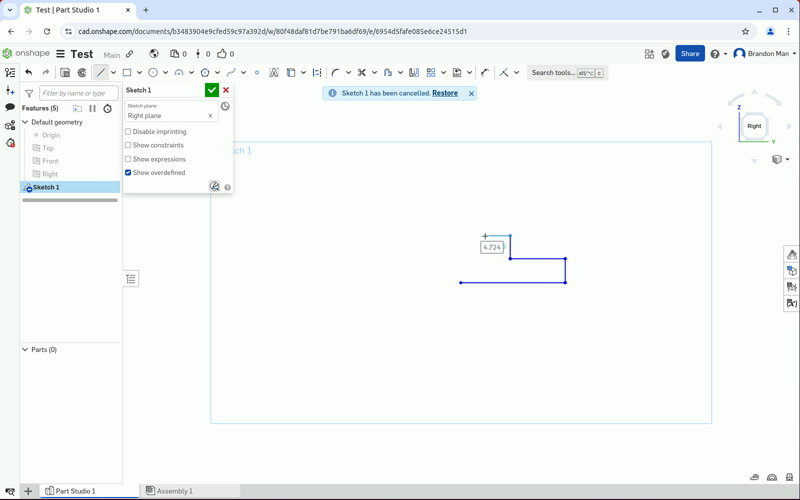
key_down(shift)
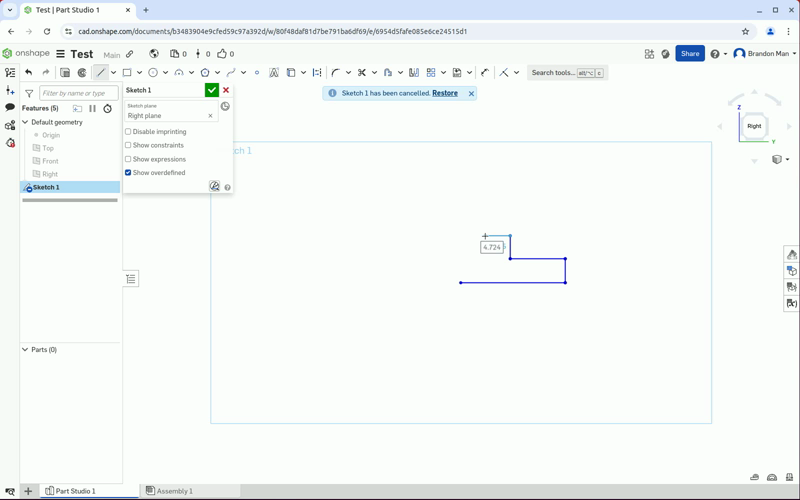
mouse_move(515, 235)
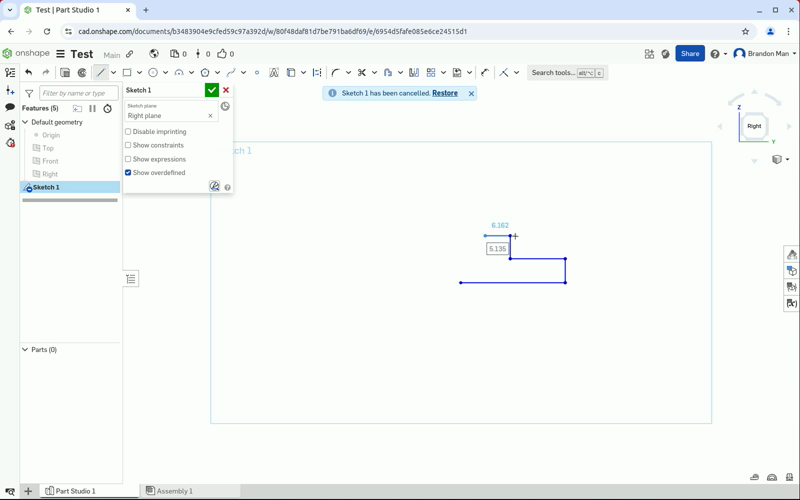
mouse_move(485, 219)
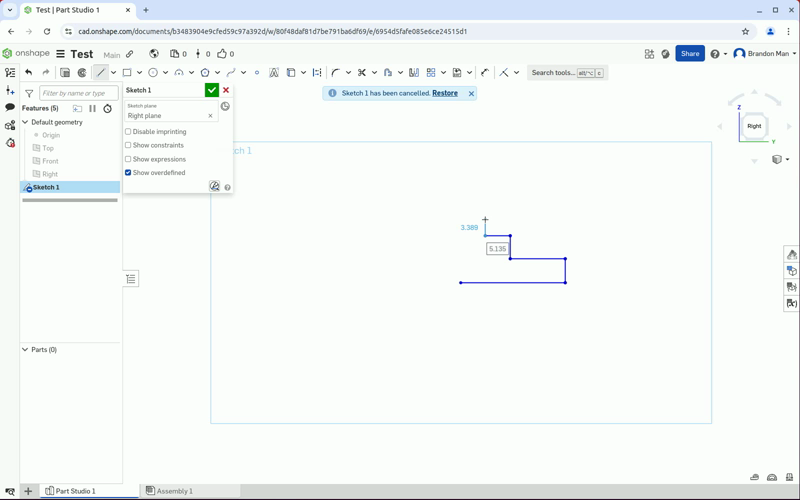
click(485, 219)
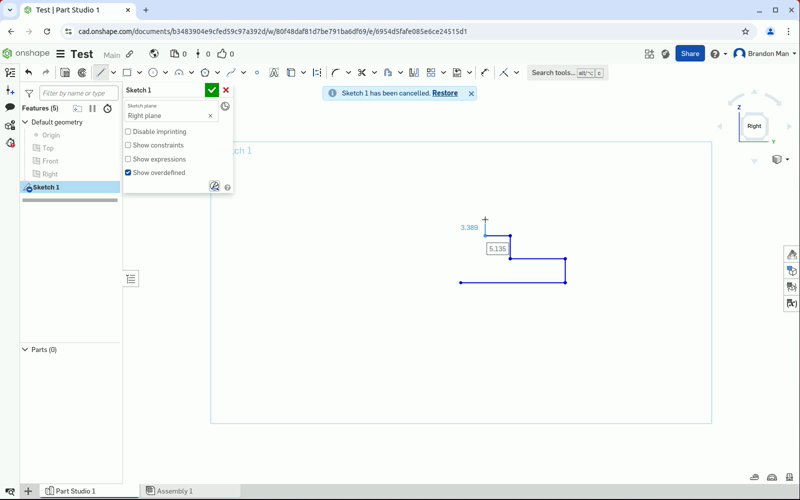
key_up(shift)
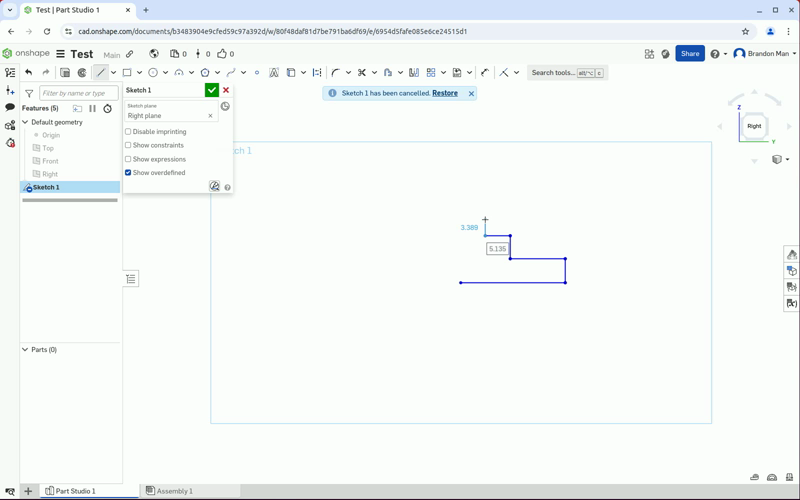
key_down(shift)
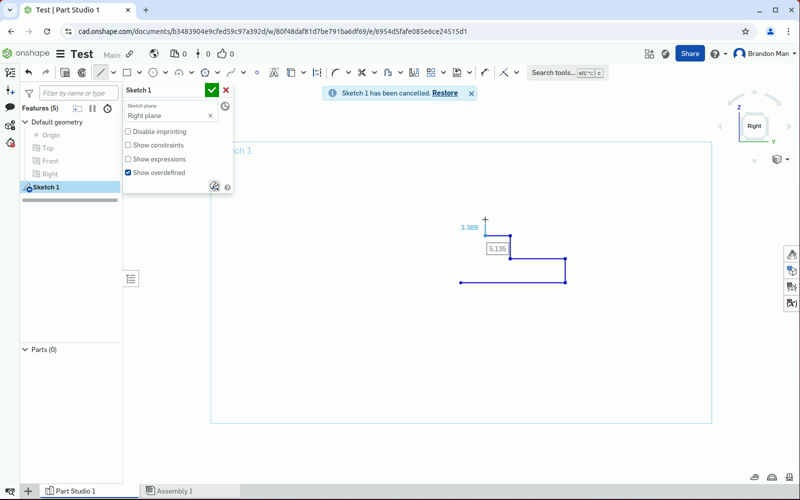
mouse_move(515, 219)
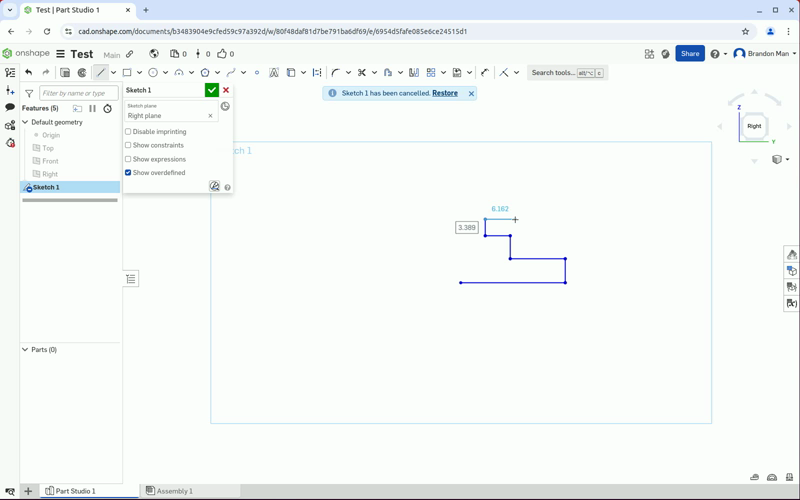
mouse_move(460, 219)
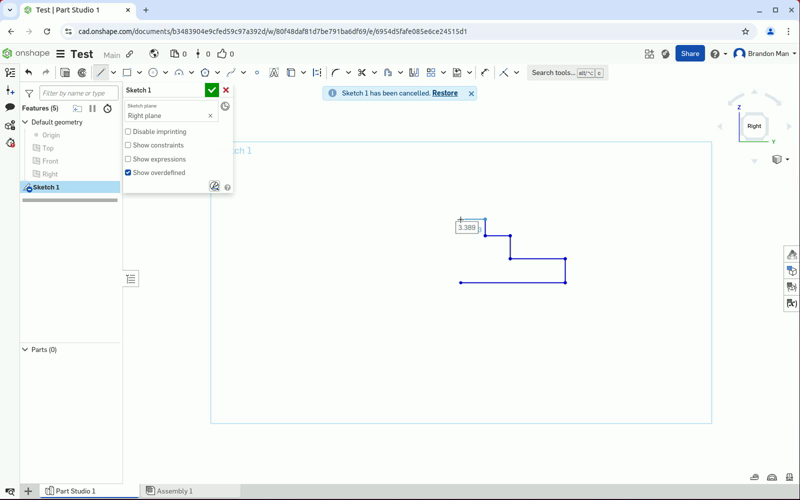
click(460, 219)
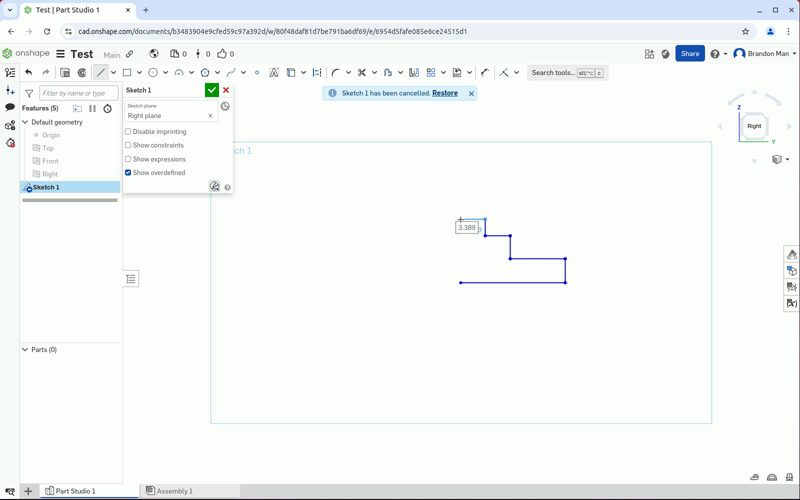
key_up(shift)
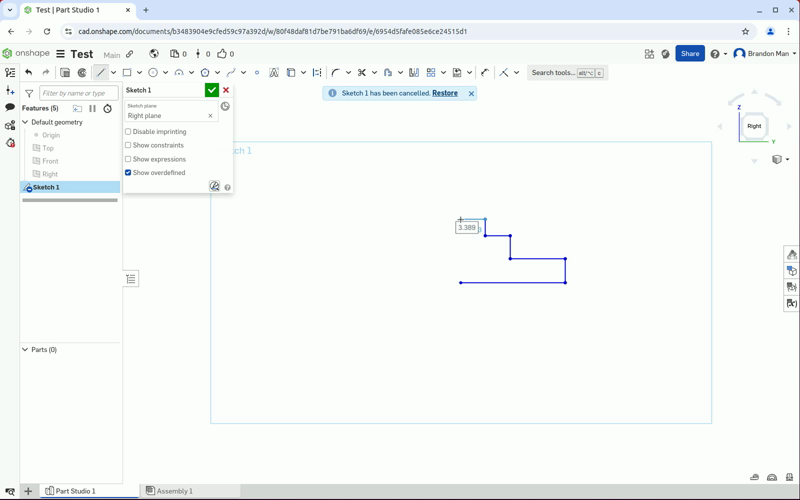
key_down(shift)
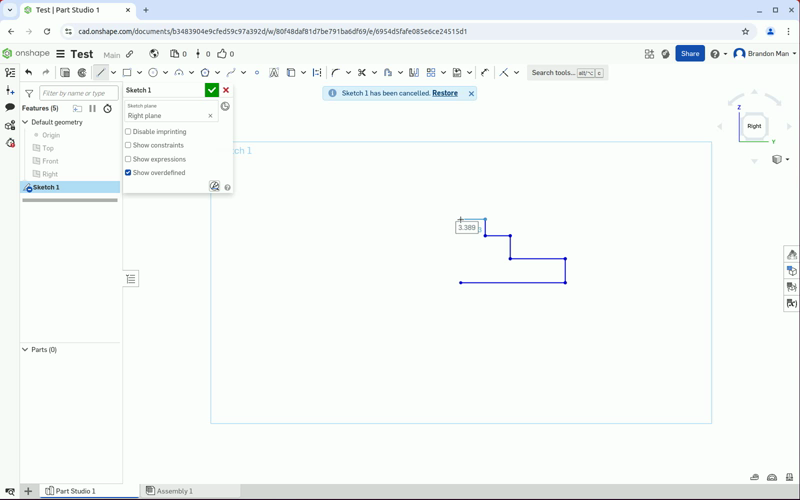
mouse_move(460, 282)
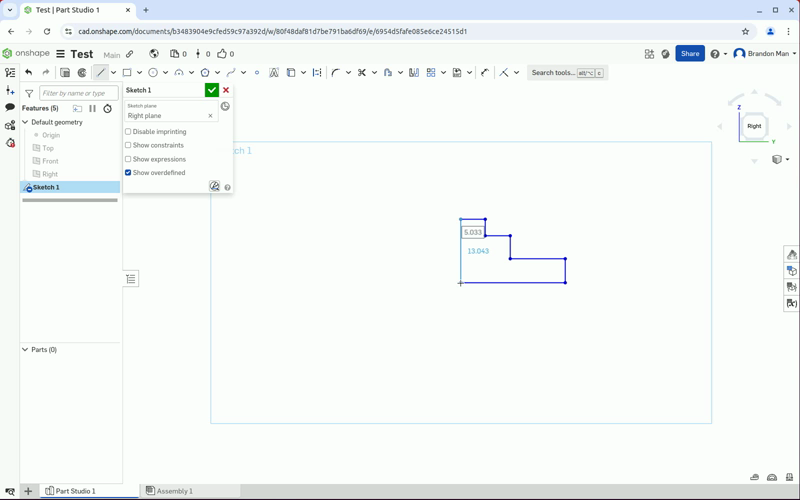
key_up(shift)
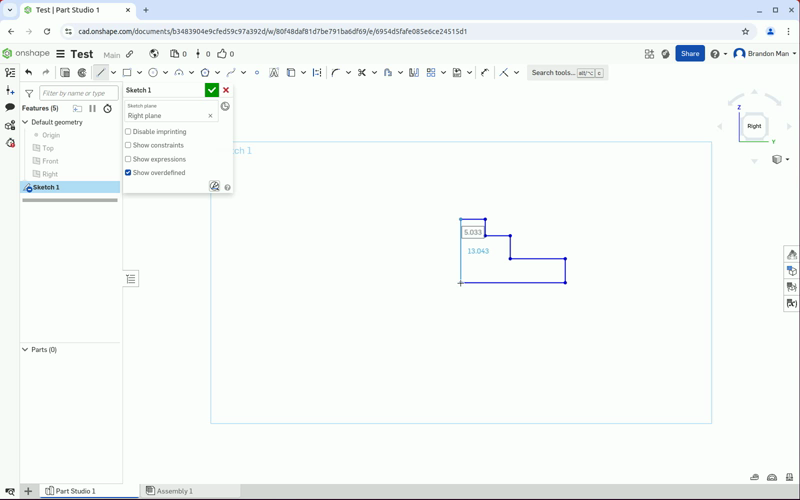
click(460, 282)
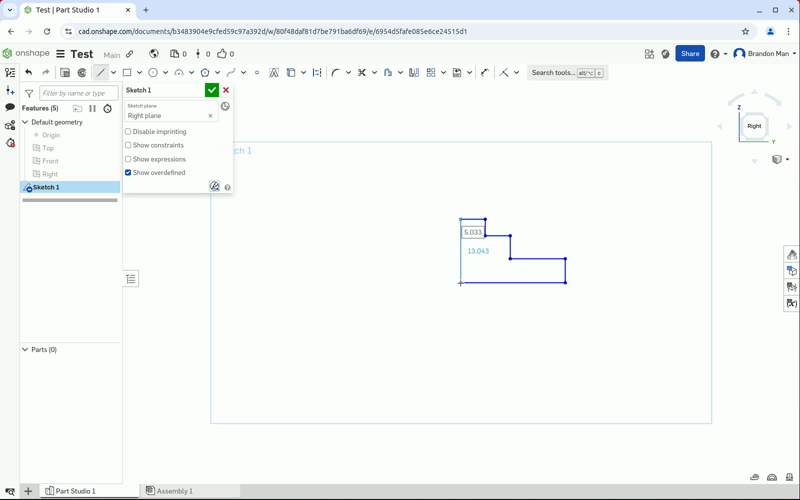
key(esc)
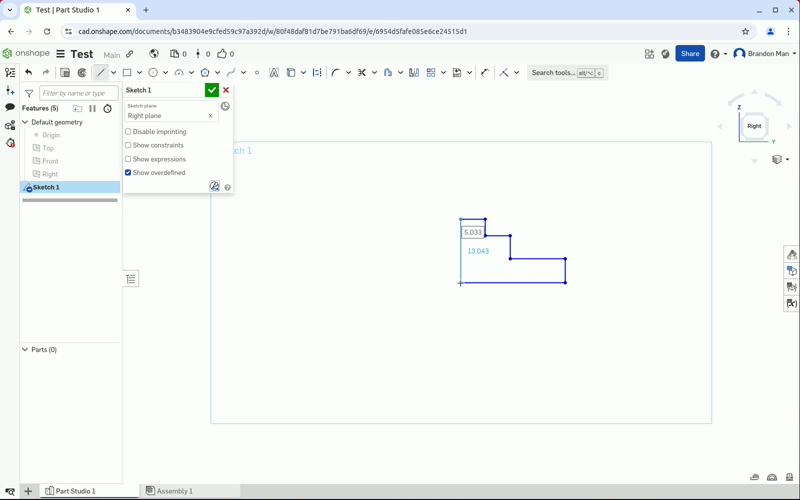
mouse_move(481, 278)
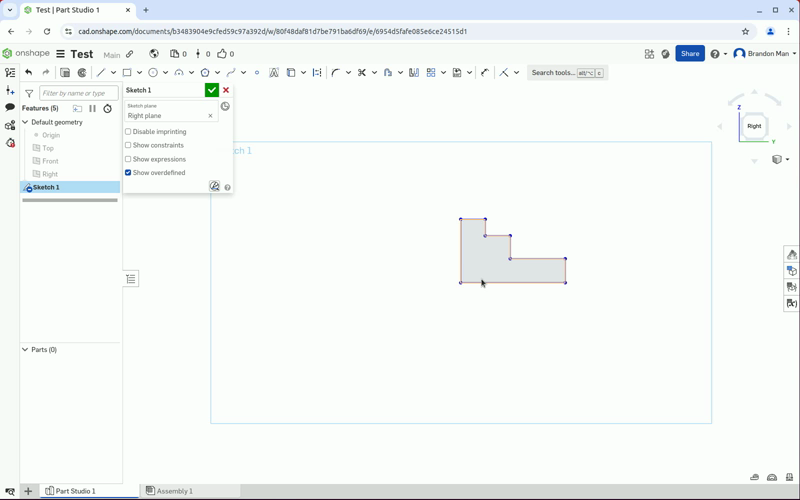
click(481, 278)
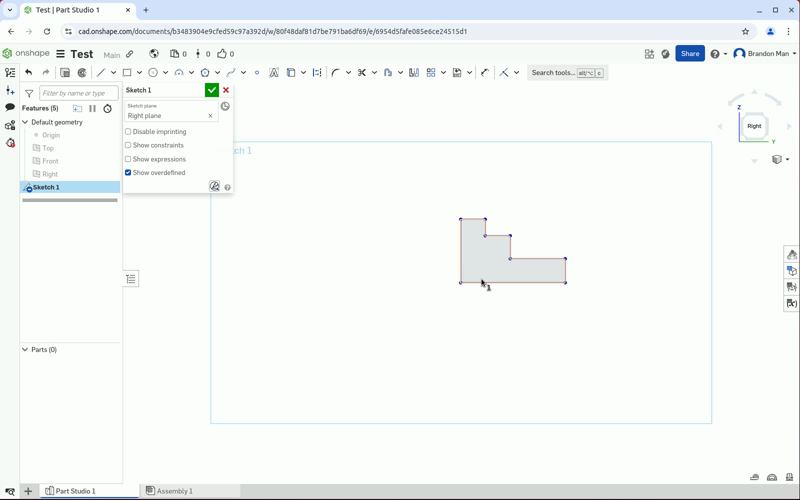
mouse_move(73, 352)
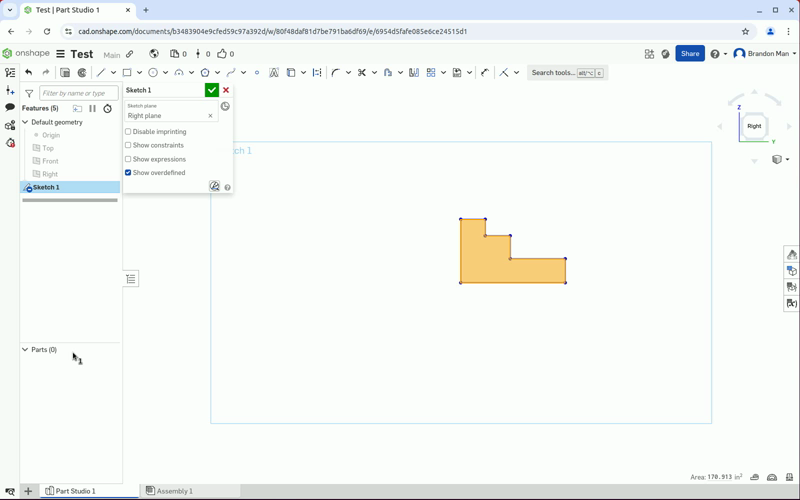
key(shift+y)
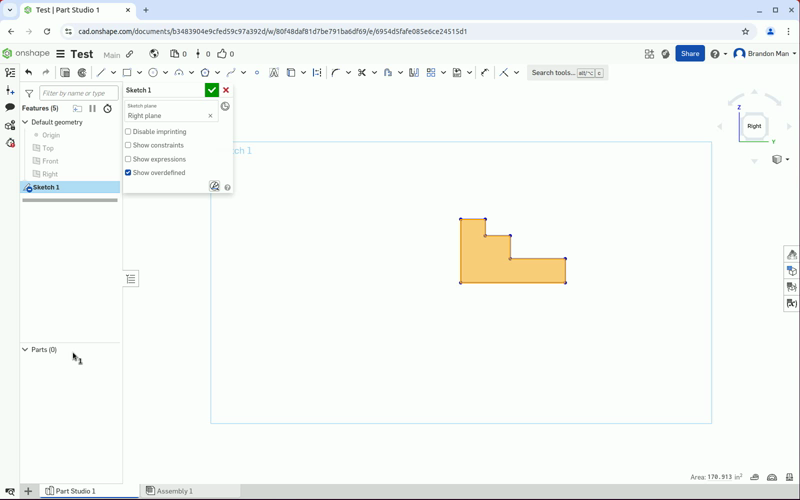
key(shift+e)
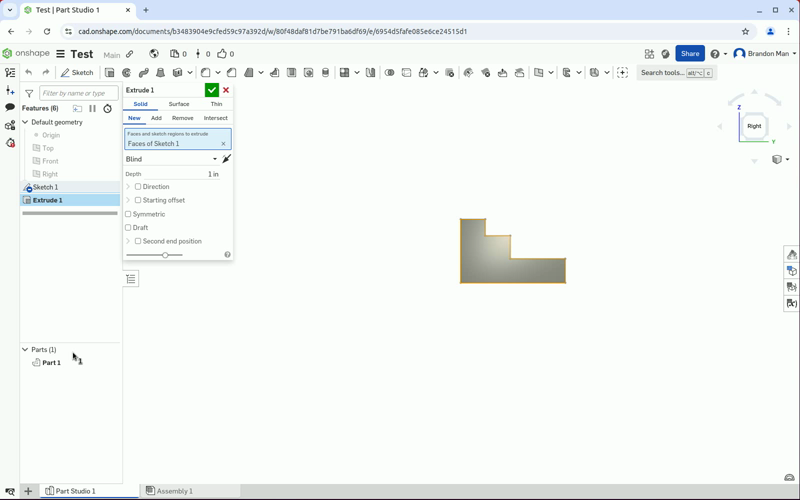
mouse_move(143, 106)
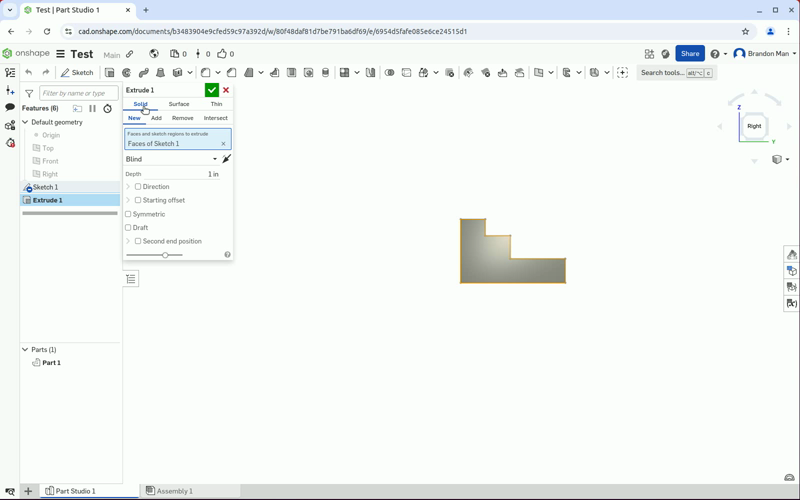
click(143, 106)
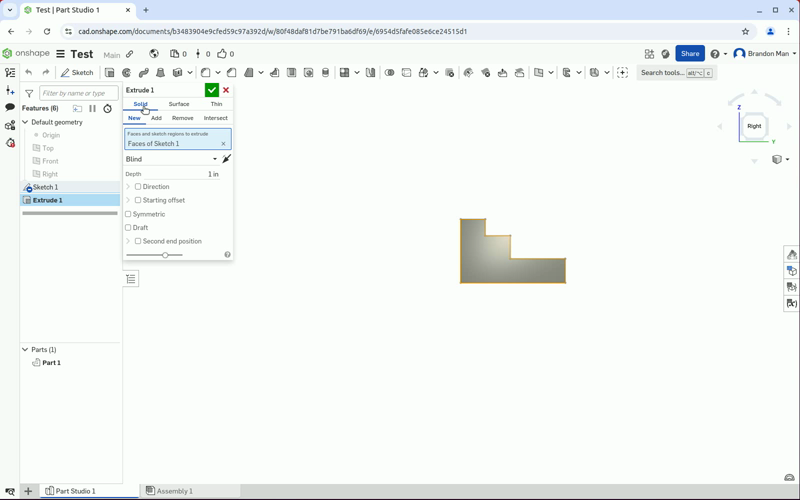
mouse_move(137, 120)
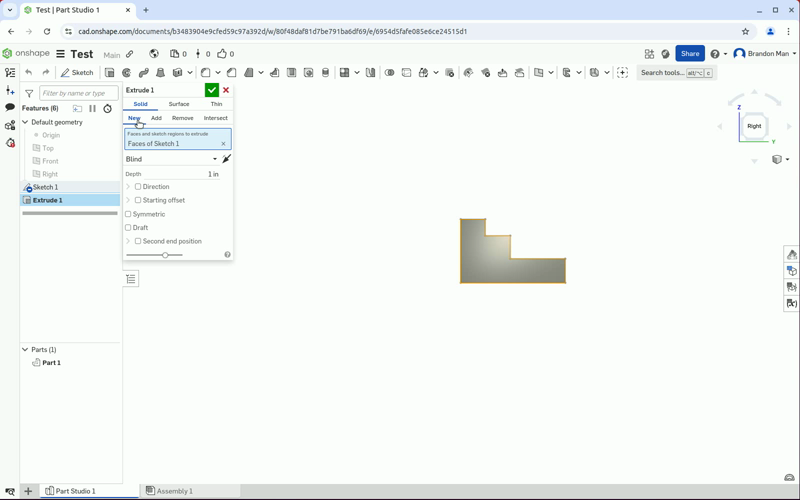
click(137, 120)
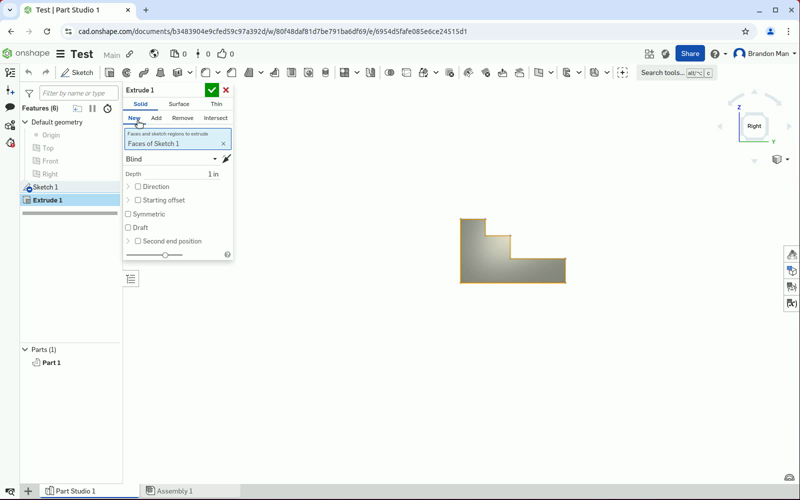
key(tab, 4)
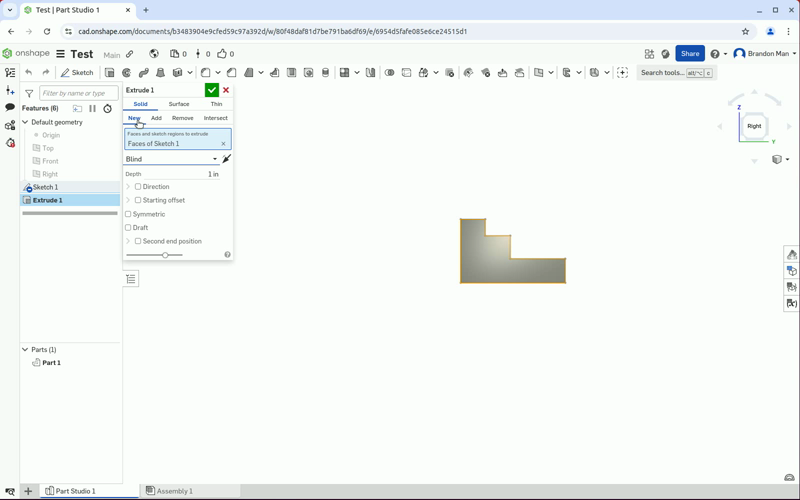
text(14.683)
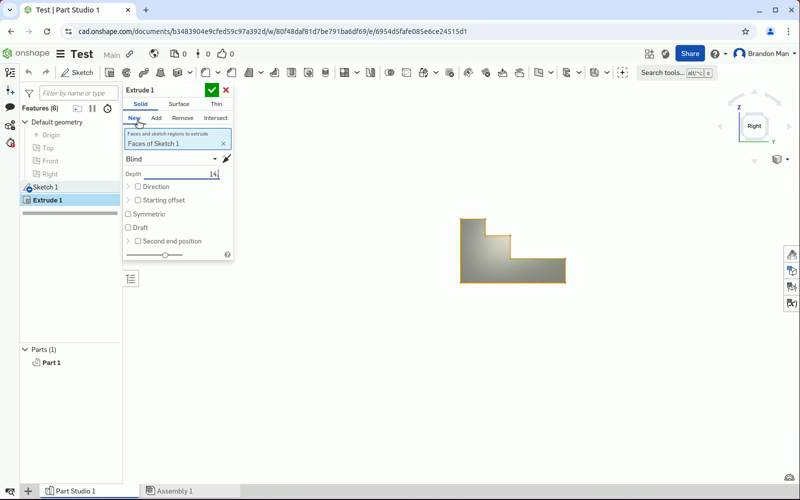
key(enter)
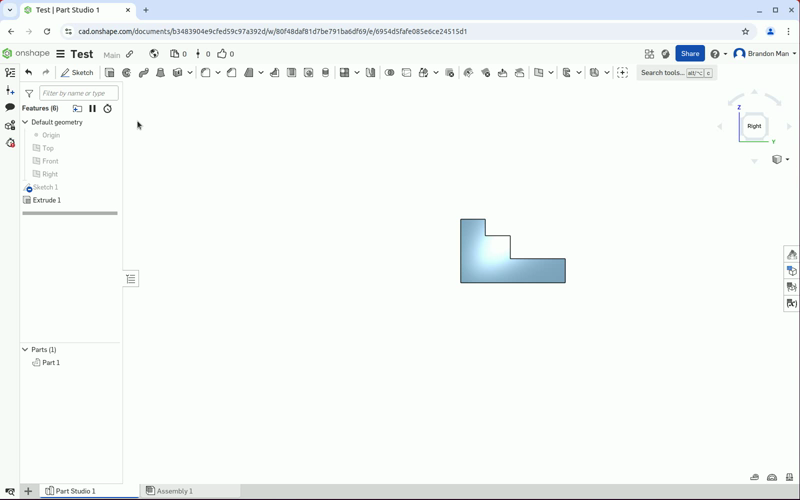
key(shift+h)
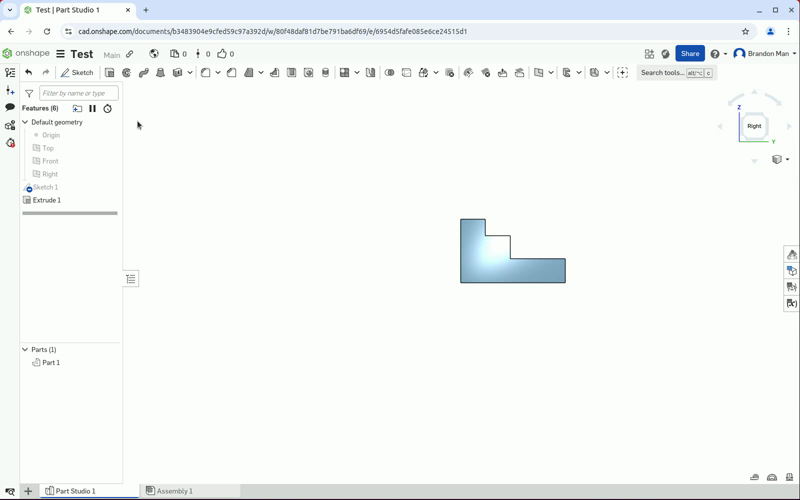
key(shift+h)
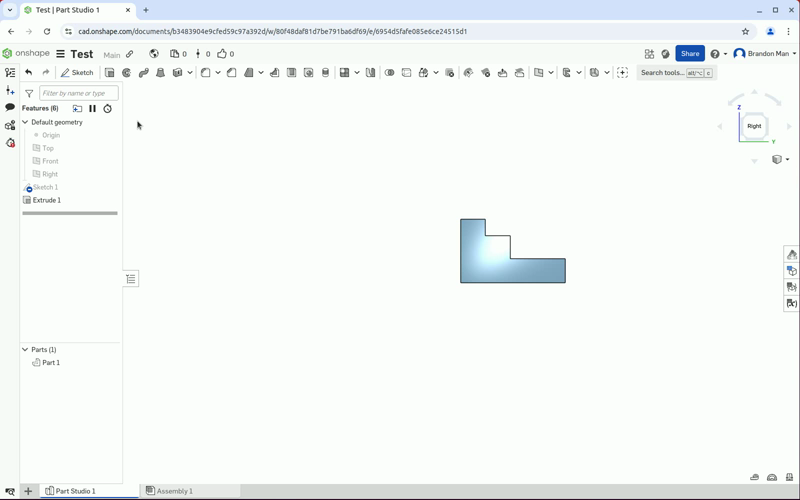
mouse_move(73, 189)
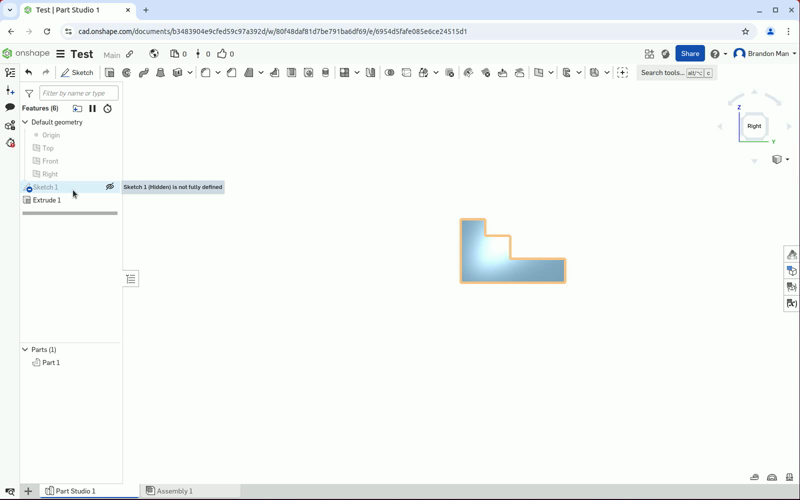
click(73, 189)
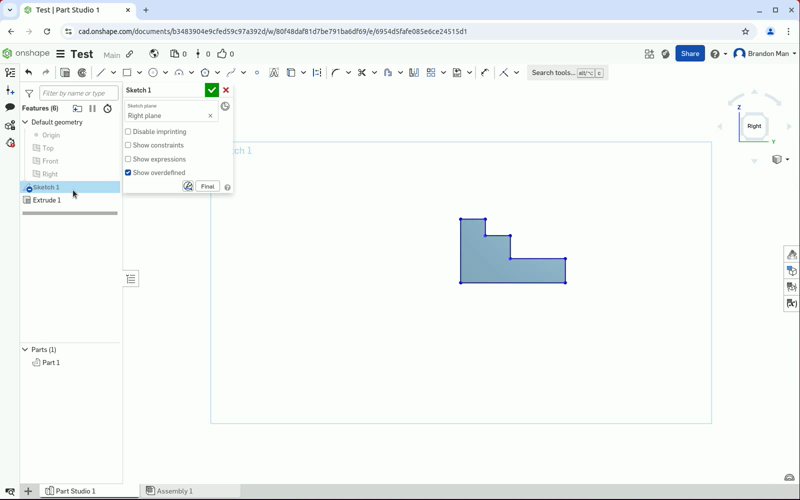
mouse_move(229, 92)
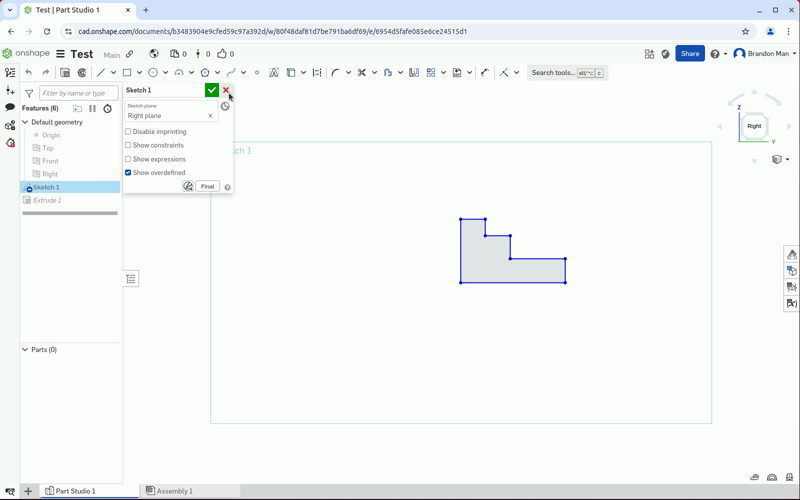
click(229, 92)
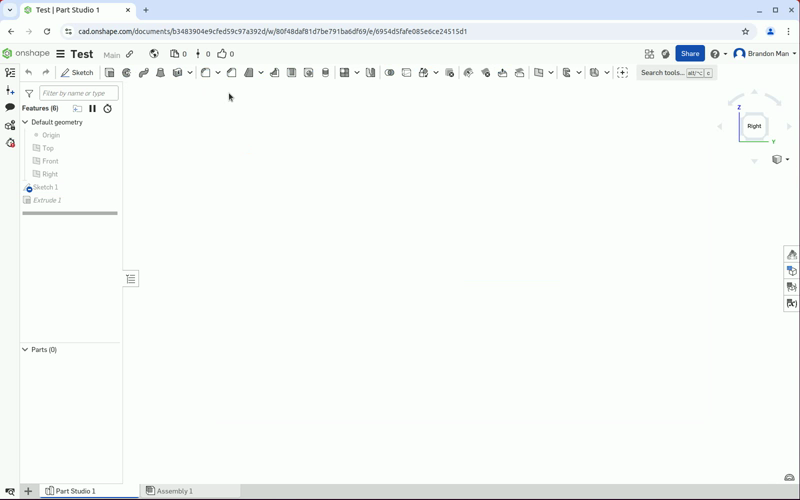
mouse_move(73, 352)
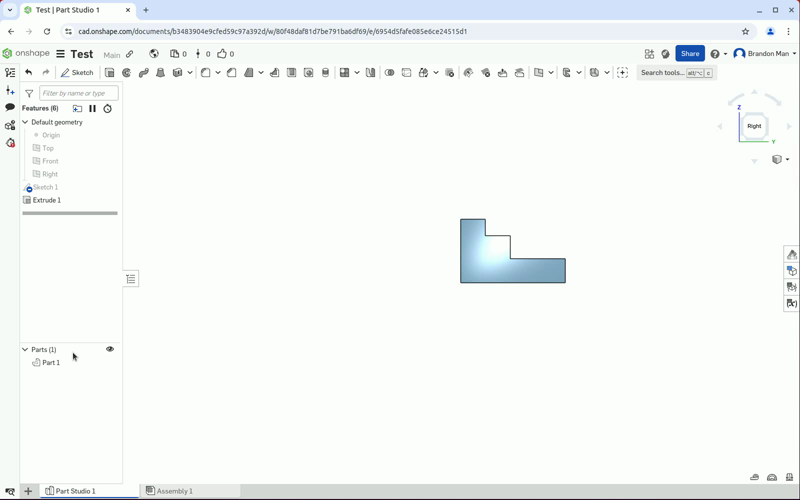
key(y)
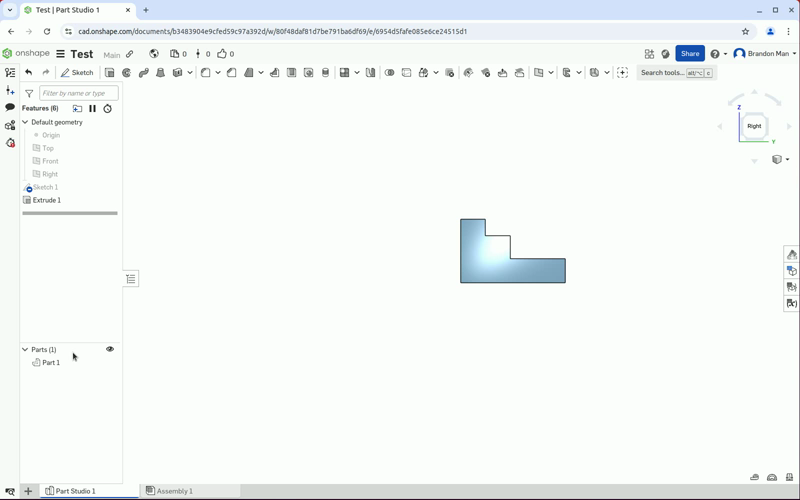
key(shift+p)
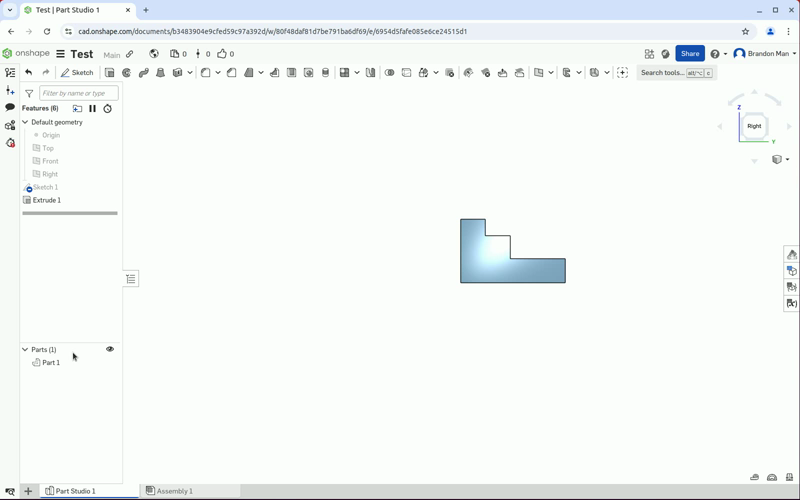
key(space)
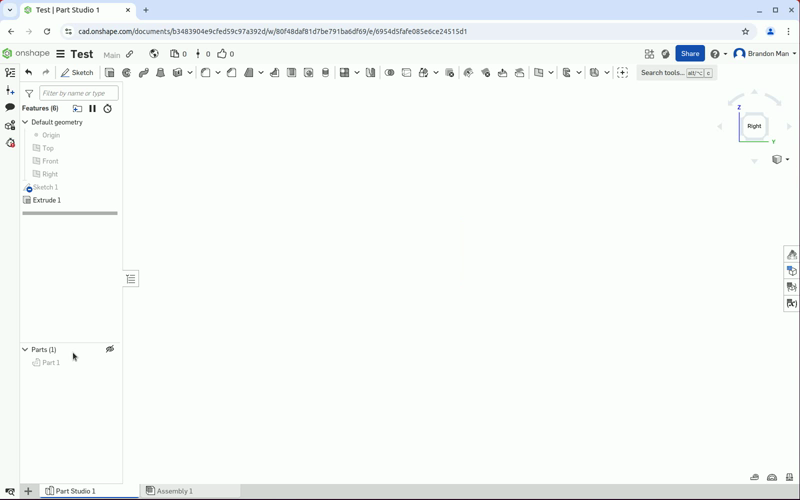
key_down(shift)
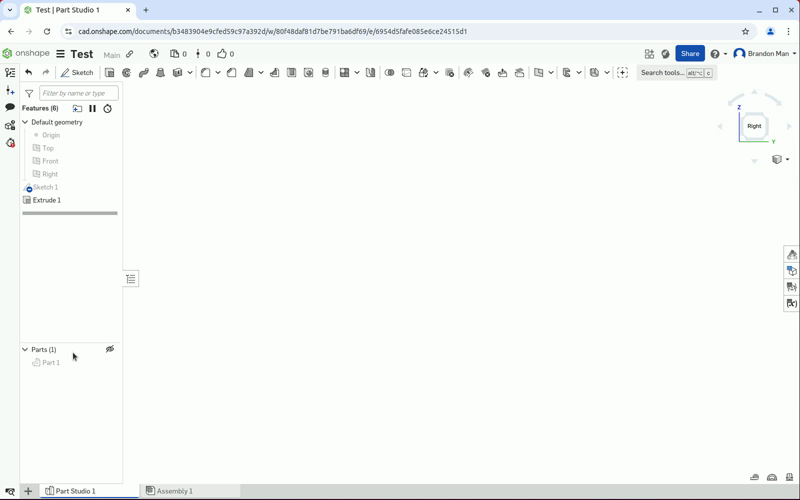
key(right)
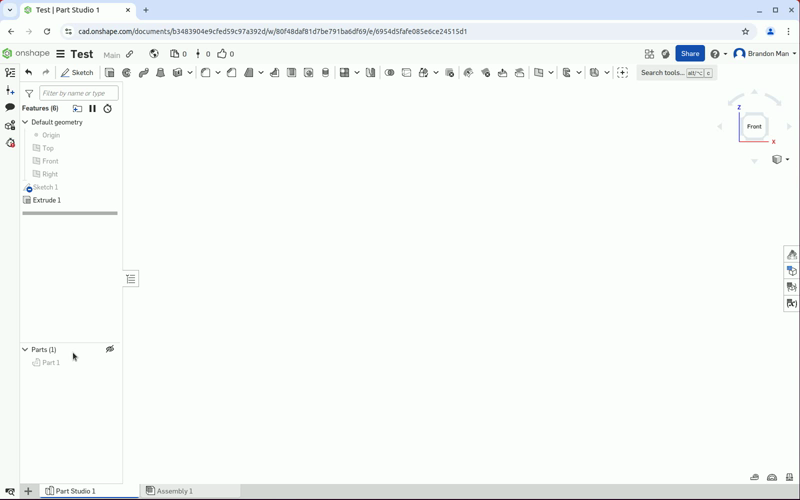
key_up(shift)
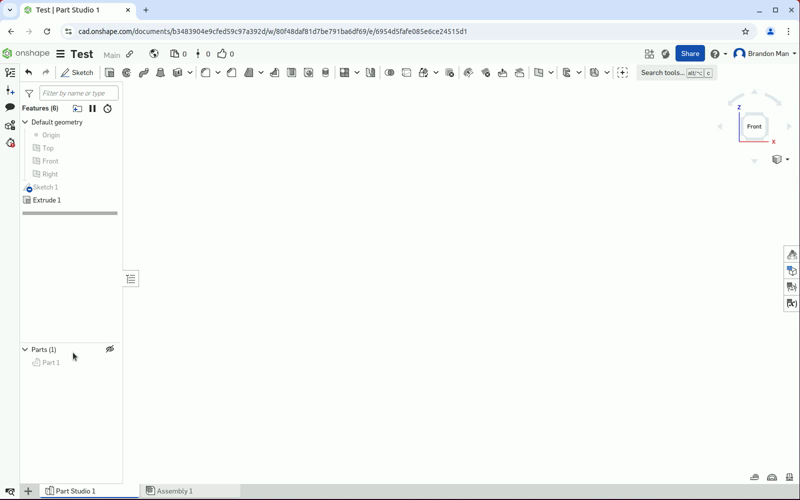
key(space)
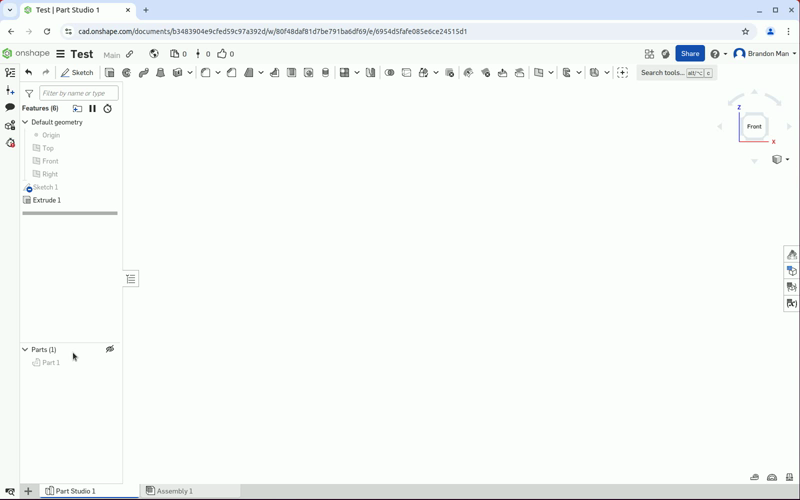
key_down(shift)
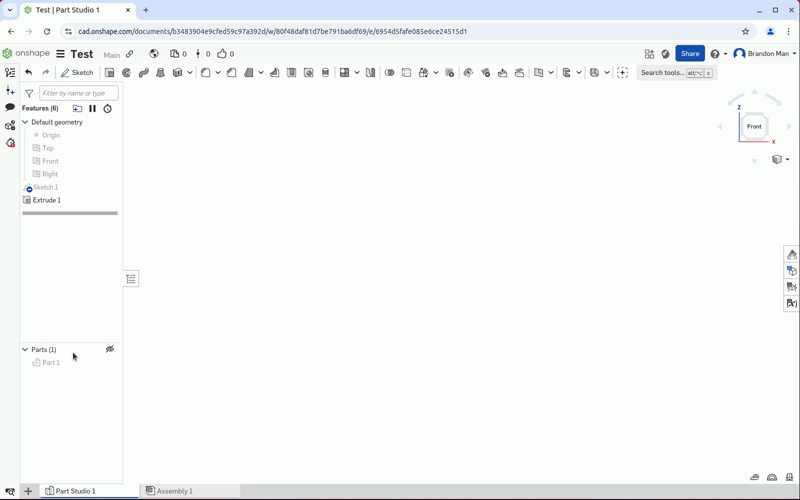
key(down)
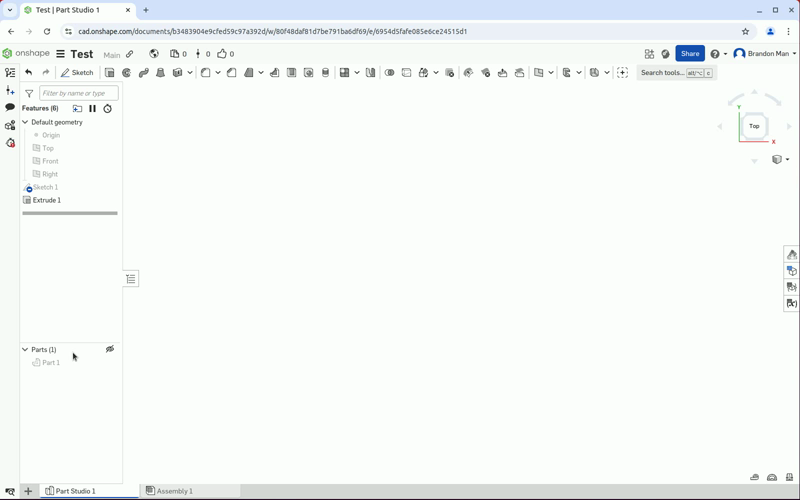
key_up(shift)
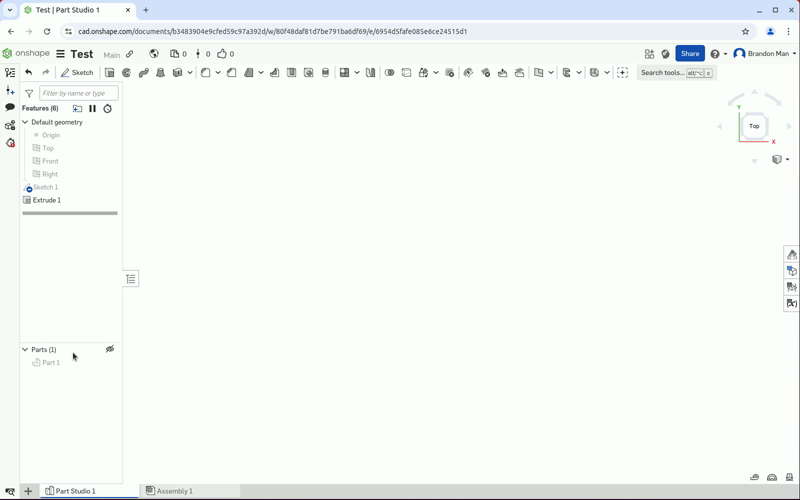
mouse_move(73, 352)
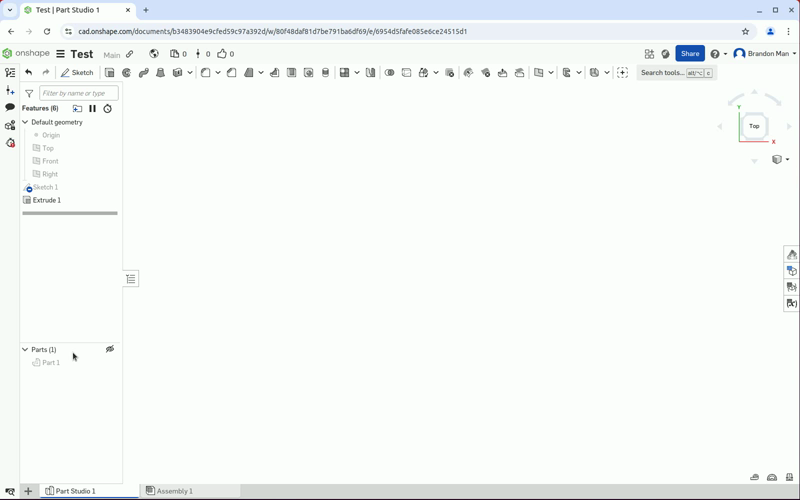
key(shift+y)
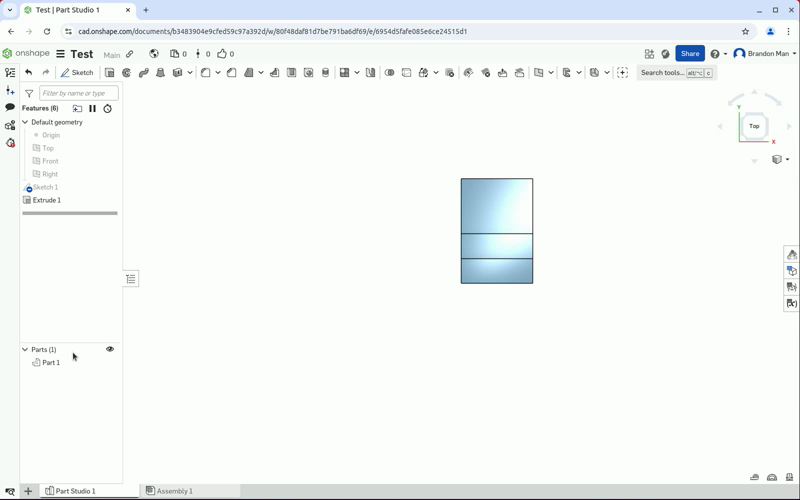
mouse_move(541, 75)
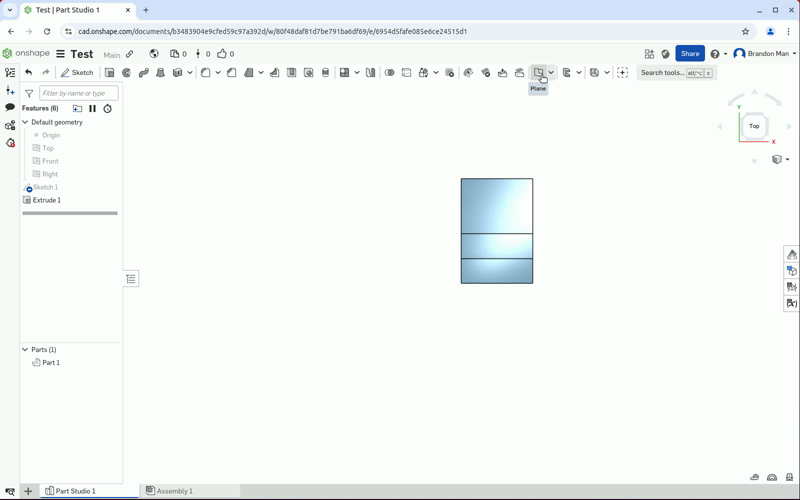
click(541, 75)
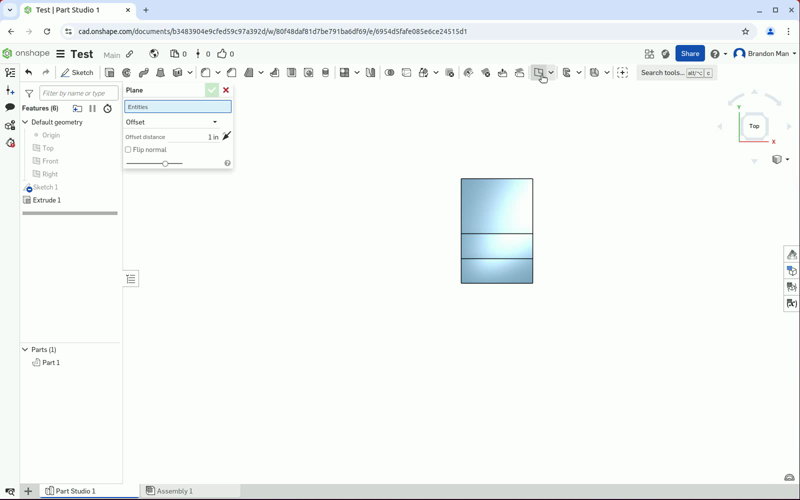
mouse_move(73, 150)
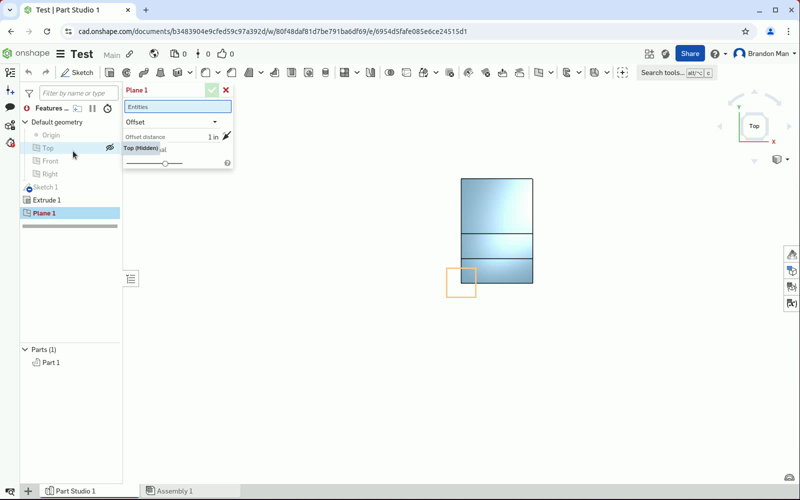
click(73, 150)
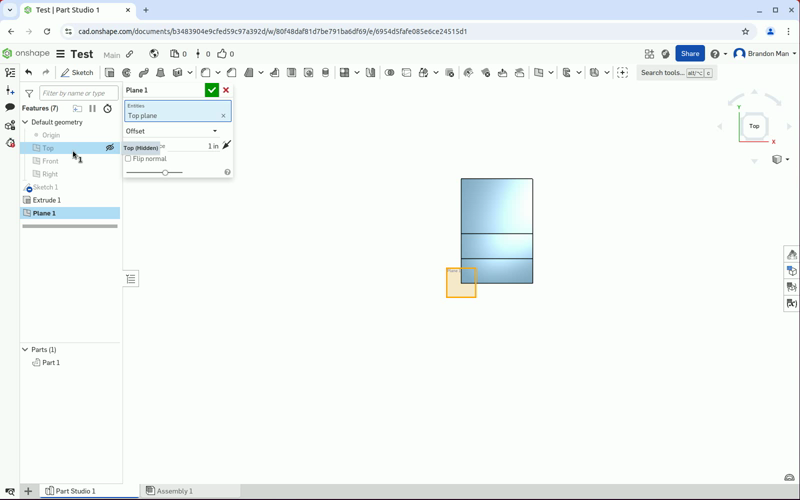
key(tab, 2)
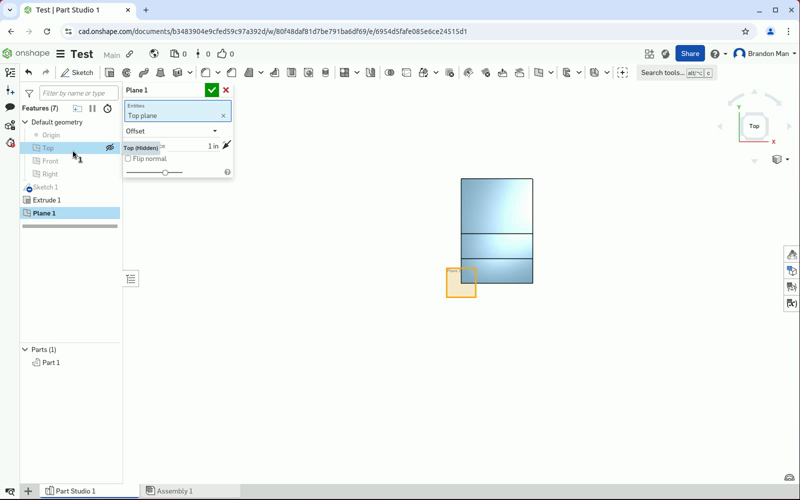
text(4.807)
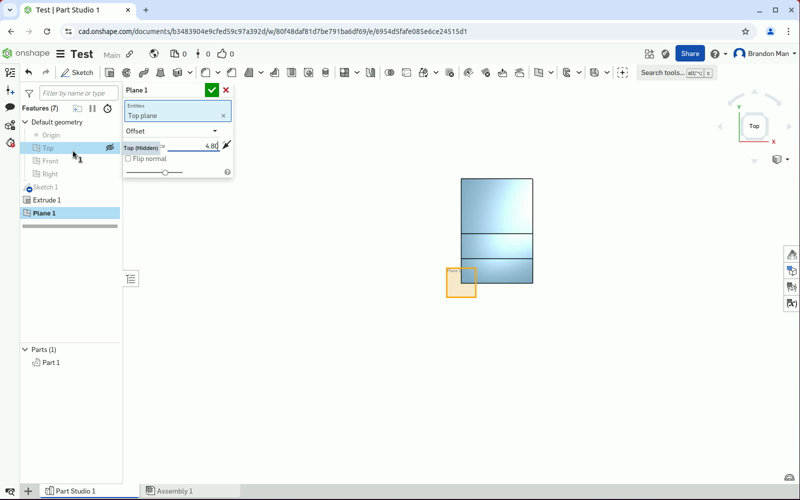
key(enter, 2)
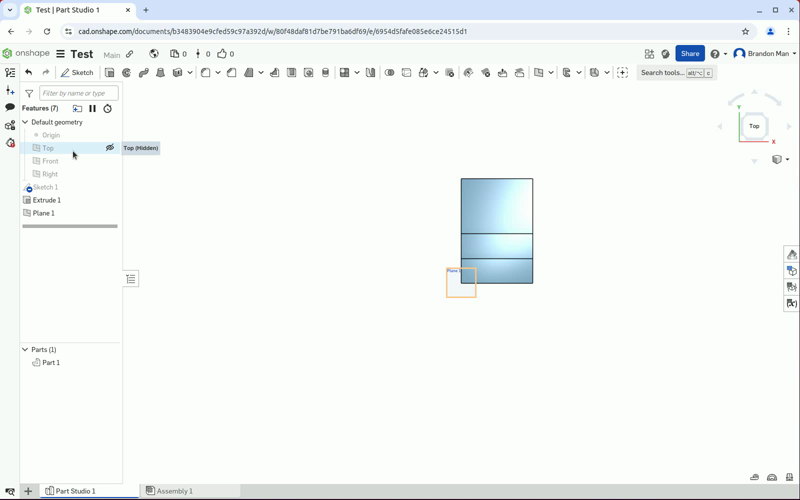
key(shift+s)
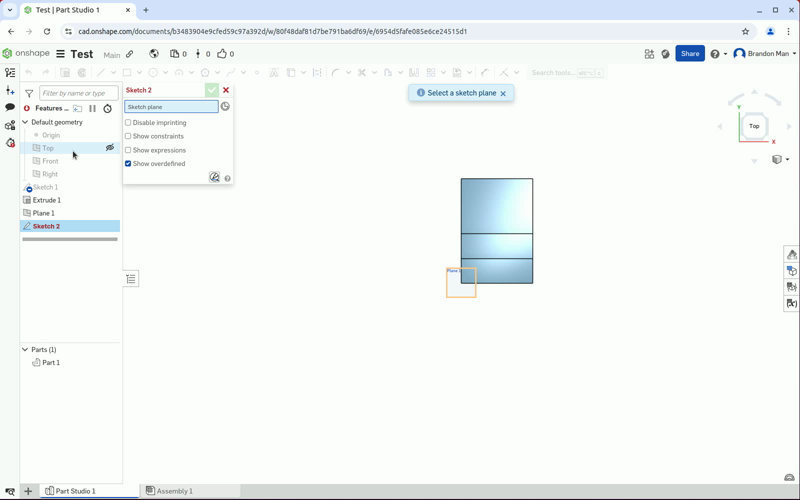
mouse_move(73, 215)
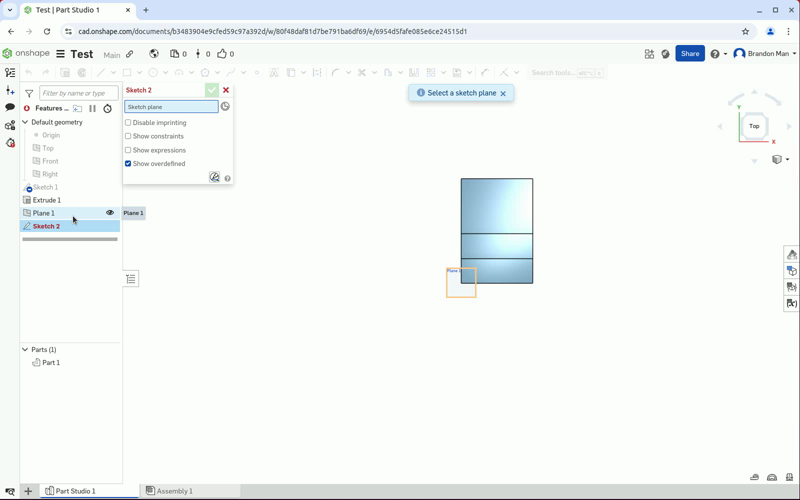
click(73, 215)
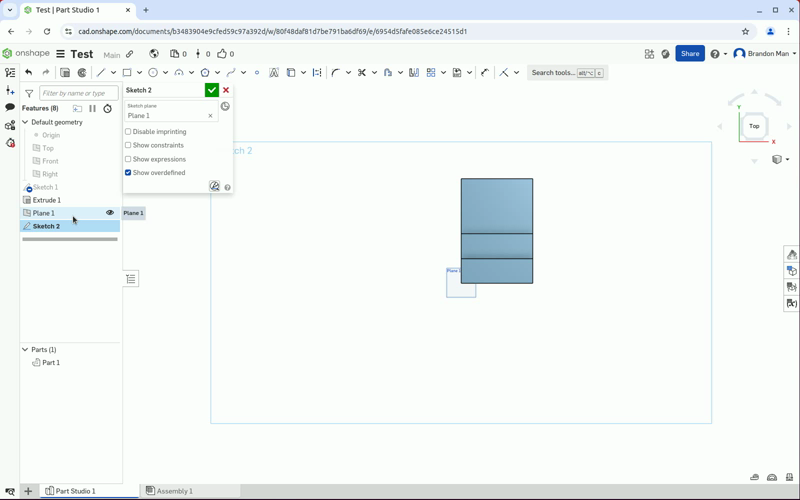
mouse_move(73, 352)
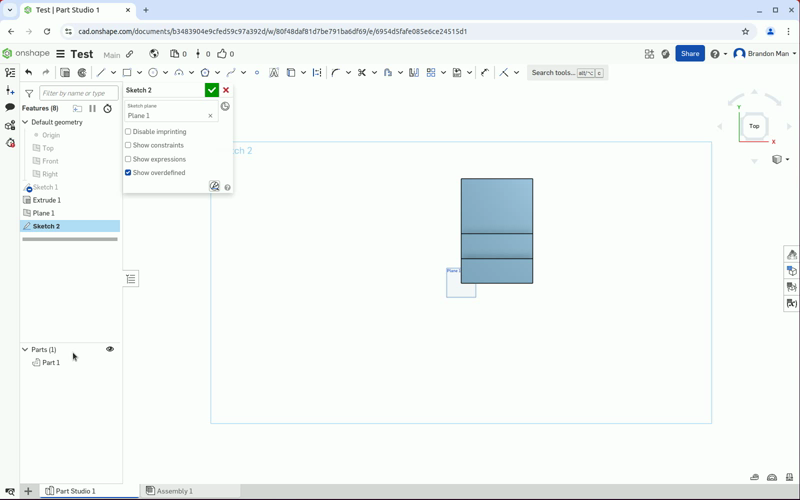
key(y)
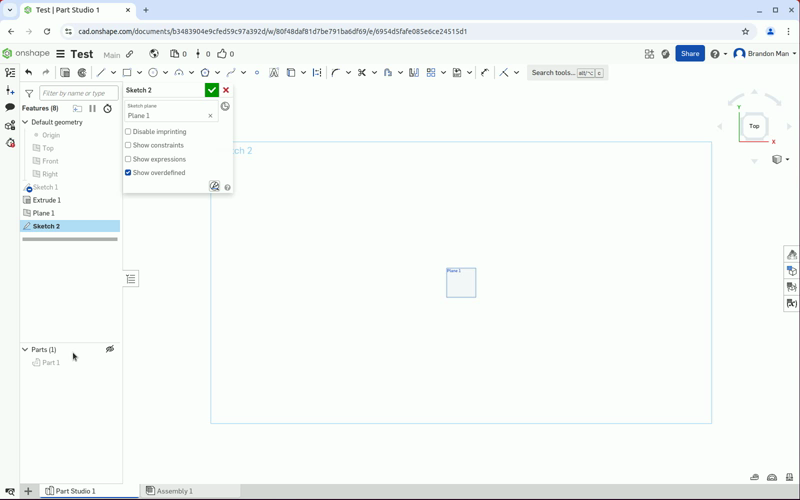
key(l)
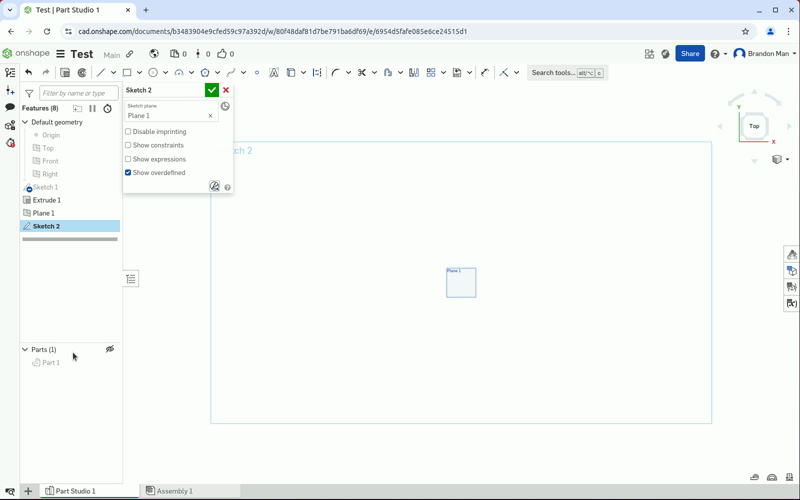
key_down(shift)
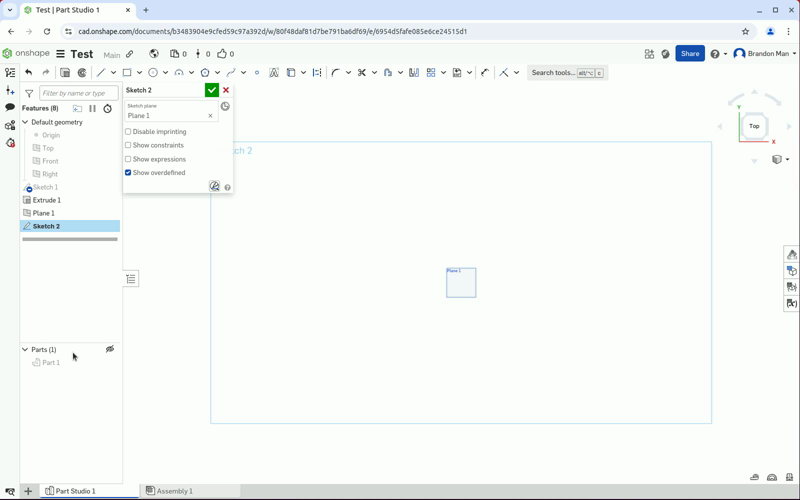
mouse_move(500, 209)
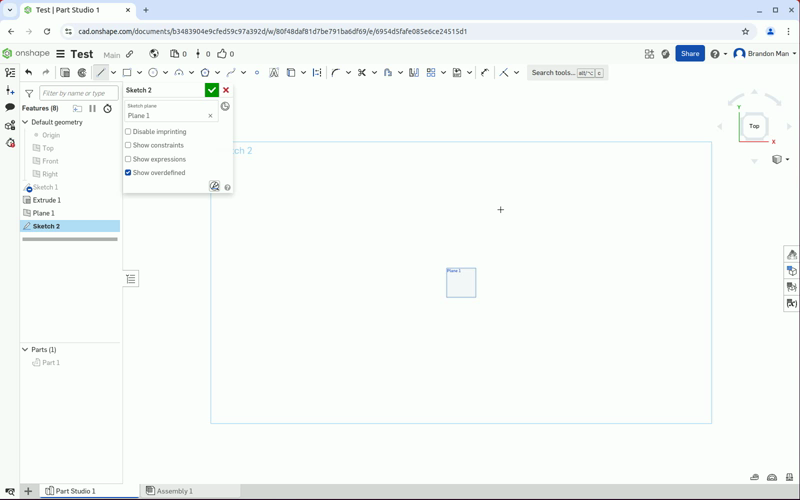
click(500, 209)
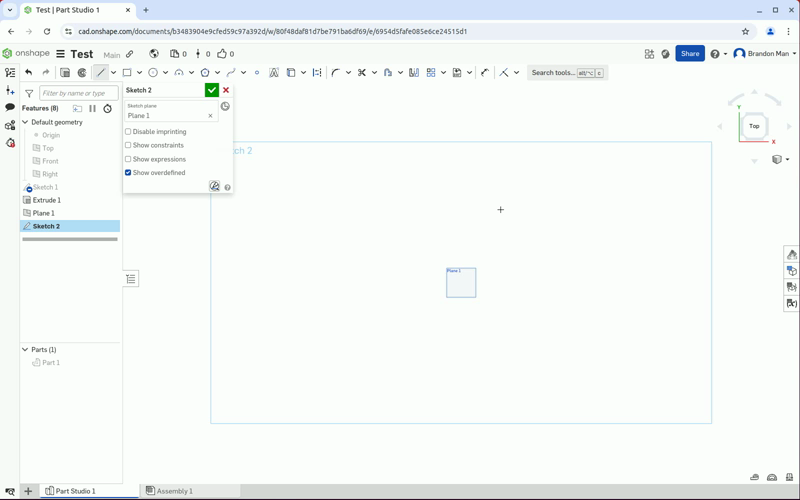
key_up(shift)
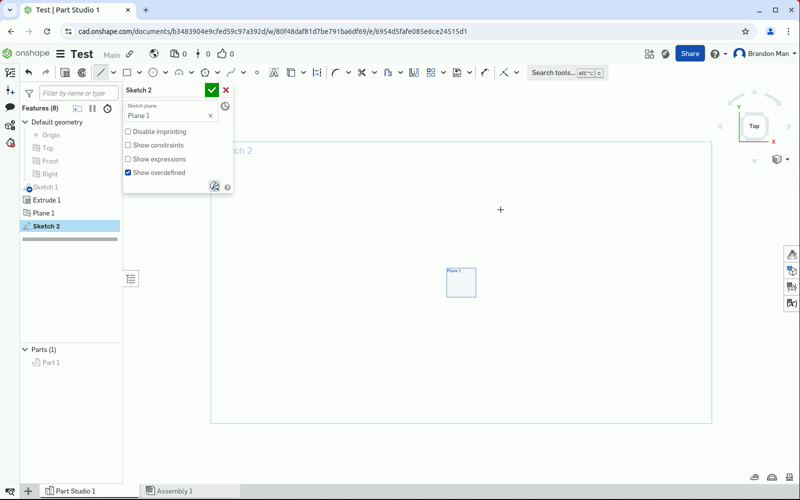
key_down(shift)
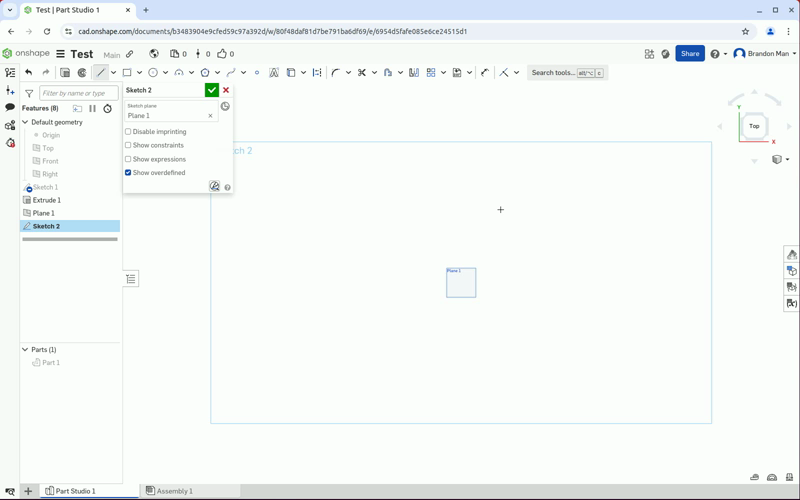
mouse_move(530, 209)
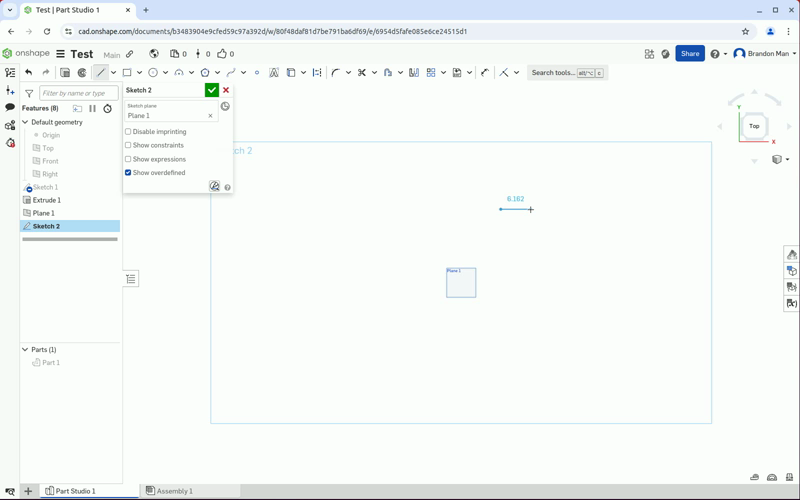
mouse_move(533, 209)
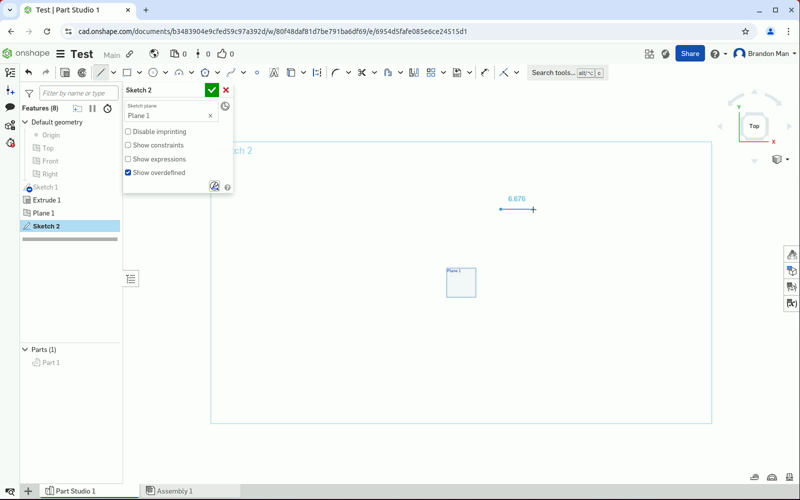
click(533, 209)
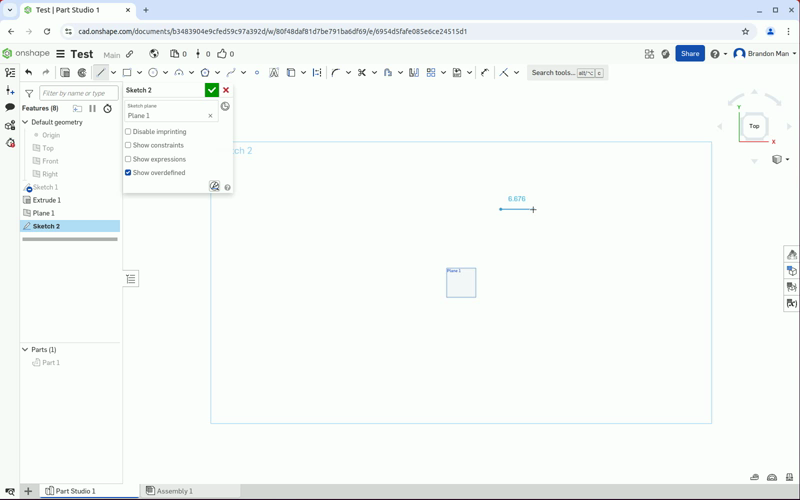
key_up(shift)
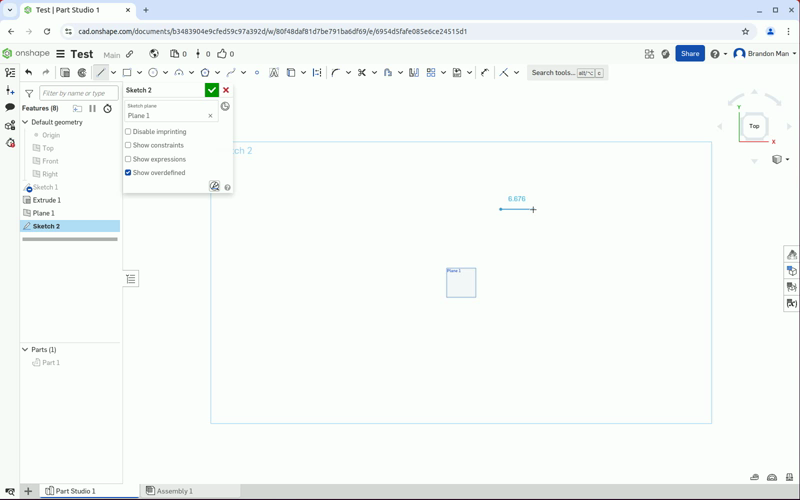
key_down(shift)
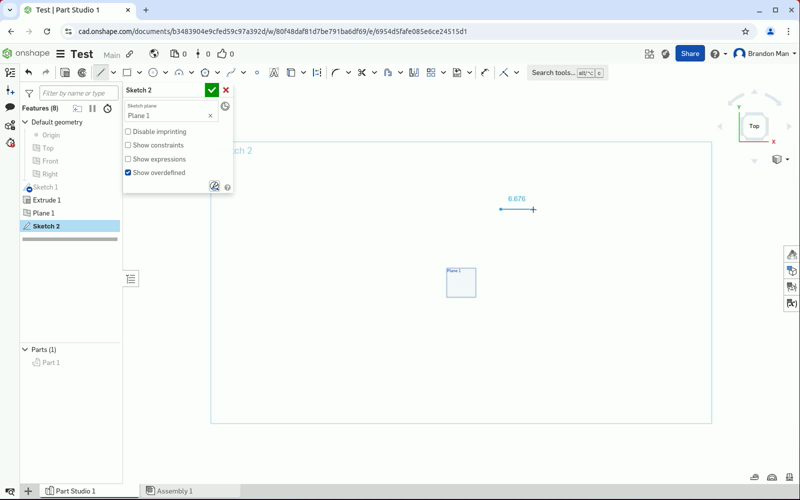
mouse_move(563, 209)
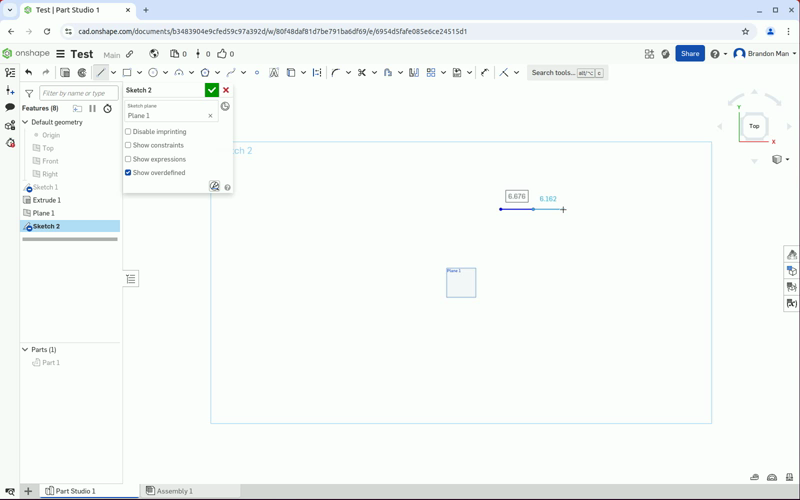
mouse_move(533, 177)
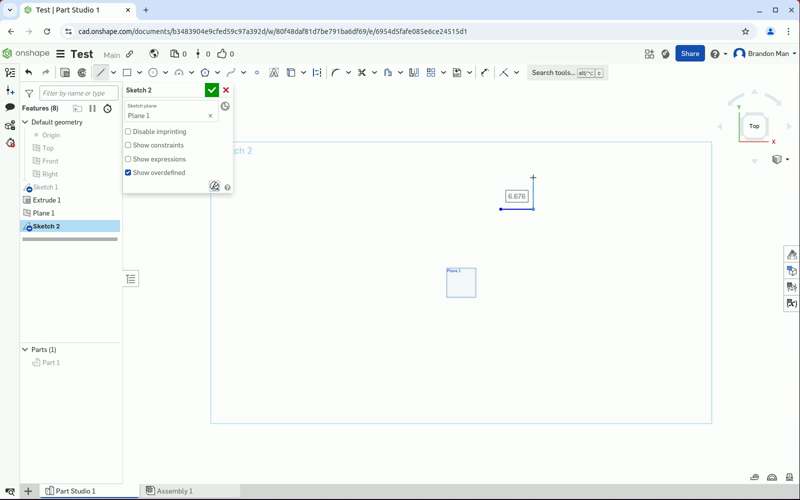
click(533, 177)
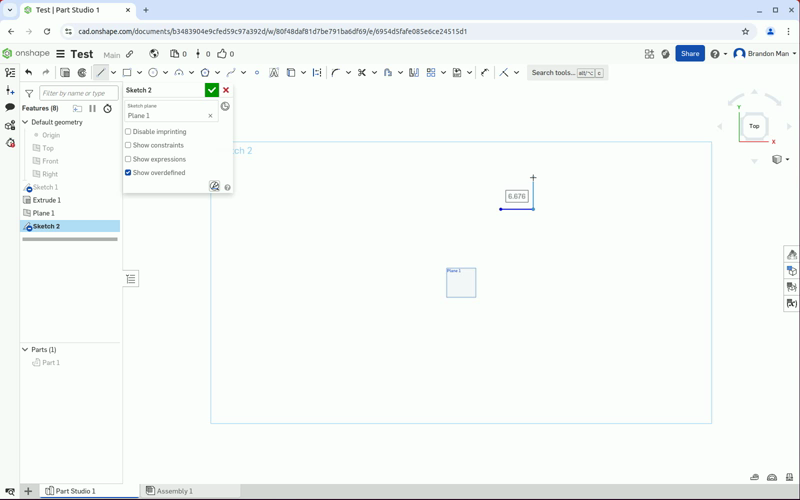
key_up(shift)
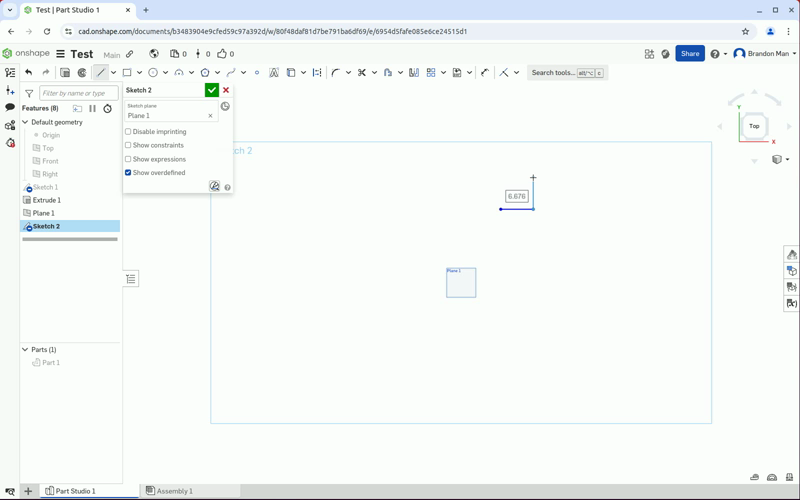
key_down(shift)
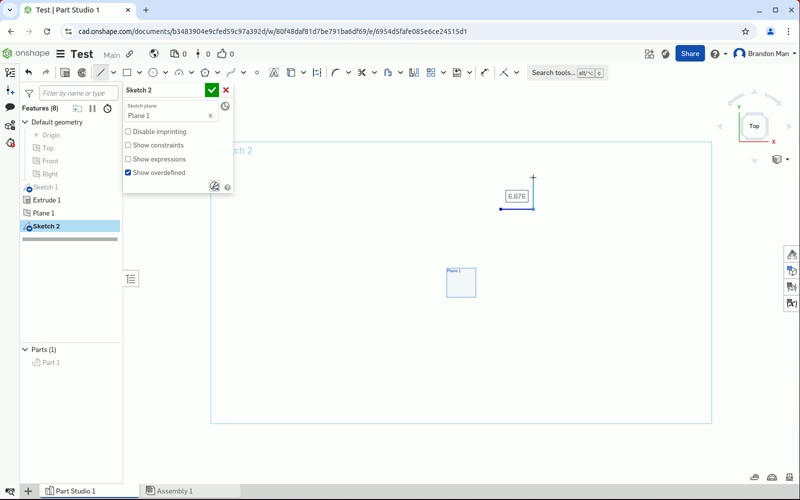
mouse_move(563, 177)
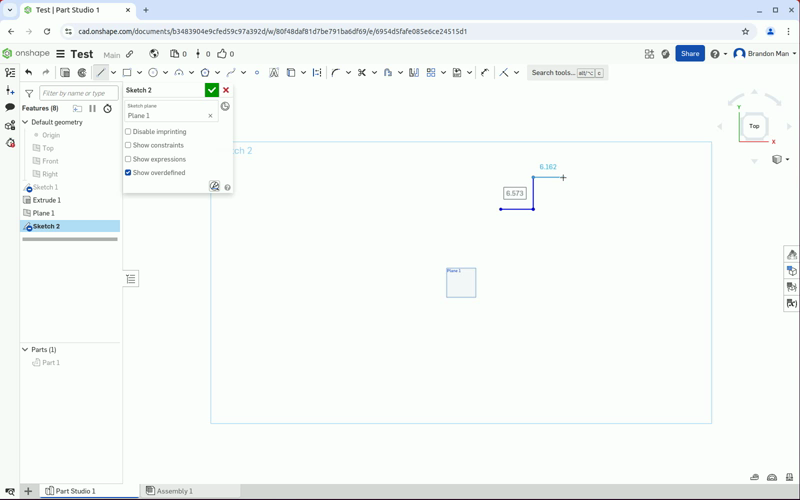
mouse_move(500, 177)
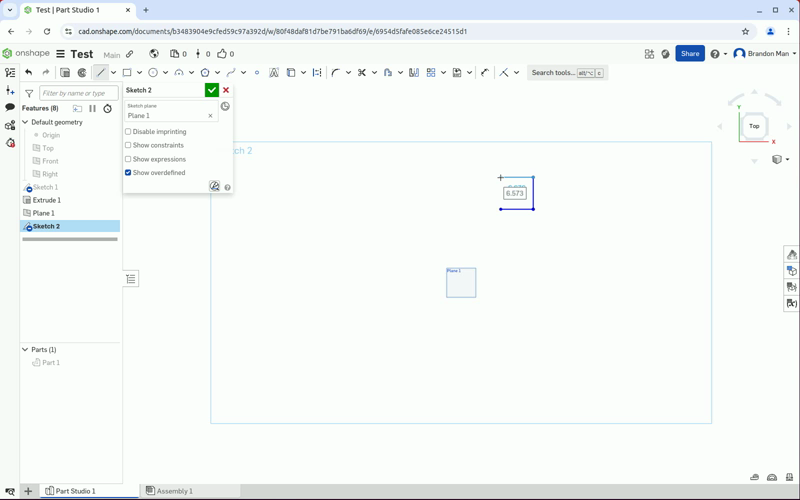
click(500, 177)
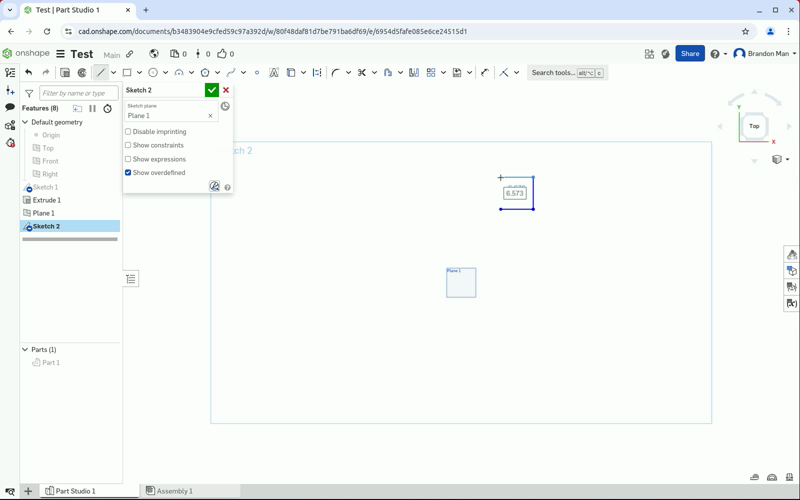
key_up(shift)
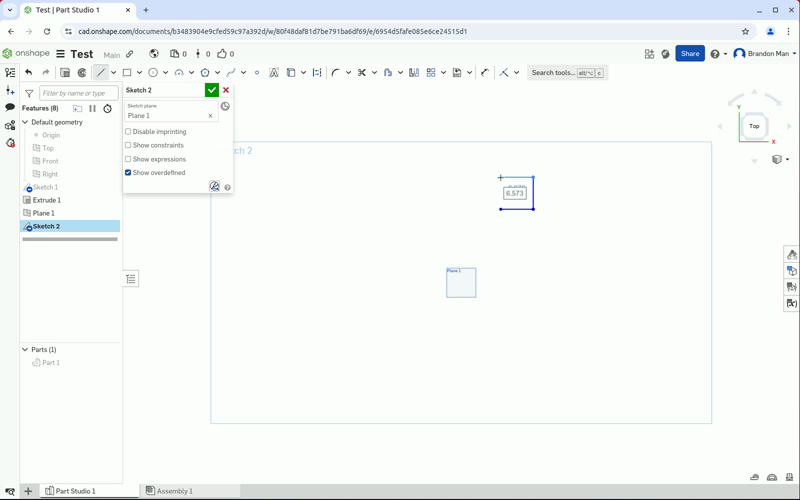
mouse_move(530, 177)
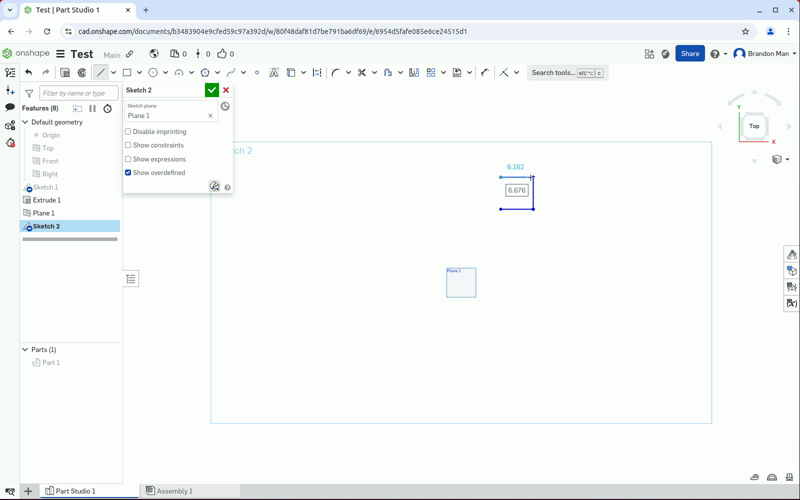
key_down(shift)
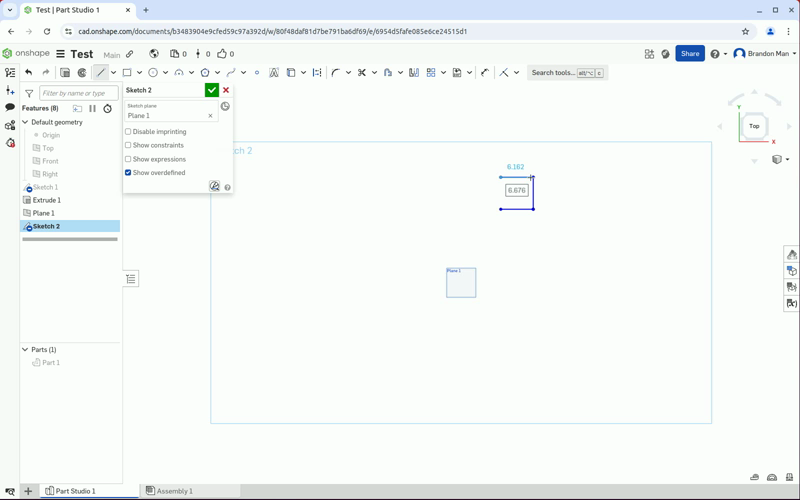
mouse_move(500, 209)
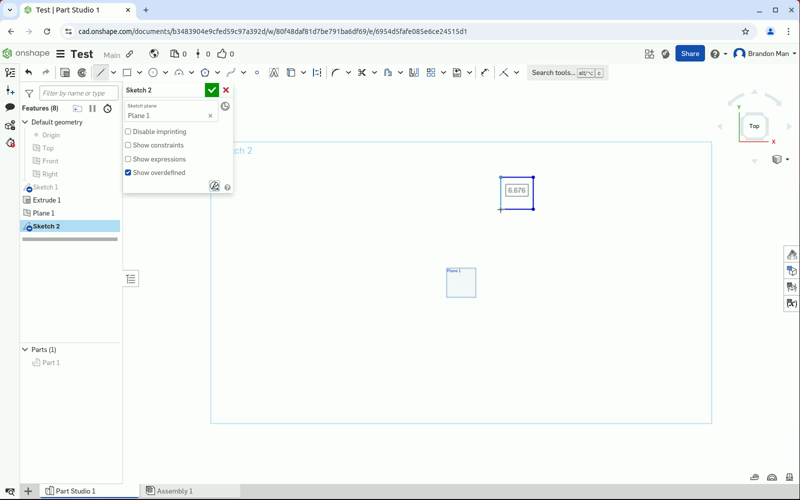
key_up(shift)
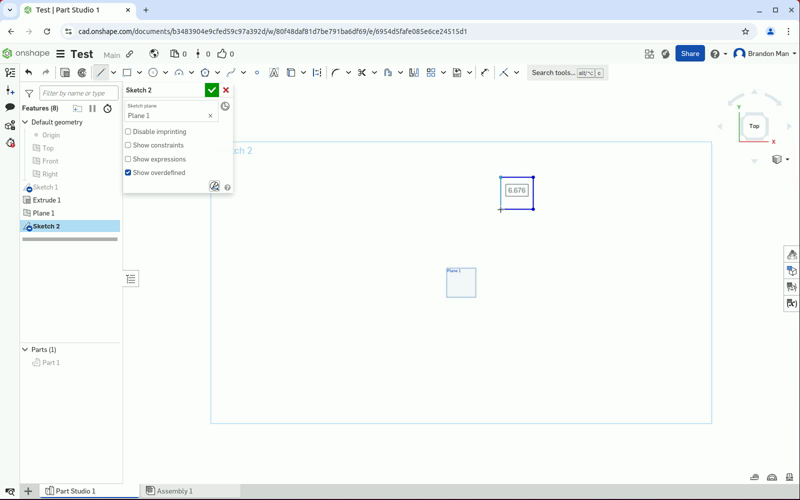
click(500, 209)
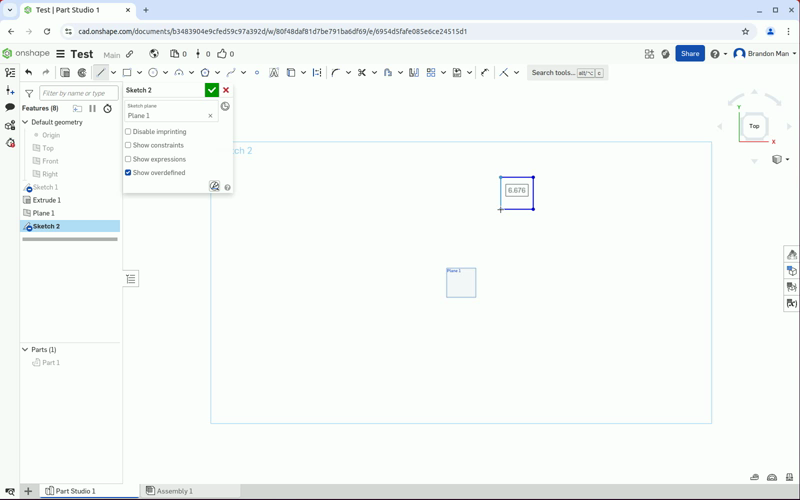
key(esc)
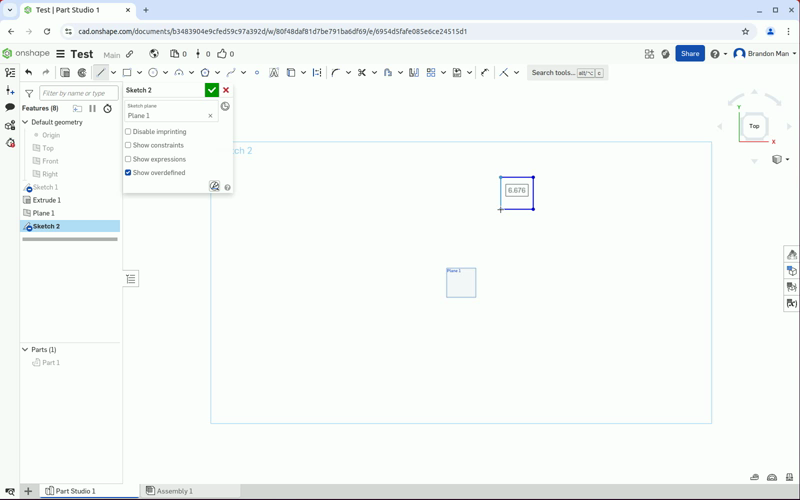
mouse_move(520, 192)
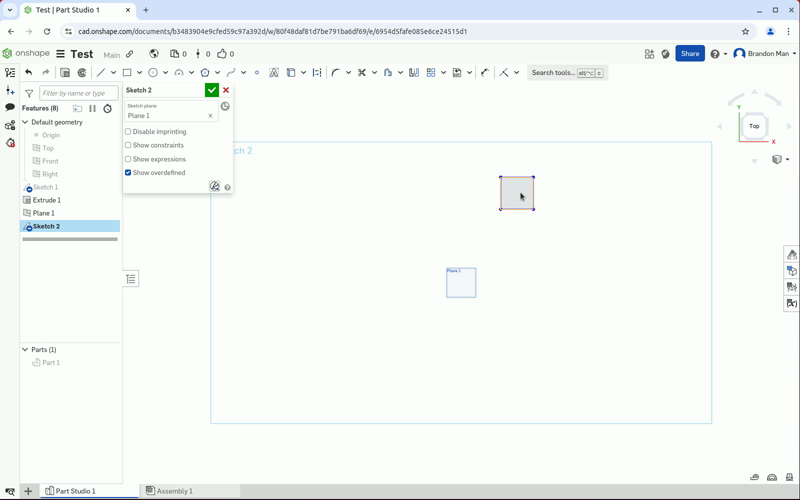
scroll(6)
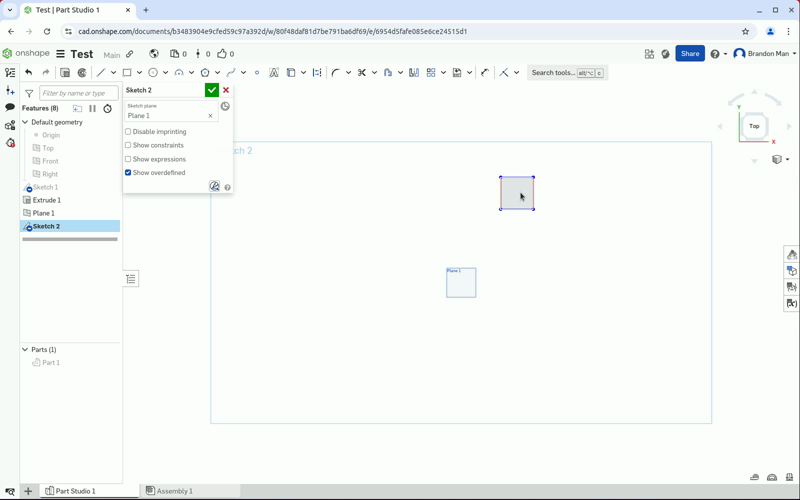
scroll(6)
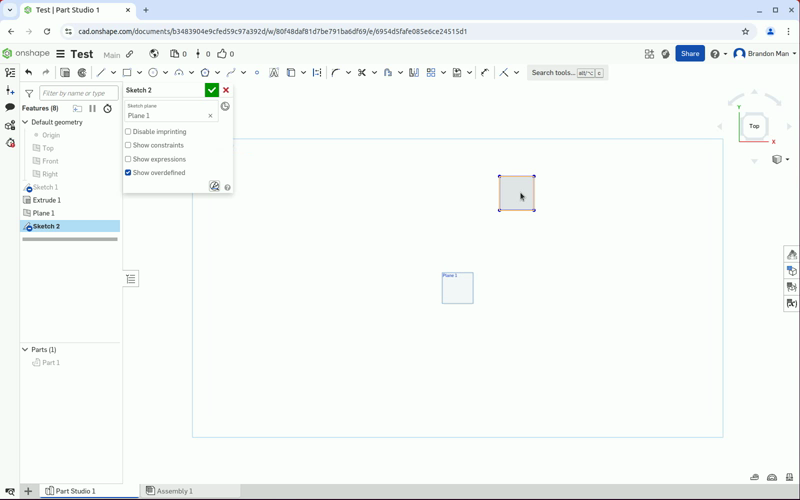
scroll(6)
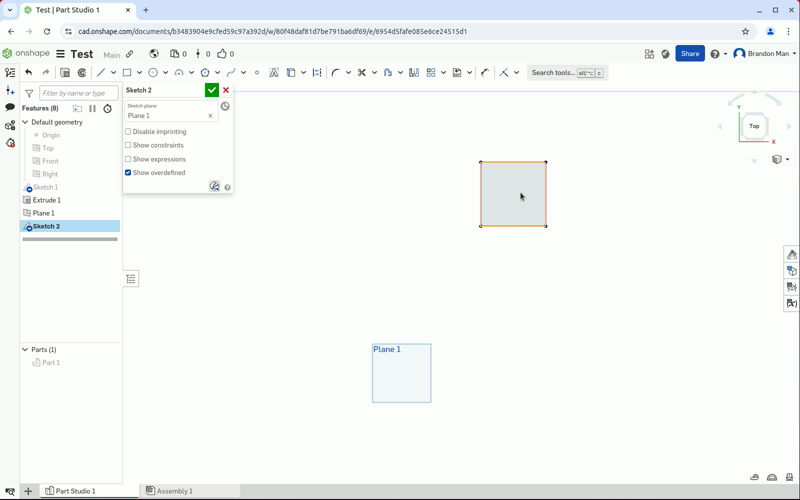
scroll(6)
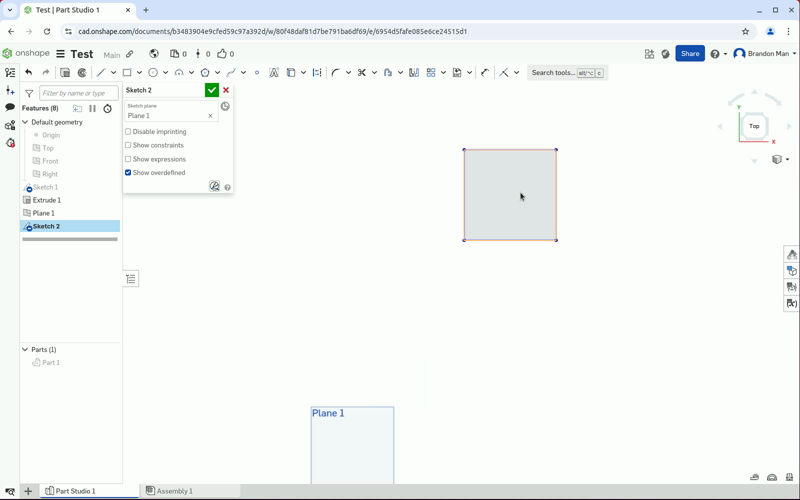
scroll(6)
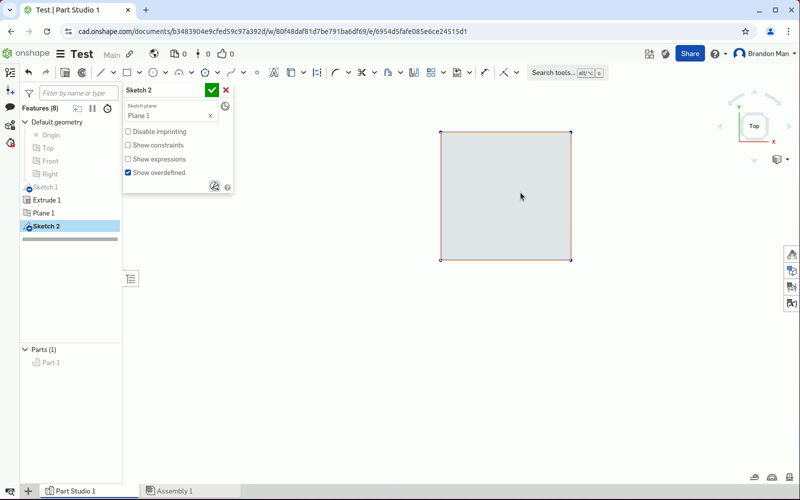
scroll(6)
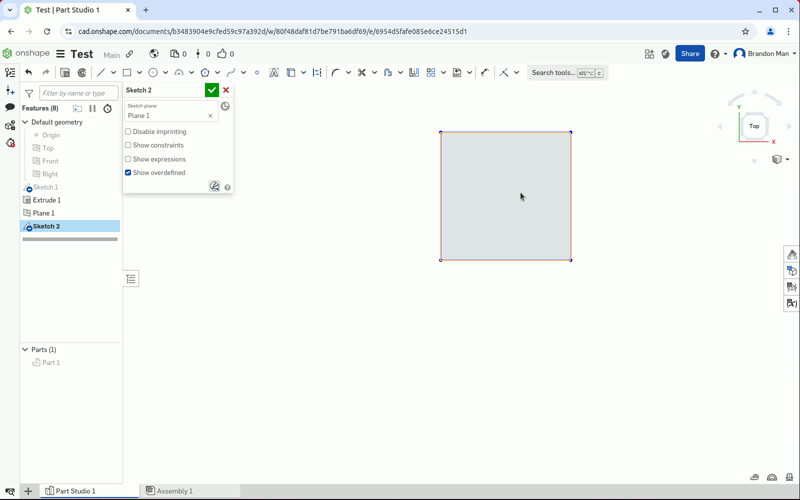
scroll(6)
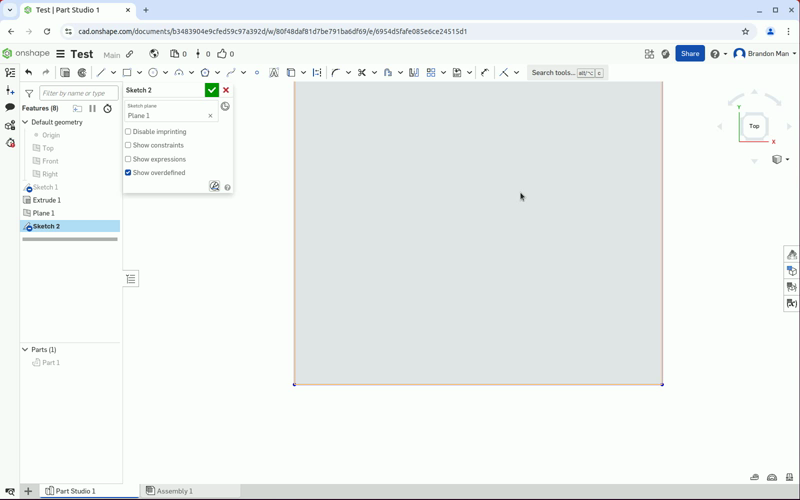
click(520, 192)
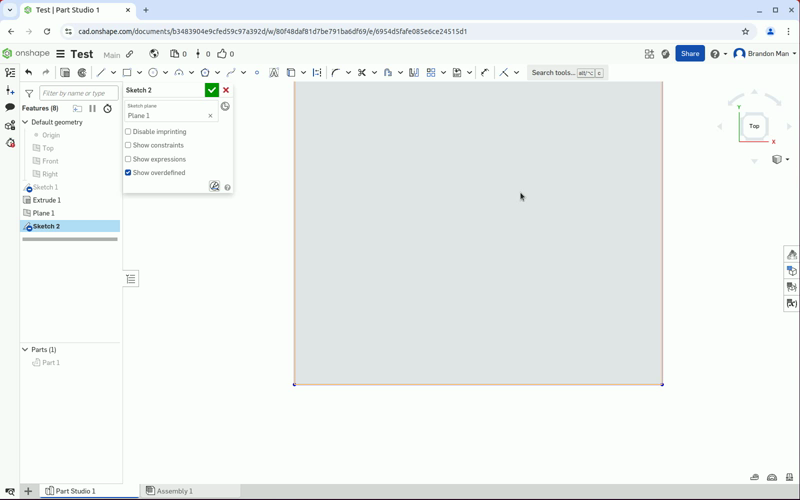
scroll(-6)
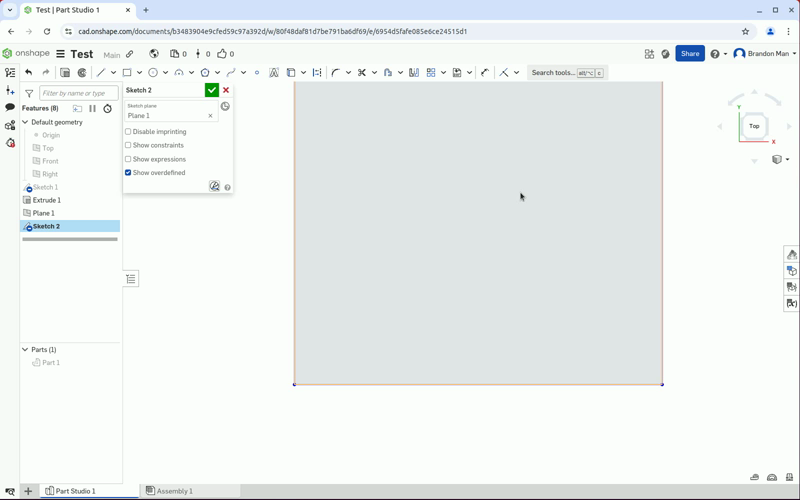
scroll(-6)
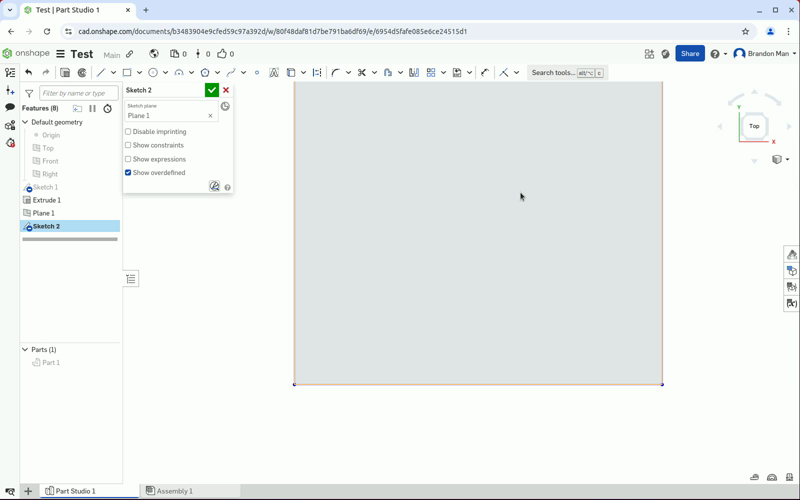
scroll(-6)
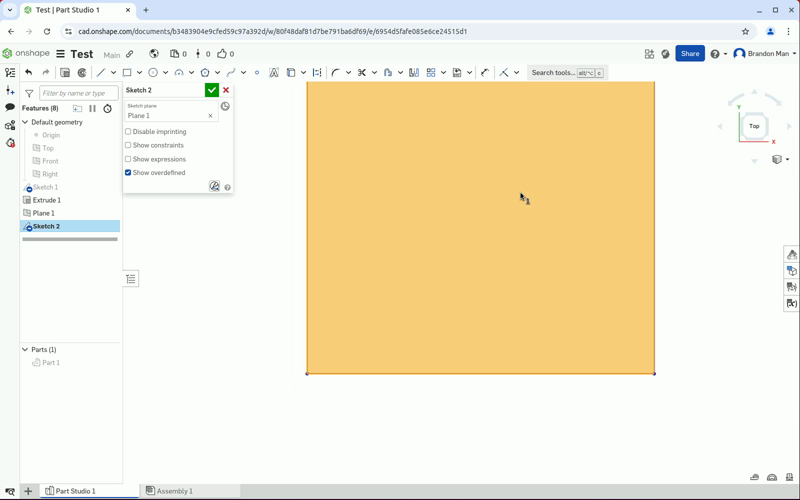
scroll(-6)
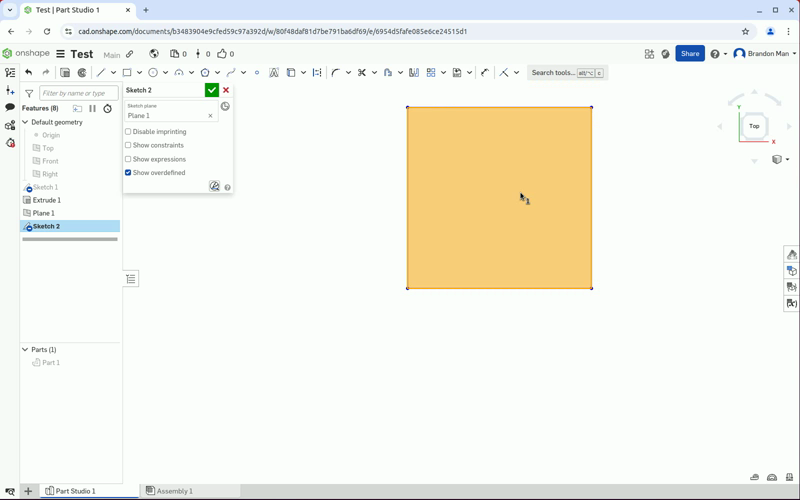
scroll(-6)
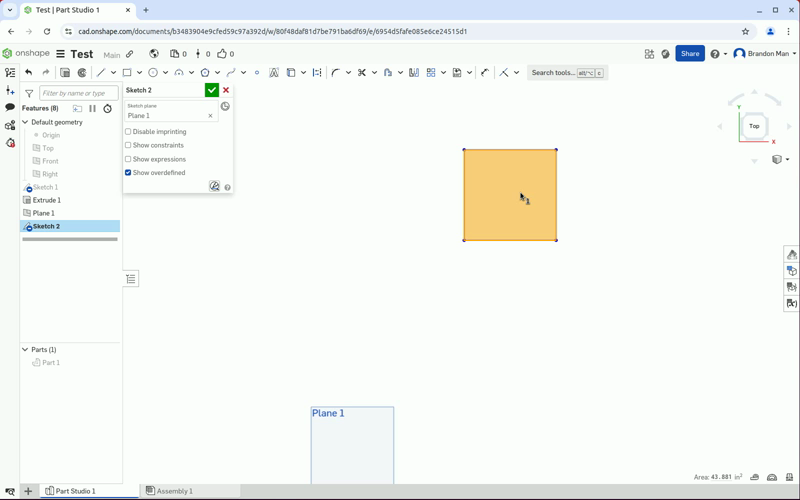
scroll(-6)
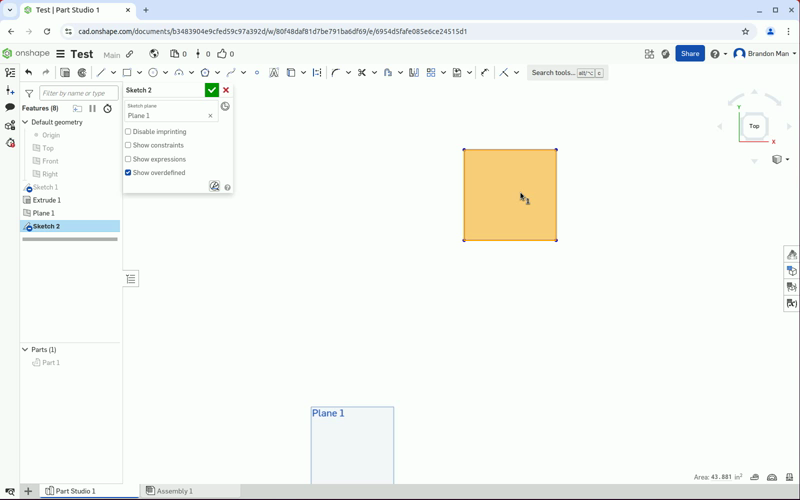
scroll(-6)
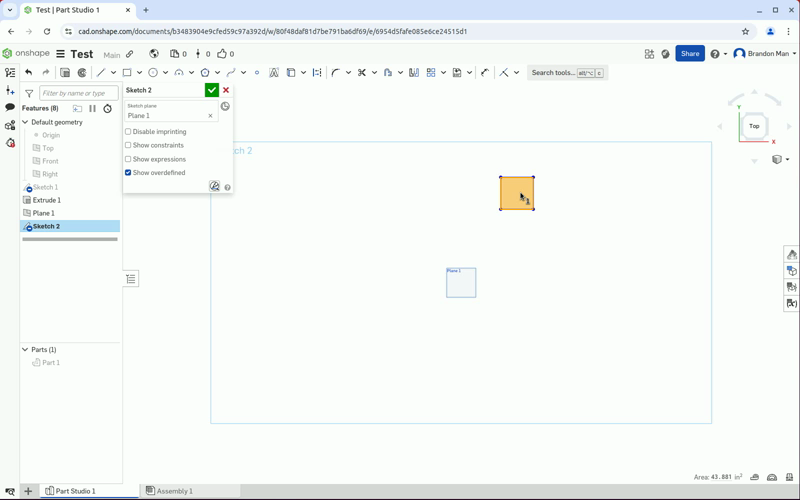
mouse_move(73, 352)
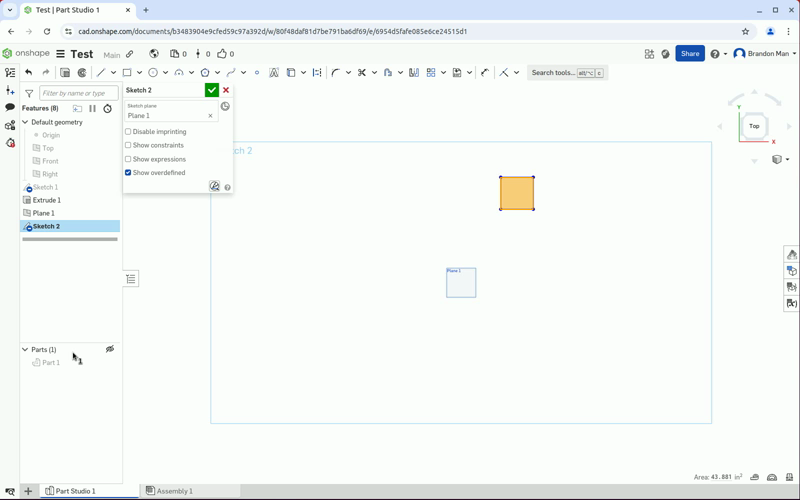
key(shift+y)
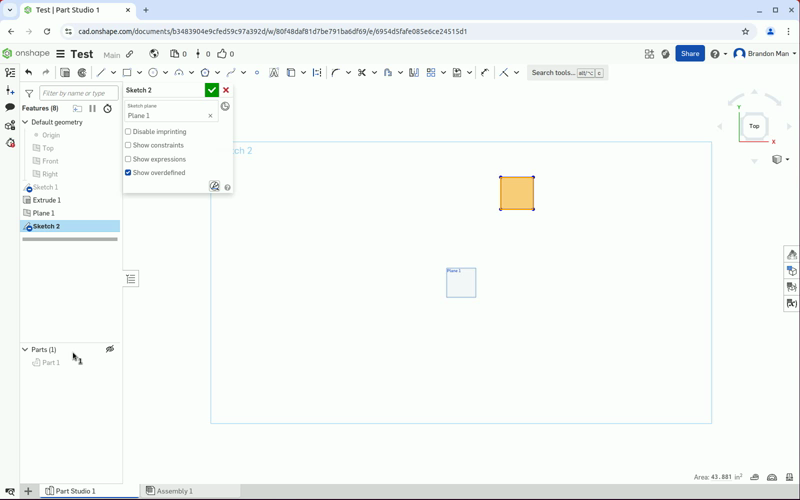
key(shift+e)
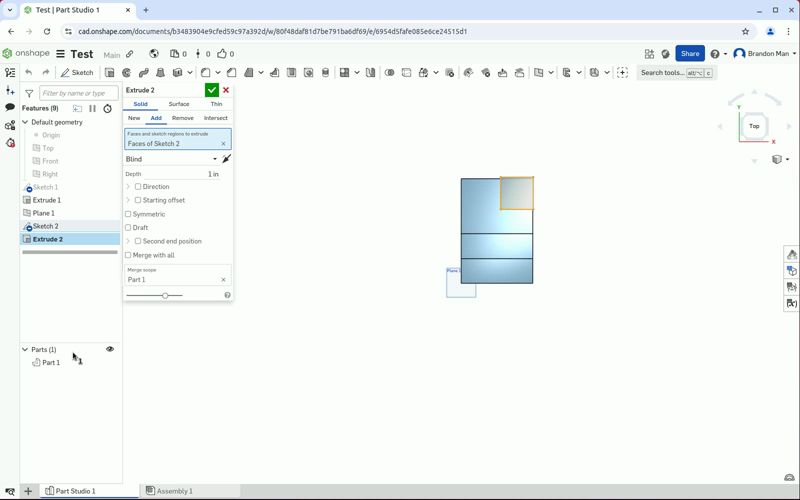
mouse_move(143, 106)
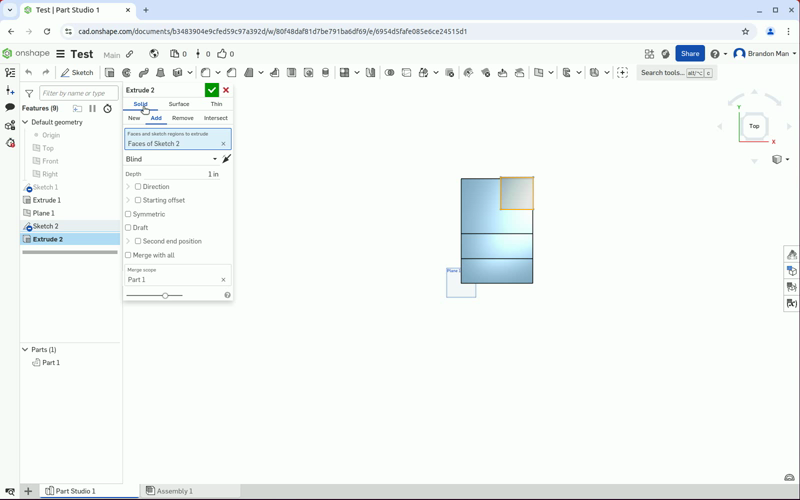
click(143, 106)
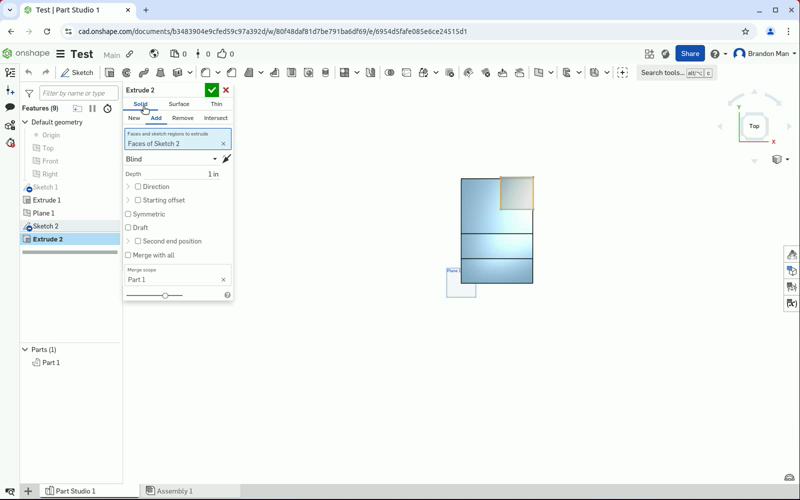
mouse_move(186, 120)
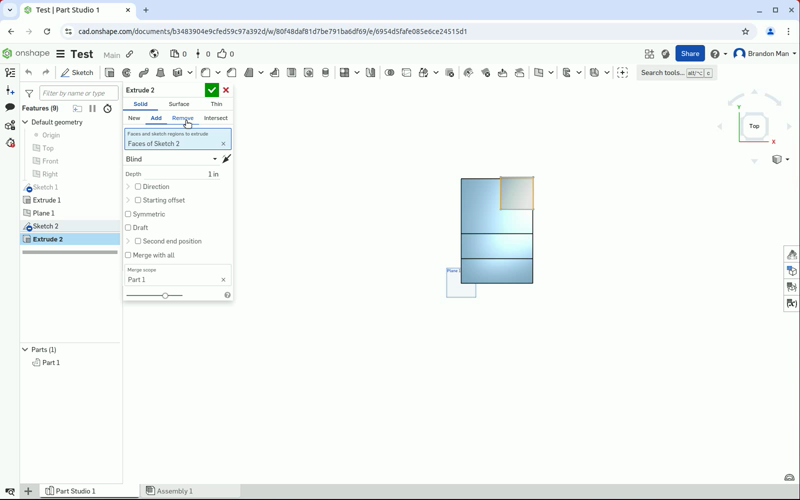
click(186, 120)
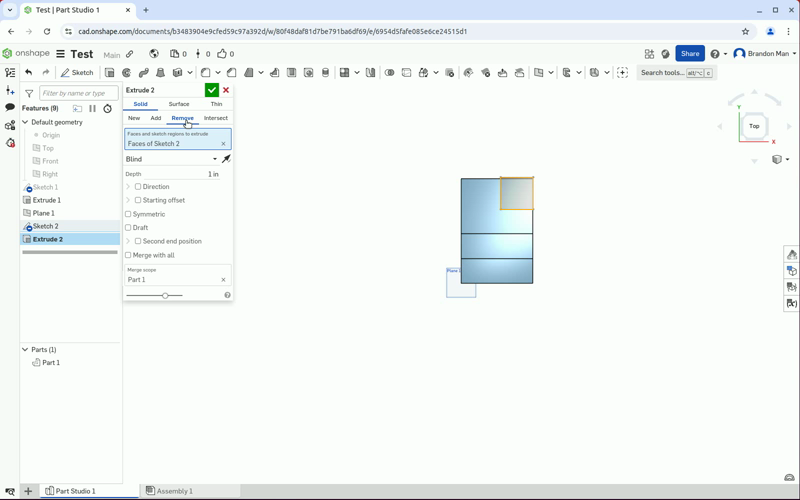
key(tab, 4)
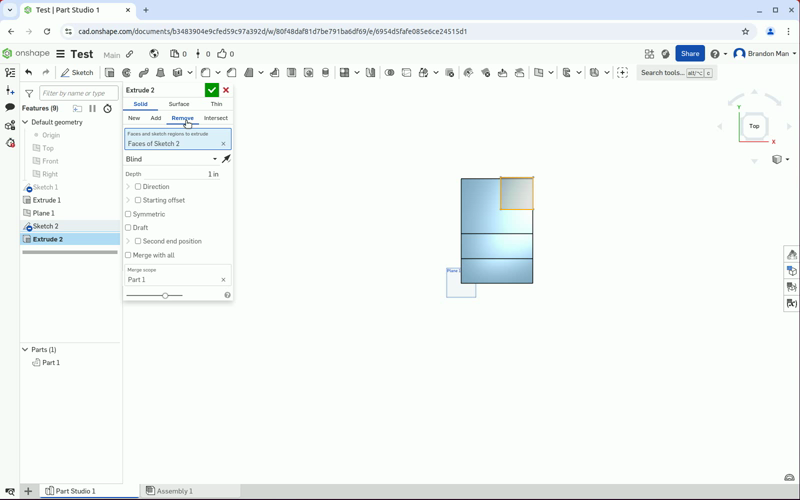
text(16.368)
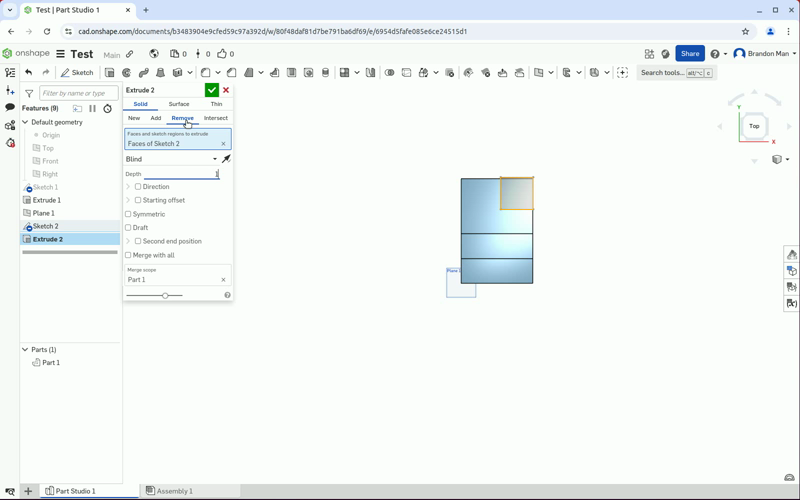
key(tab, 6)
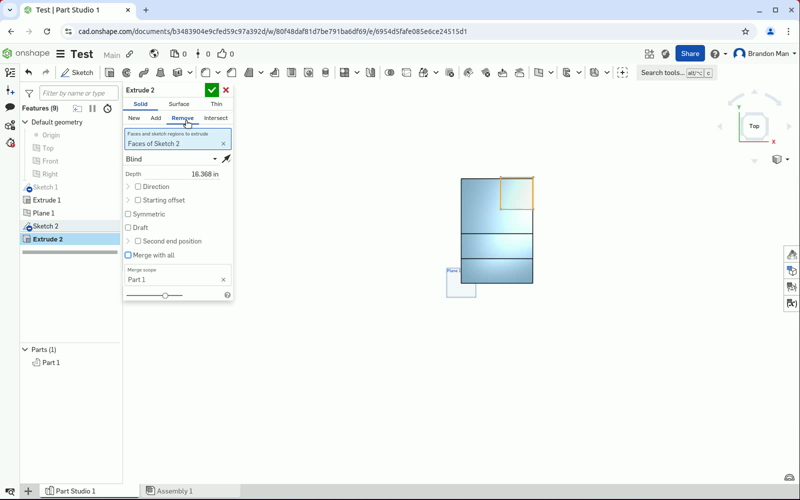
key(space)
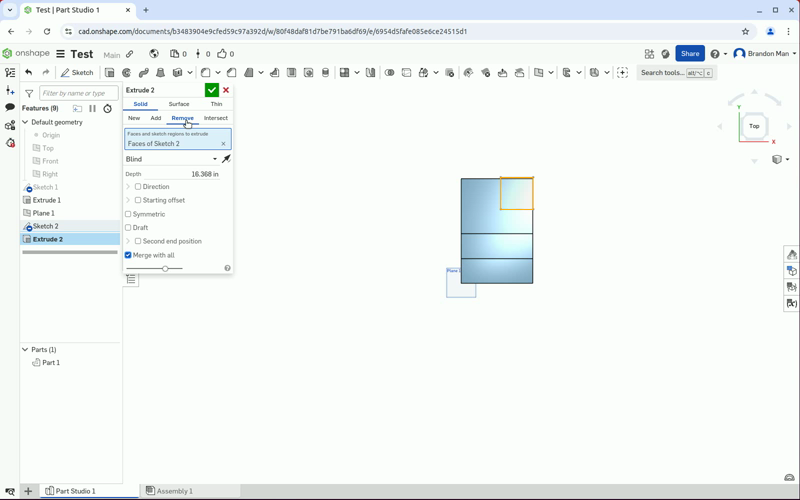
key(enter)
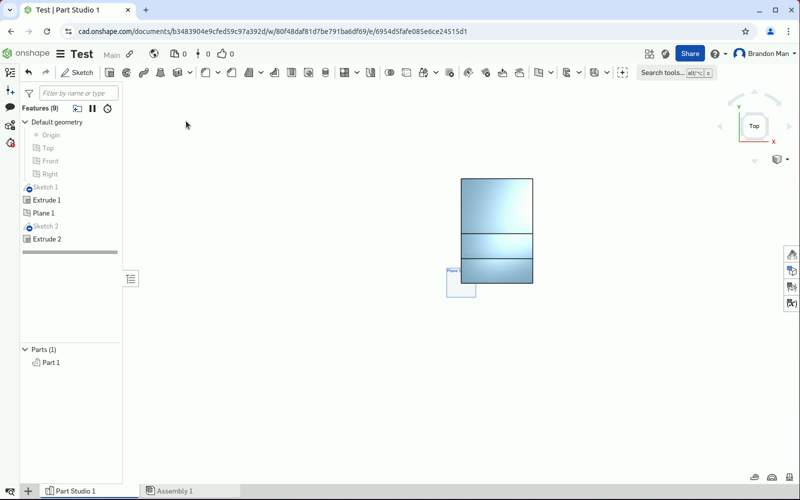
key(shift+h)
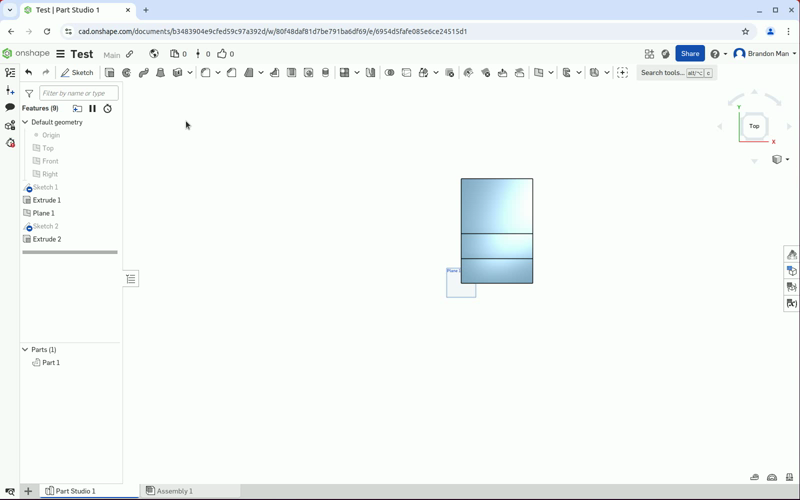
key(shift+h)
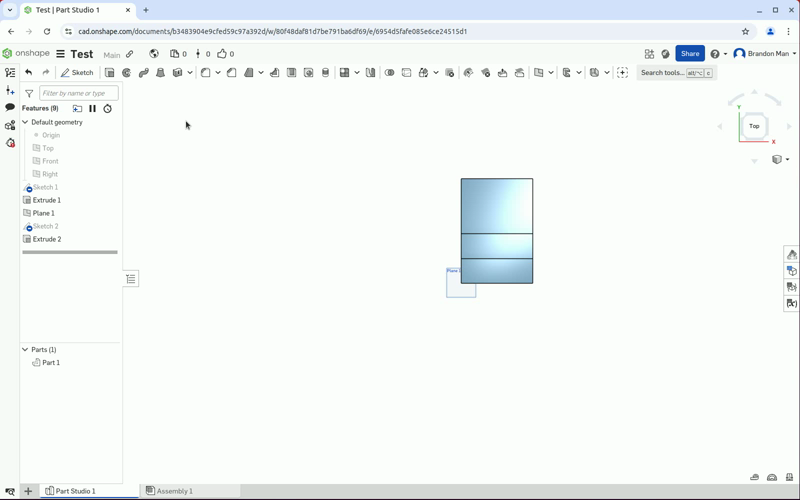
mouse_move(73, 189)
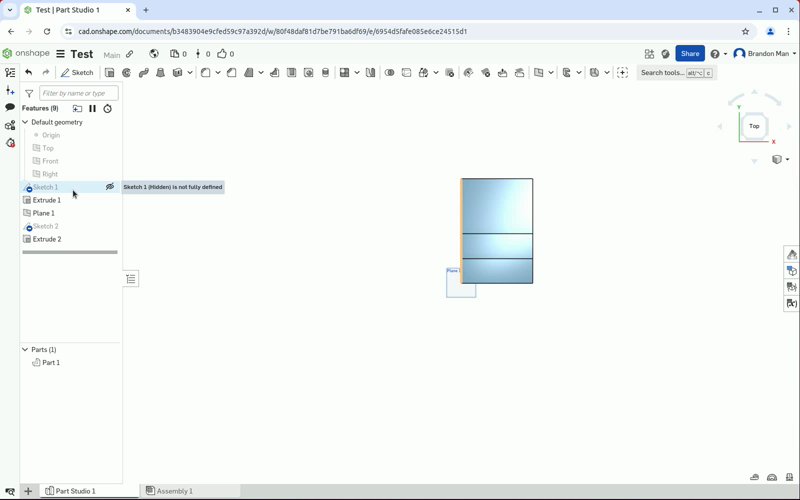
click(73, 189)
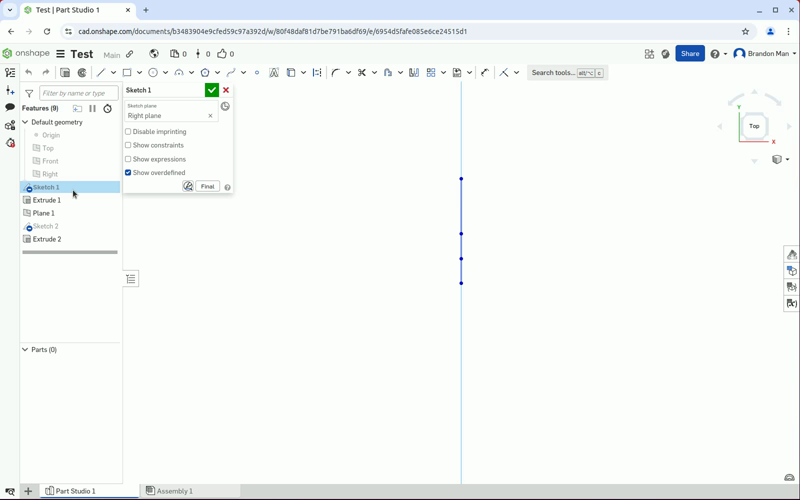
mouse_move(229, 92)
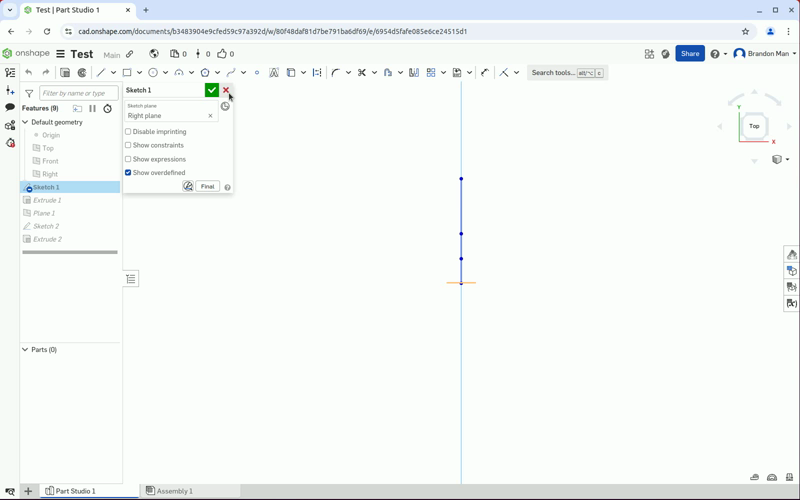
click(229, 92)
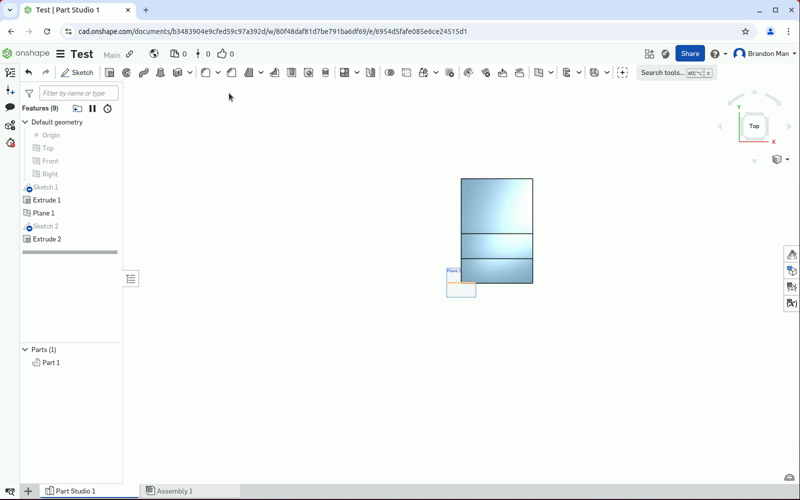
mouse_move(73, 352)
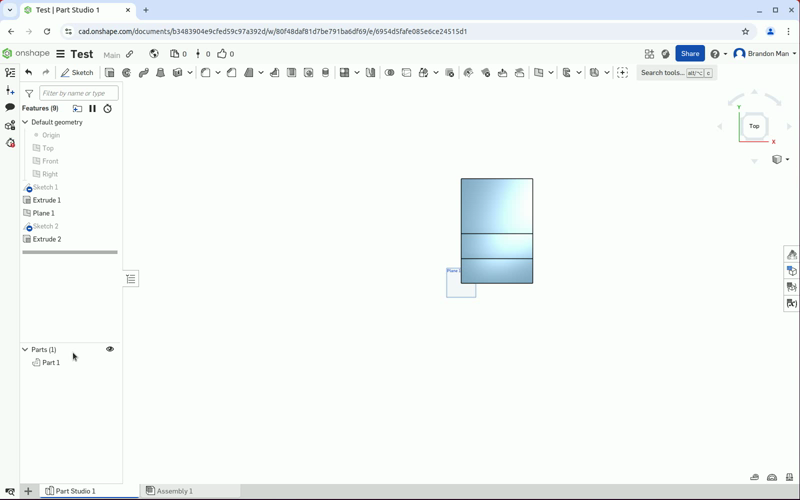
key(y)
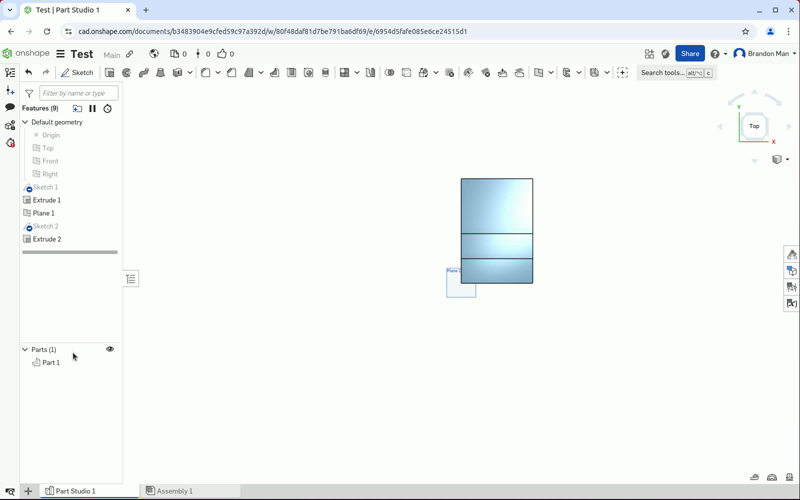
key(shift+p)
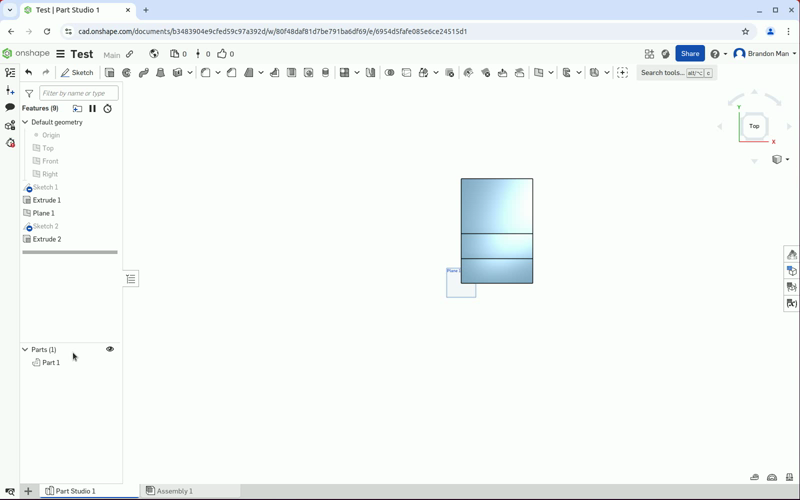
key(space)
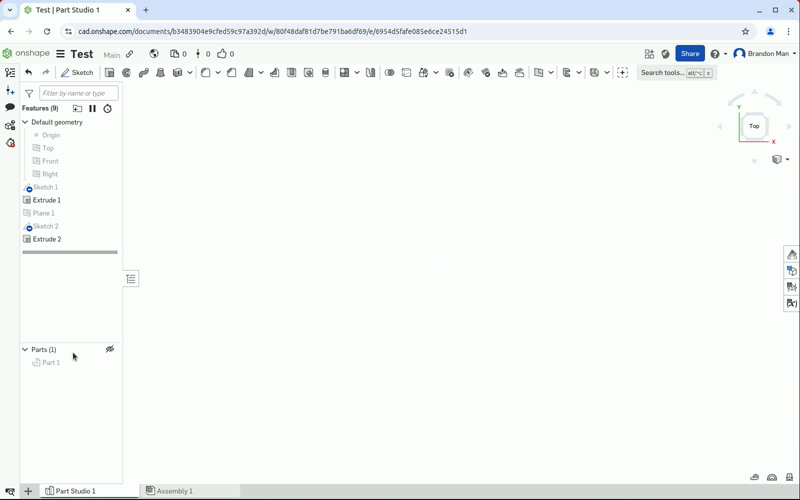
key_down(shift)
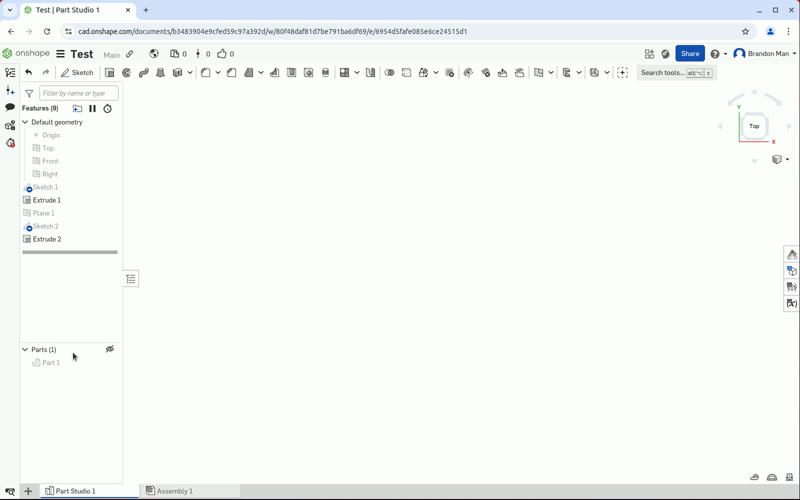
key(up)
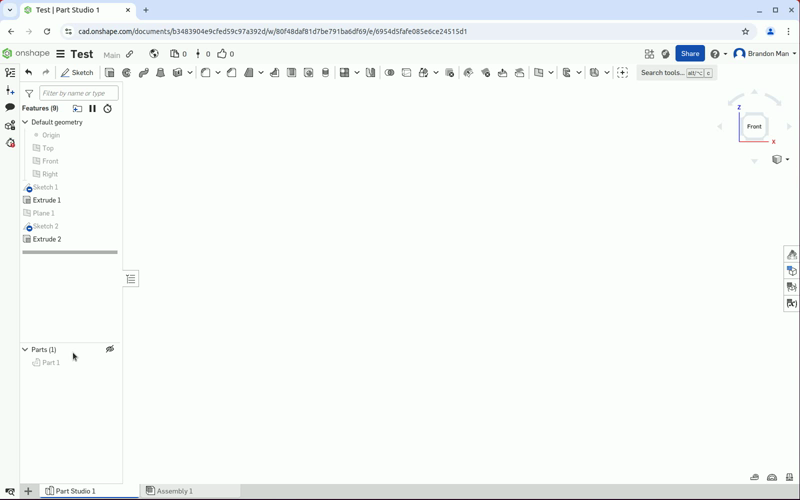
key_up(shift)
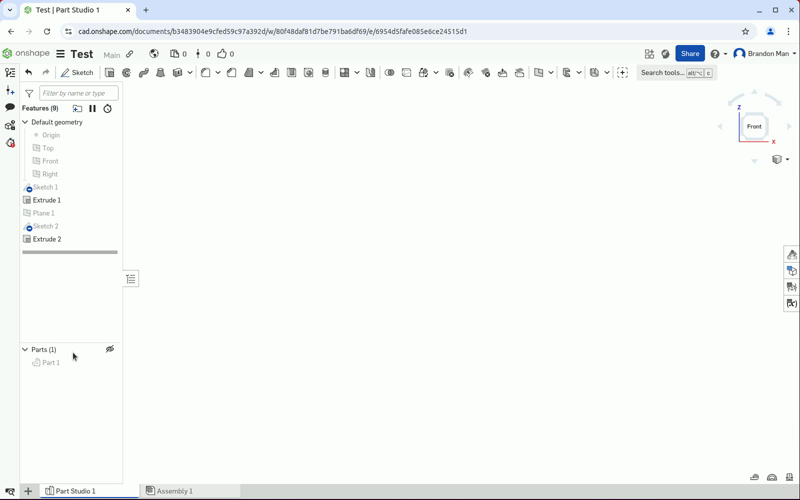
key(space)
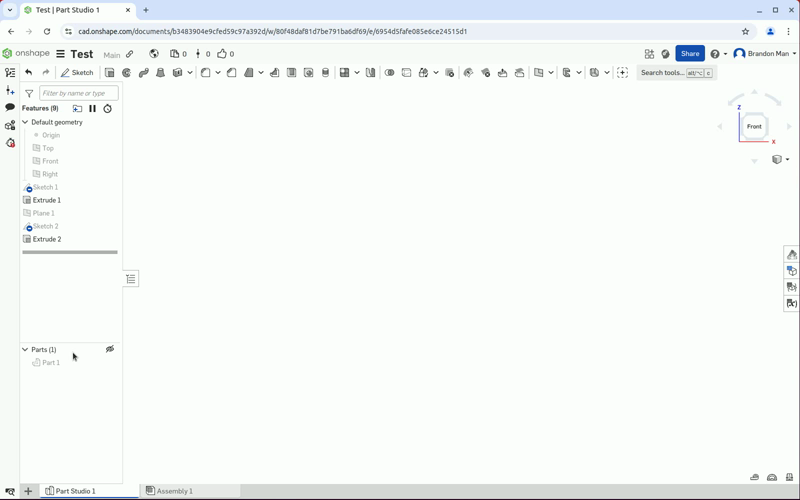
key_down(shift)
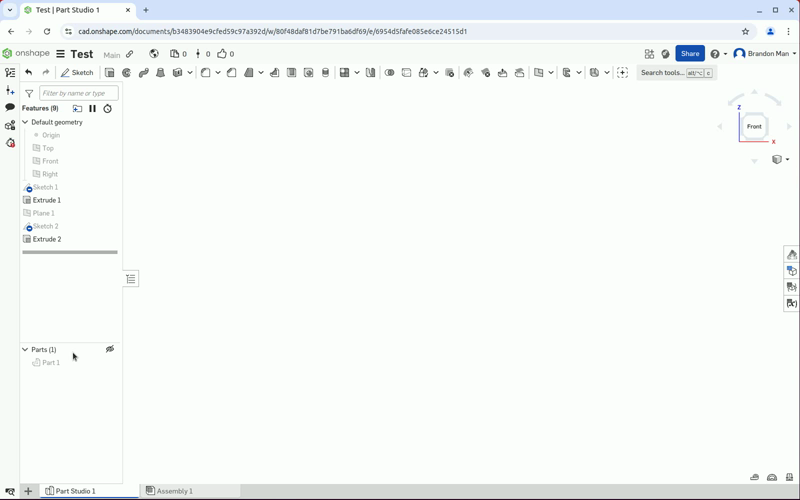
key(left)
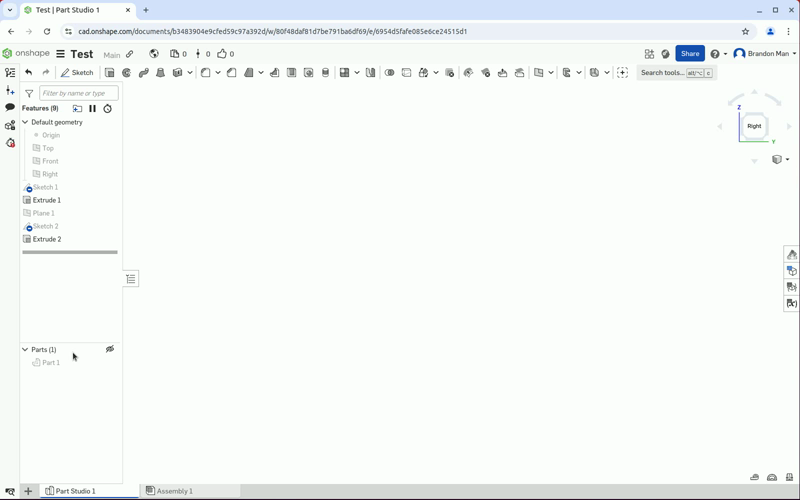
key_up(shift)
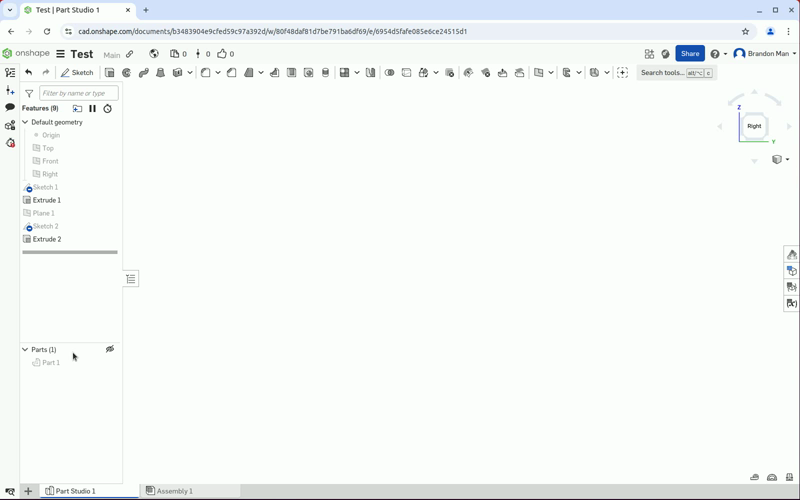
mouse_move(73, 352)
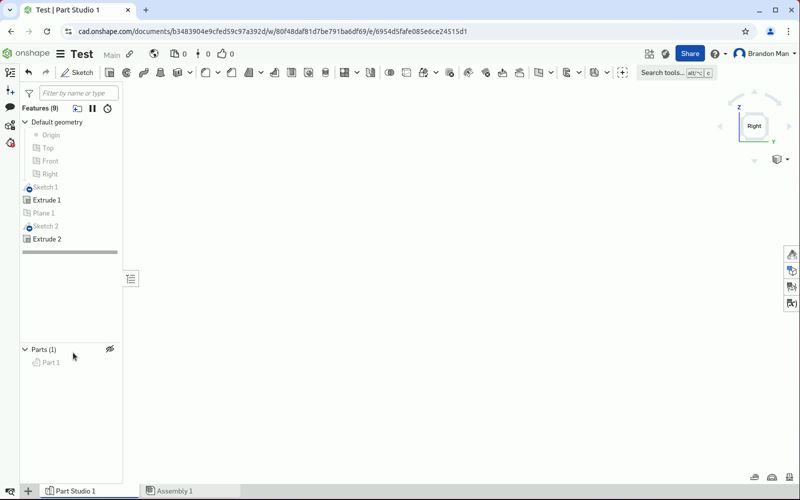
key(shift+y)
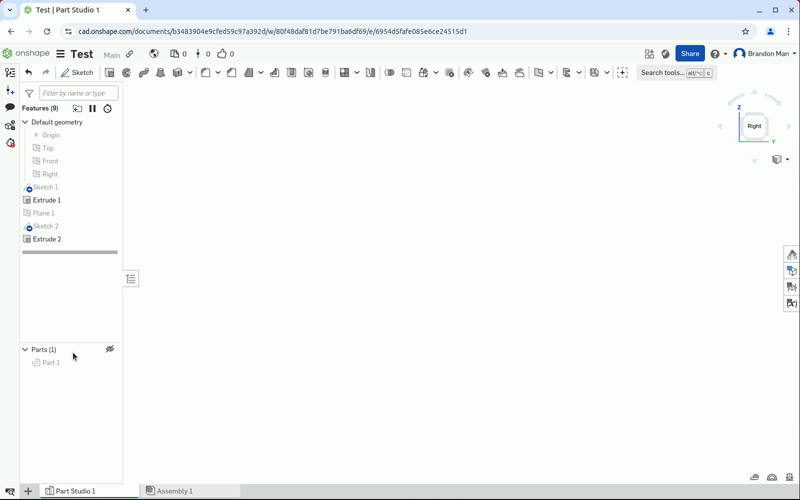
key(shift+s)
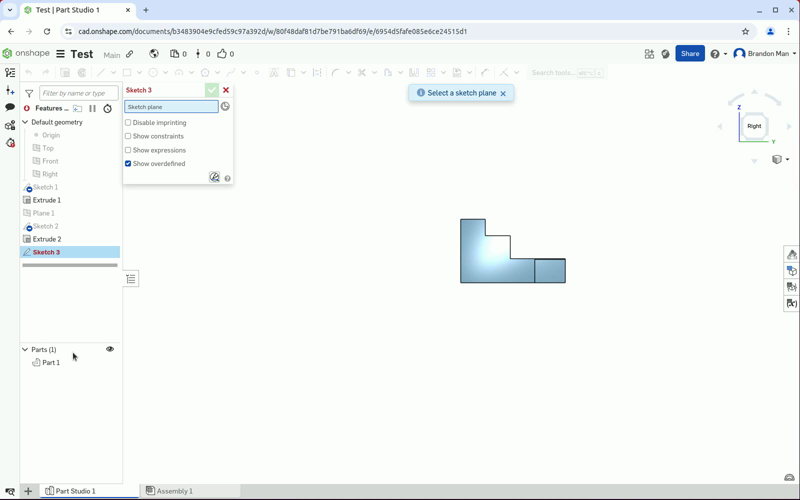
mouse_move(73, 176)
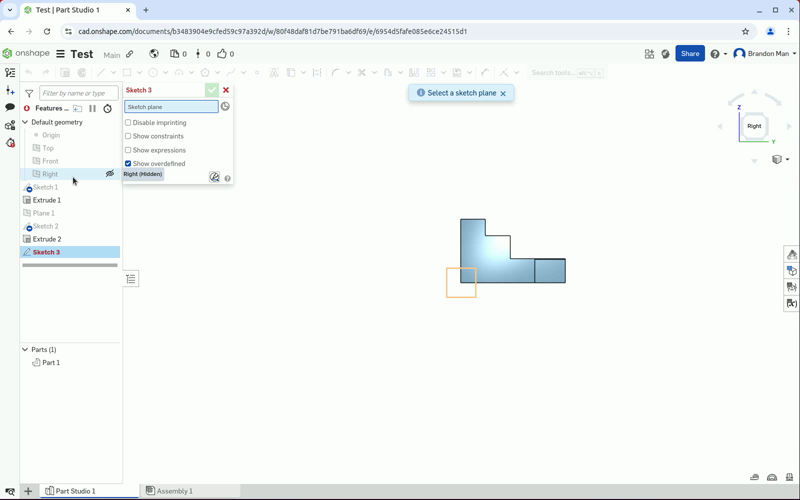
click(73, 176)
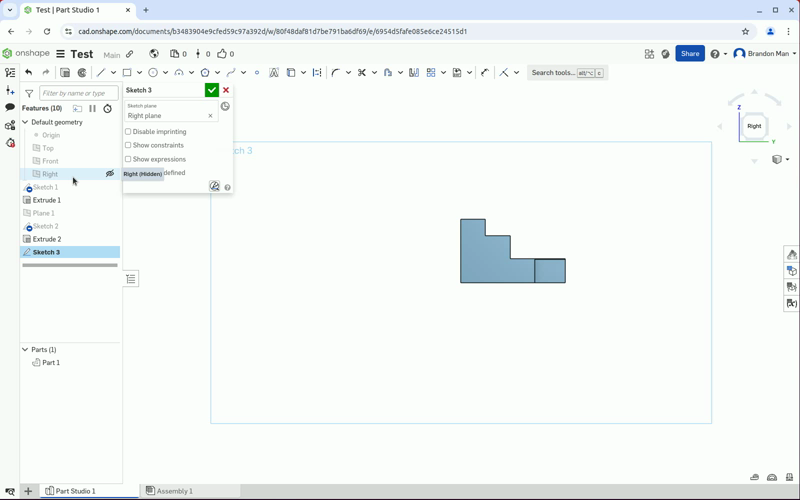
mouse_move(73, 352)
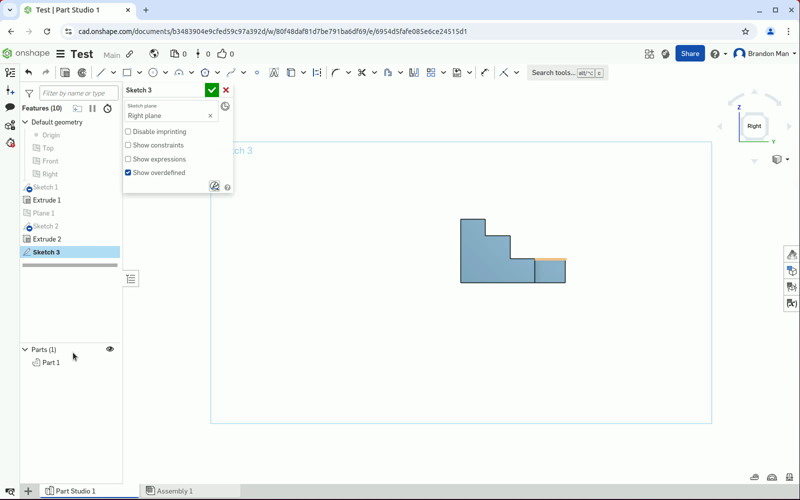
key(y)
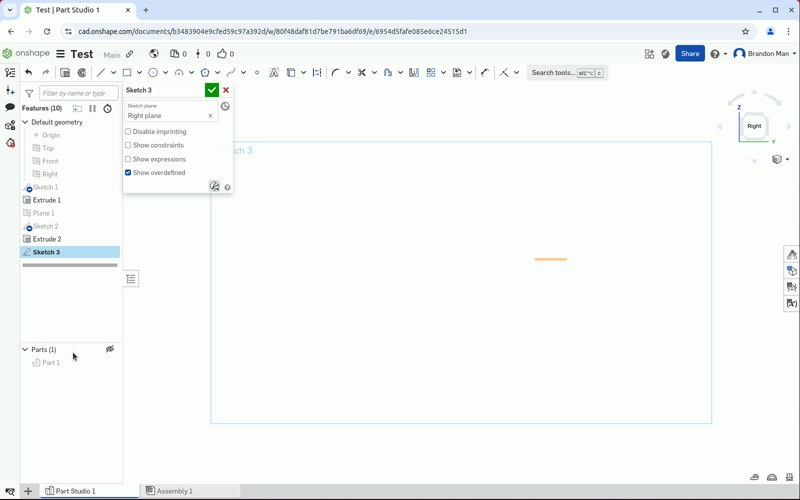
key(l)
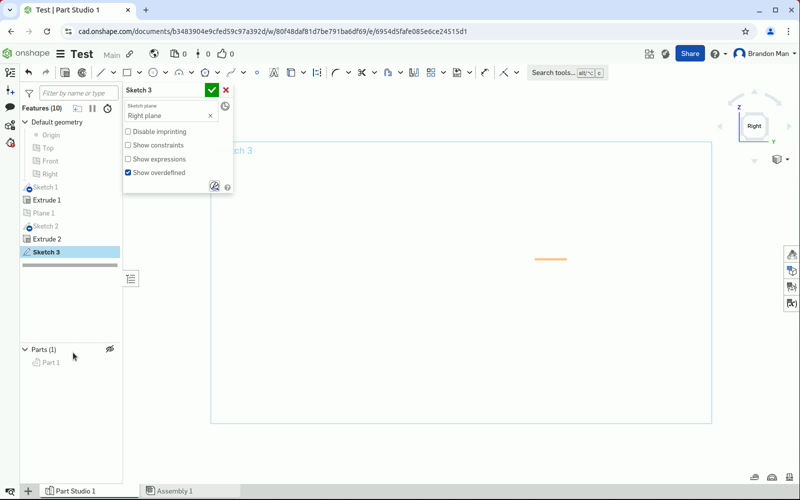
key_down(shift)
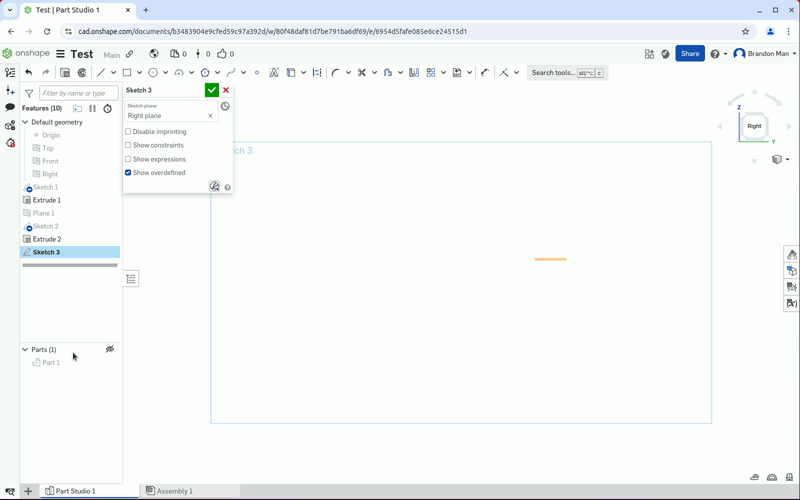
mouse_move(437, 386)
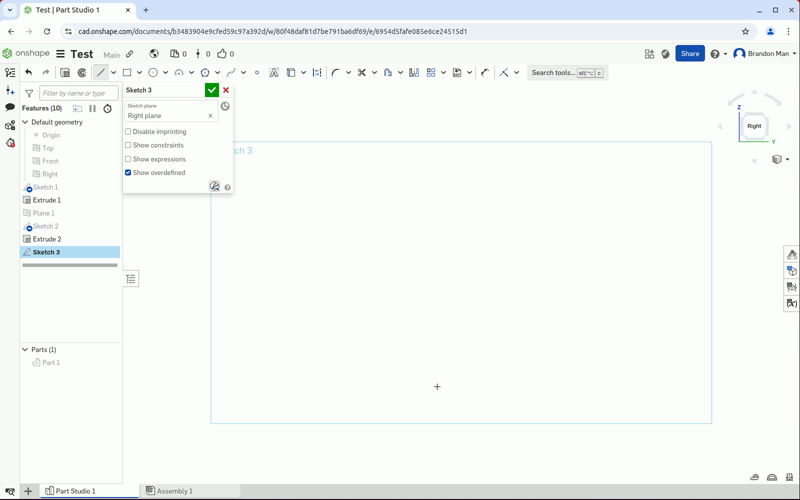
click(437, 386)
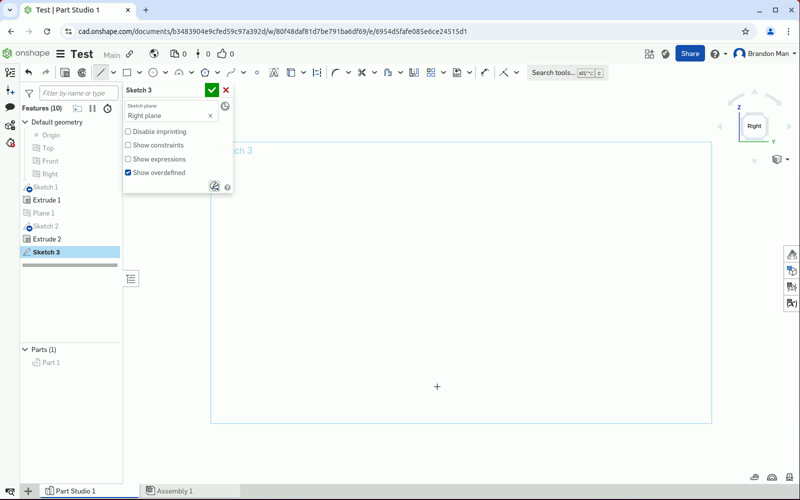
key_up(shift)
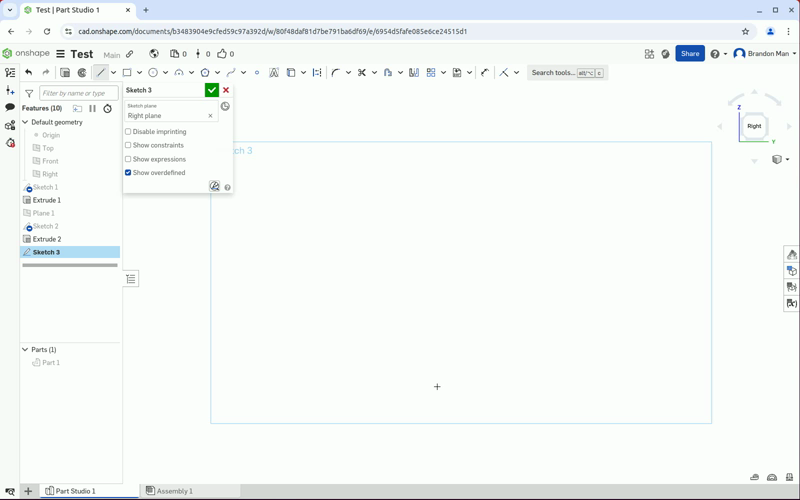
key_down(shift)
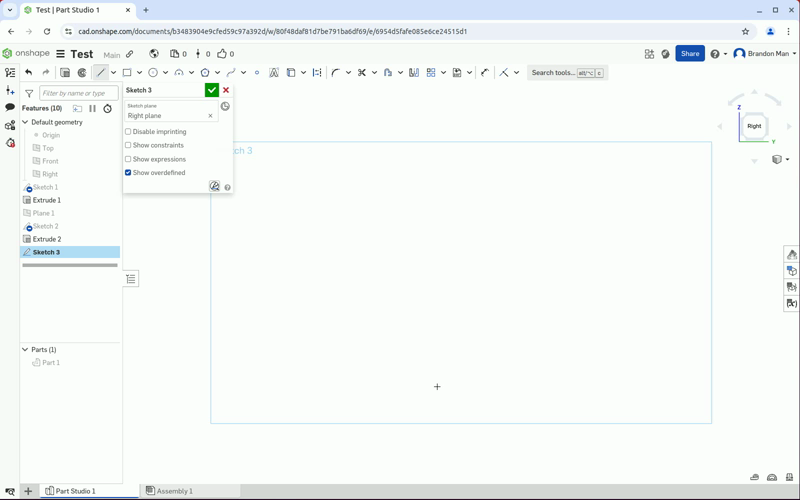
mouse_move(573, 386)
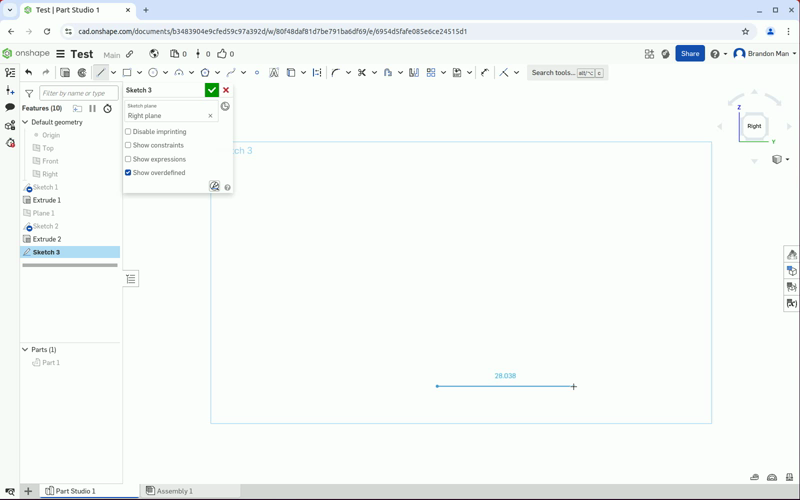
click(573, 386)
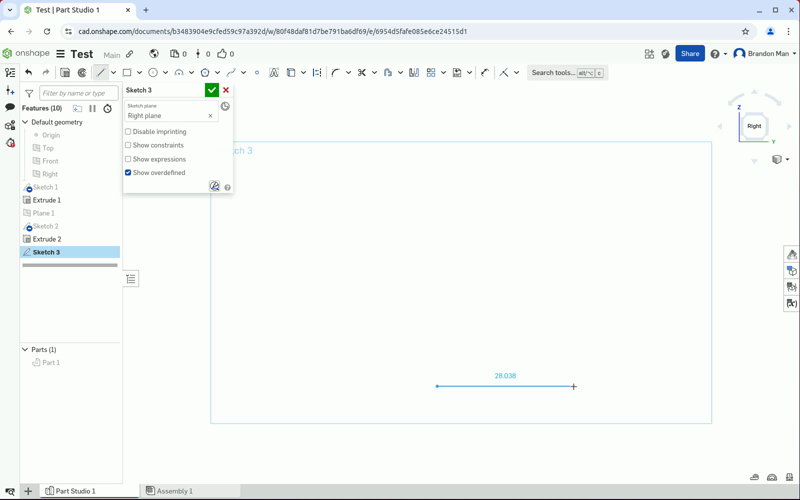
key_up(shift)
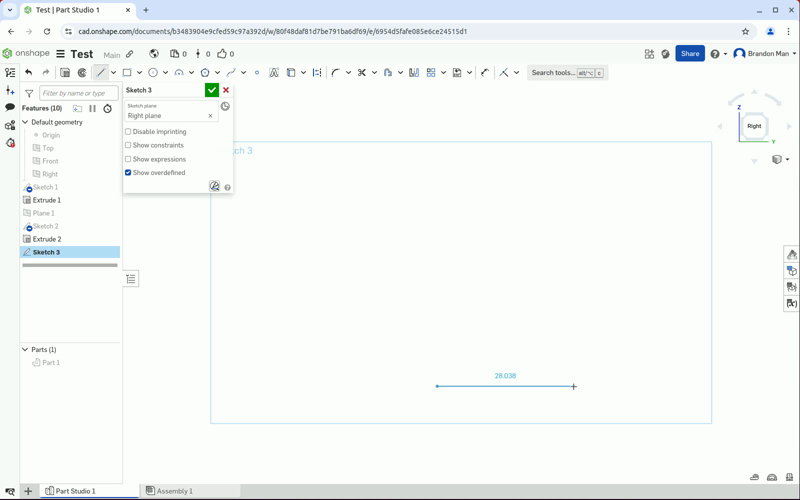
key_down(shift)
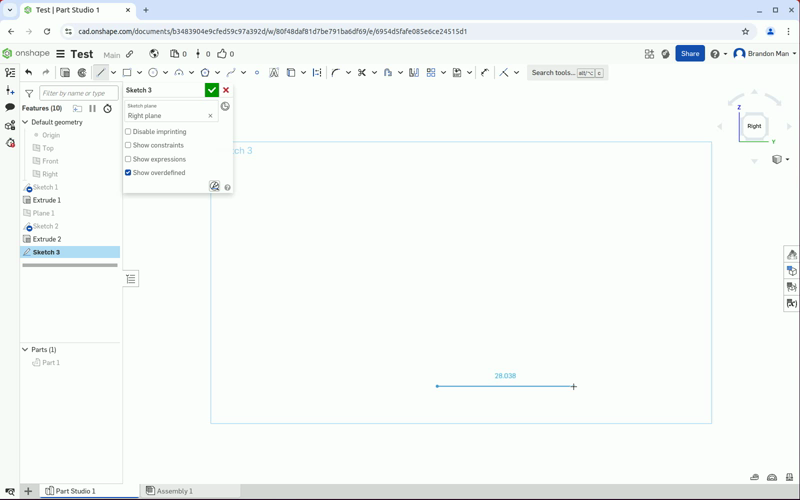
mouse_move(589, 386)
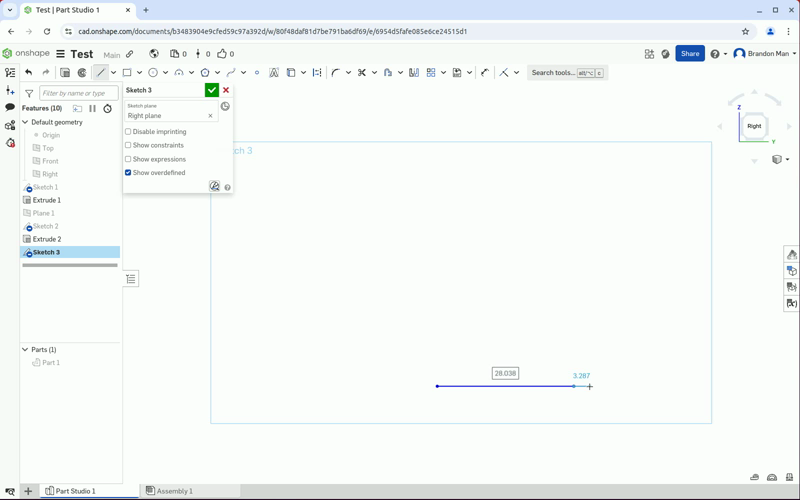
mouse_move(573, 362)
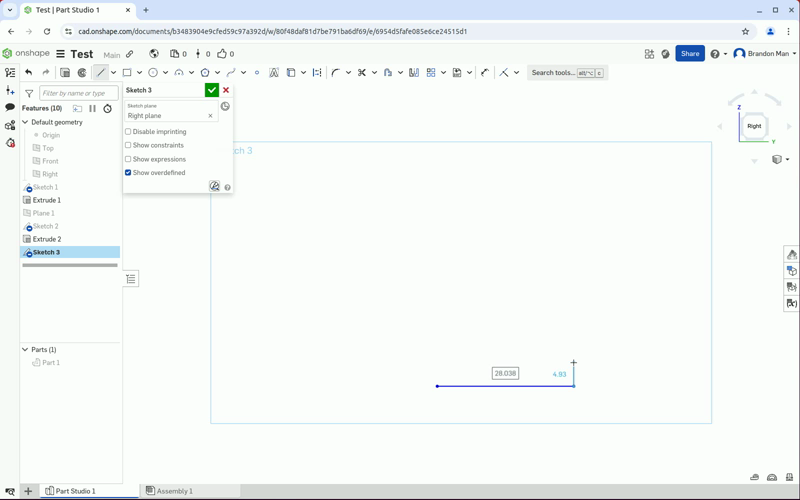
click(573, 362)
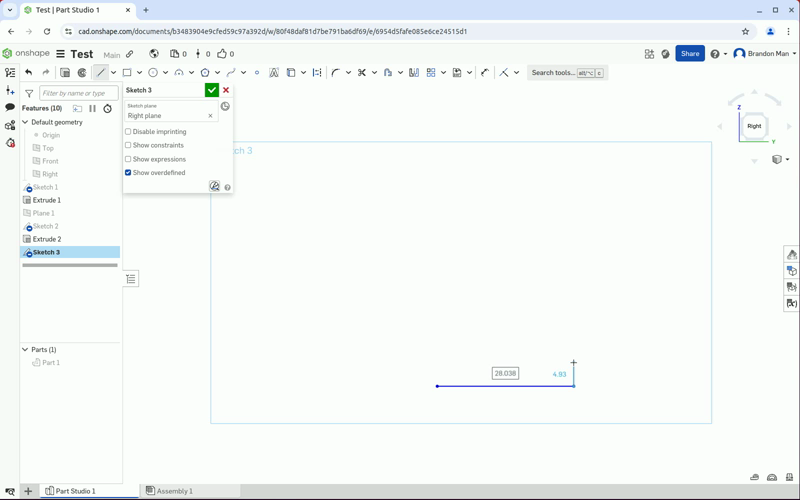
key_up(shift)
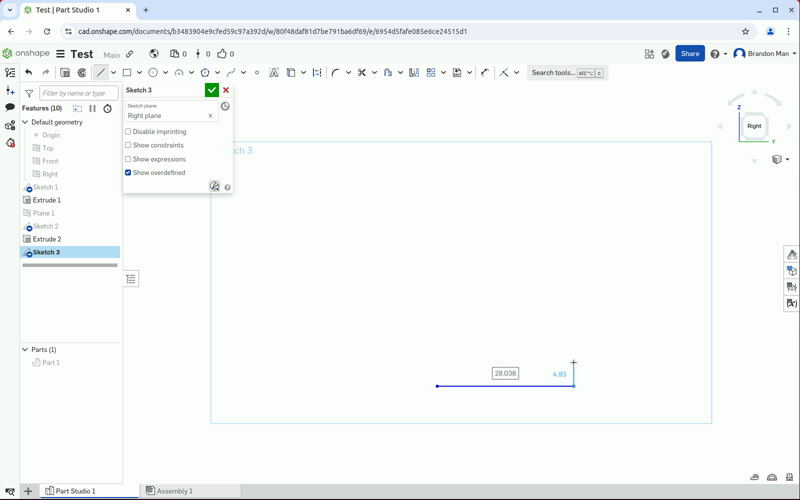
key_down(shift)
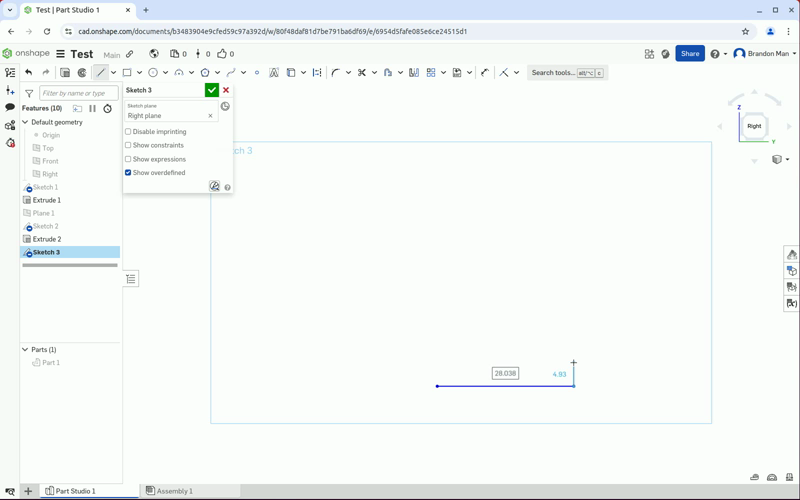
mouse_move(589, 362)
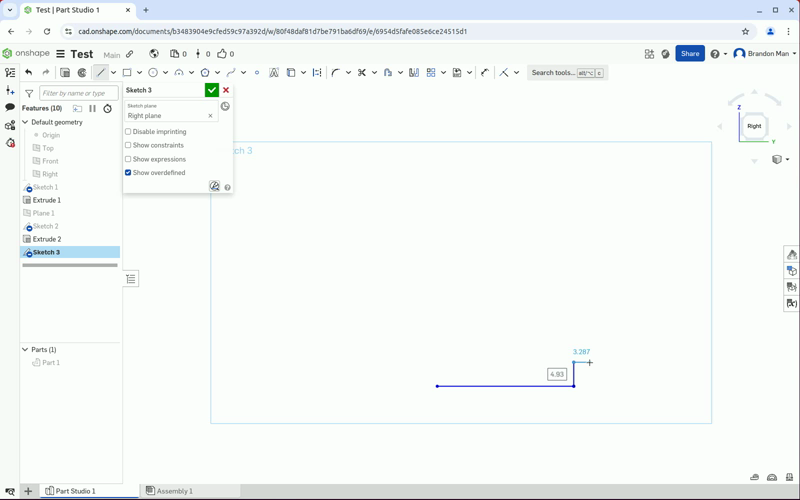
mouse_move(518, 362)
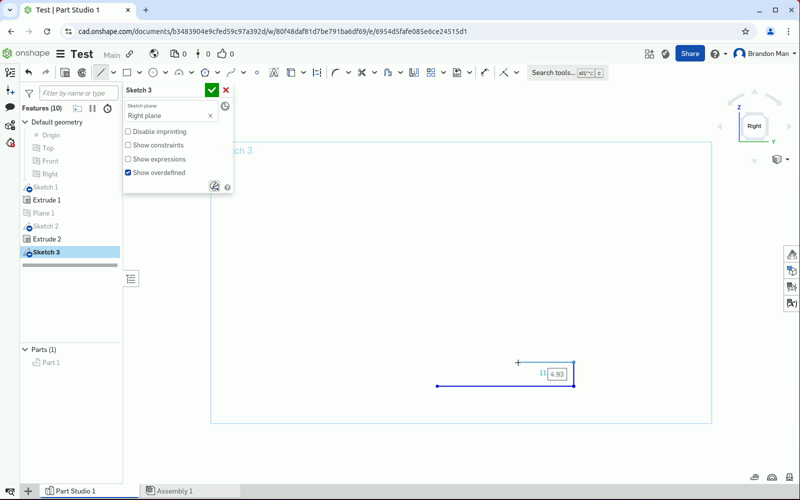
click(518, 362)
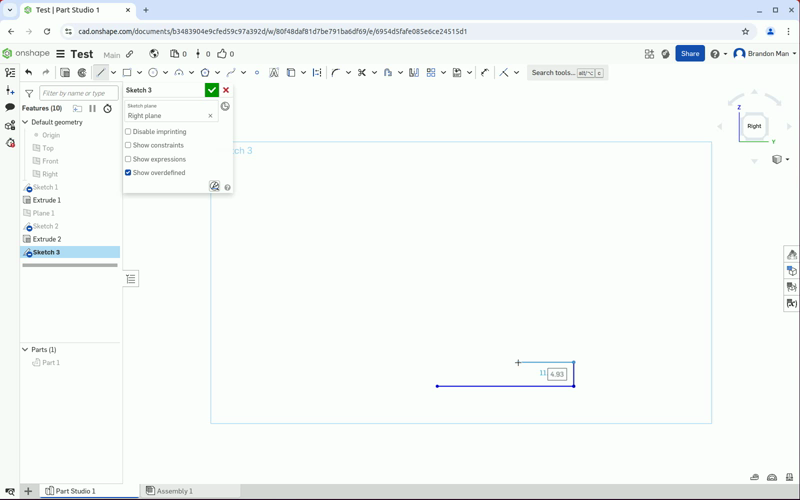
key_up(shift)
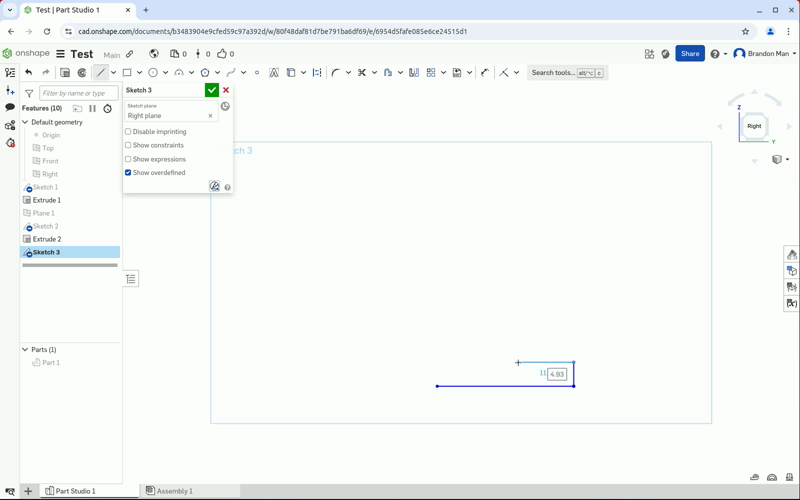
key_down(shift)
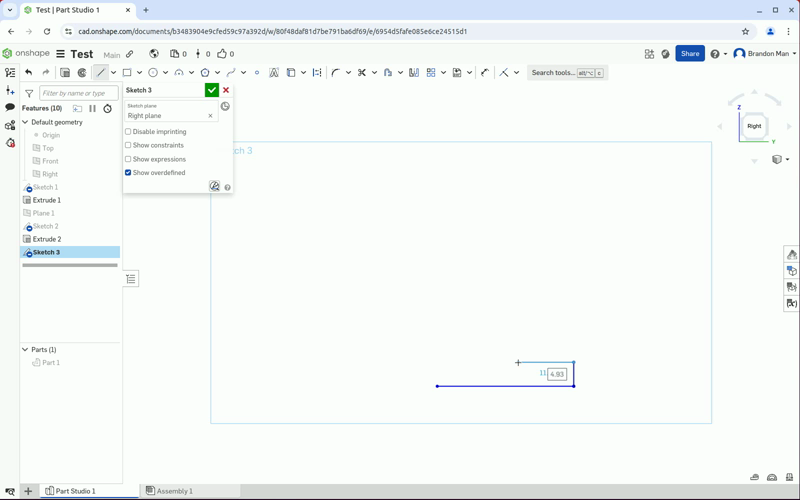
mouse_move(518, 260)
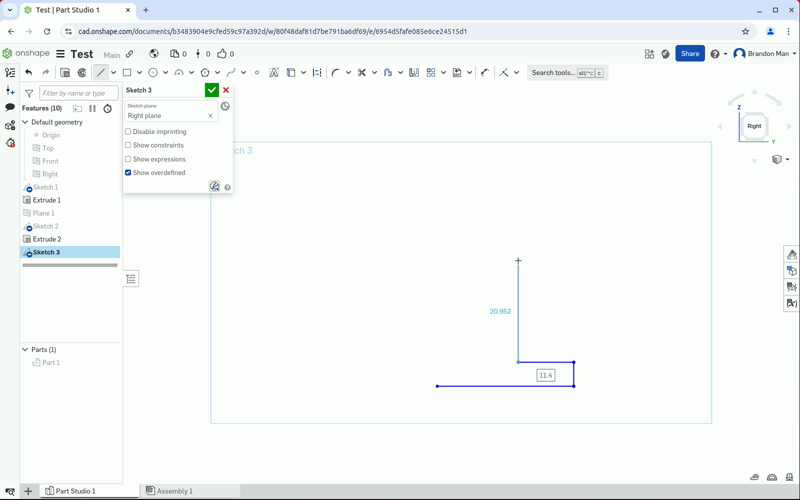
click(518, 260)
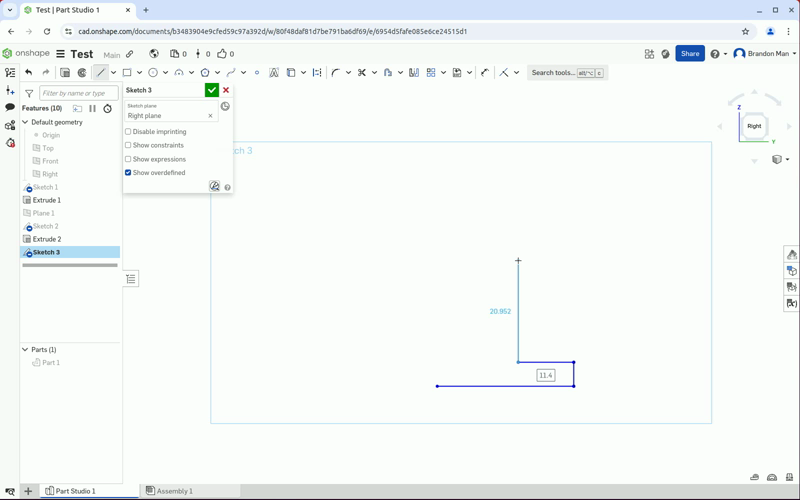
key_up(shift)
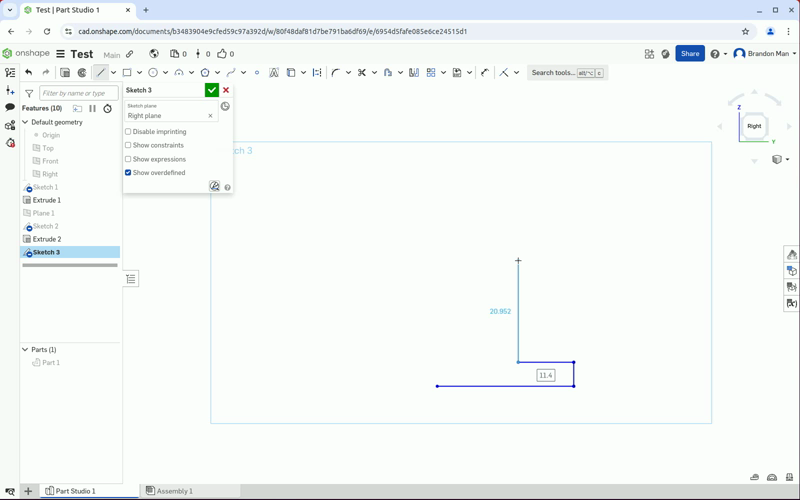
key_down(shift)
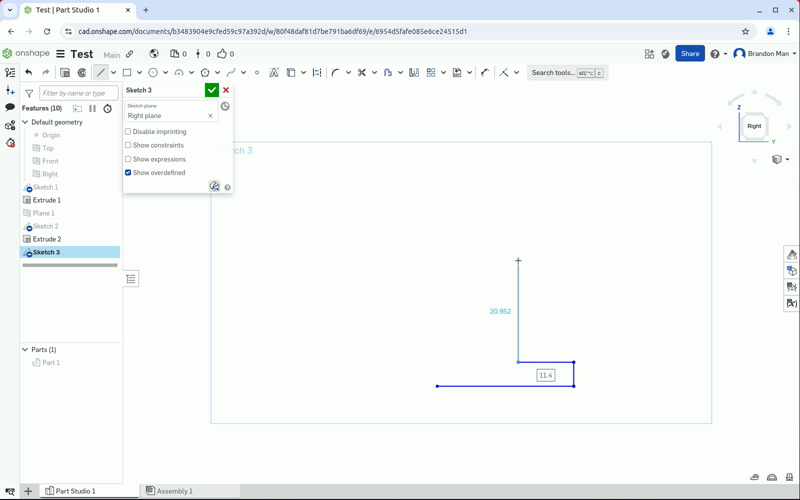
mouse_move(548, 260)
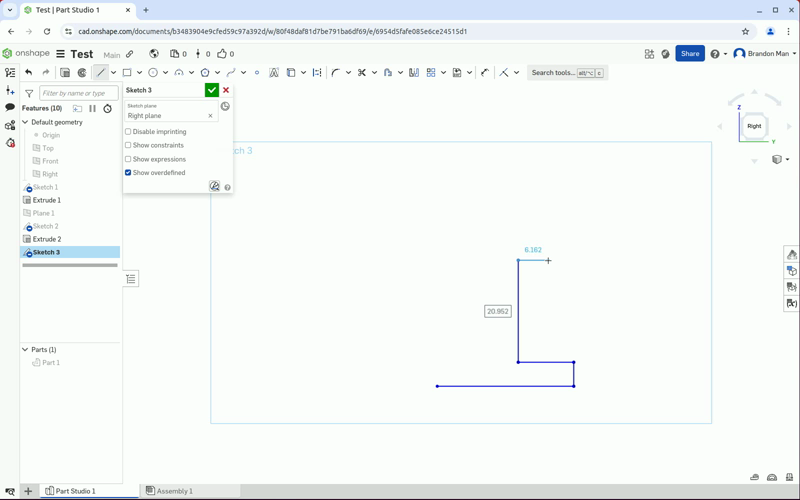
mouse_move(461, 260)
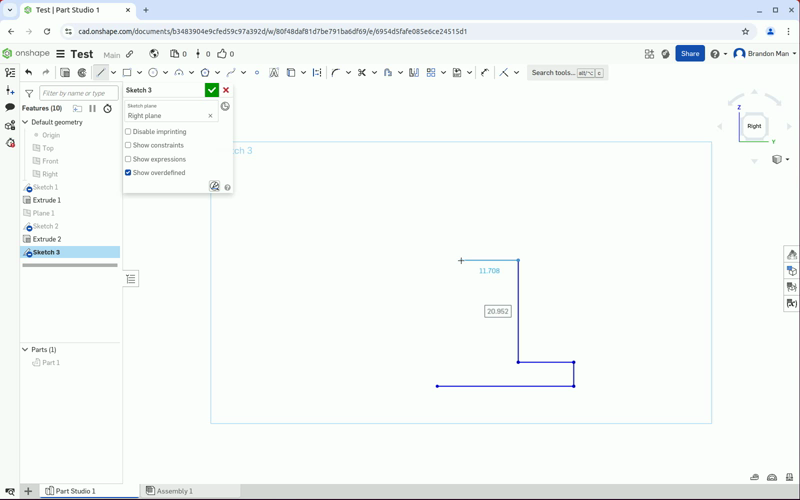
click(461, 260)
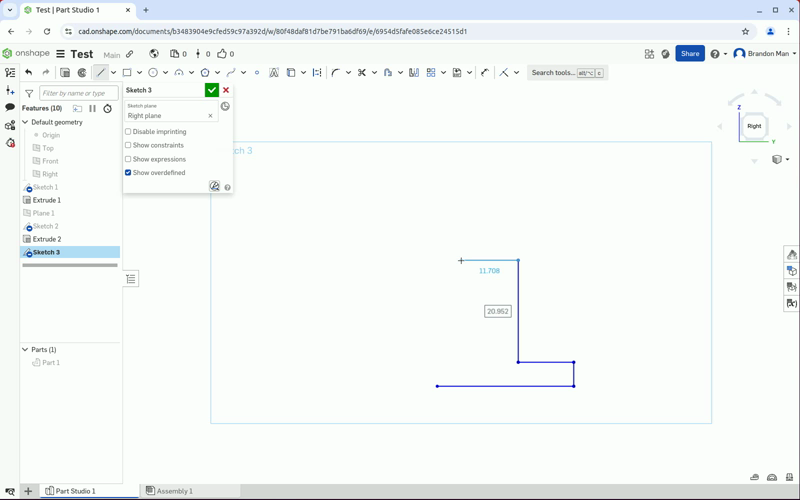
key_up(shift)
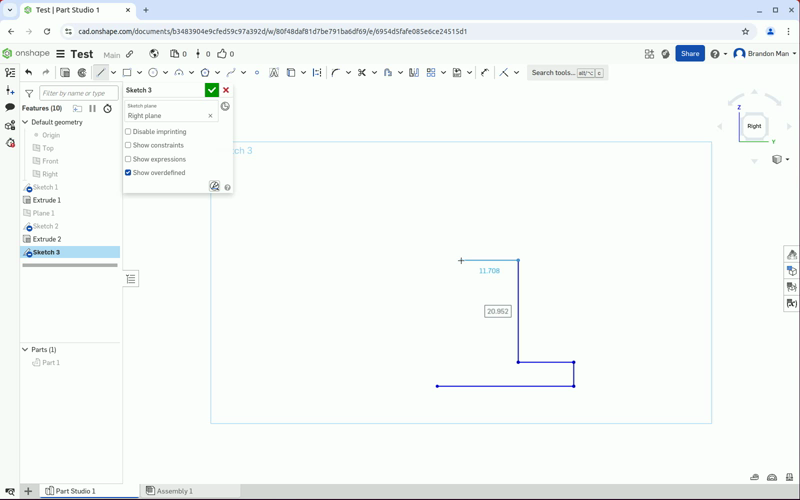
key_down(shift)
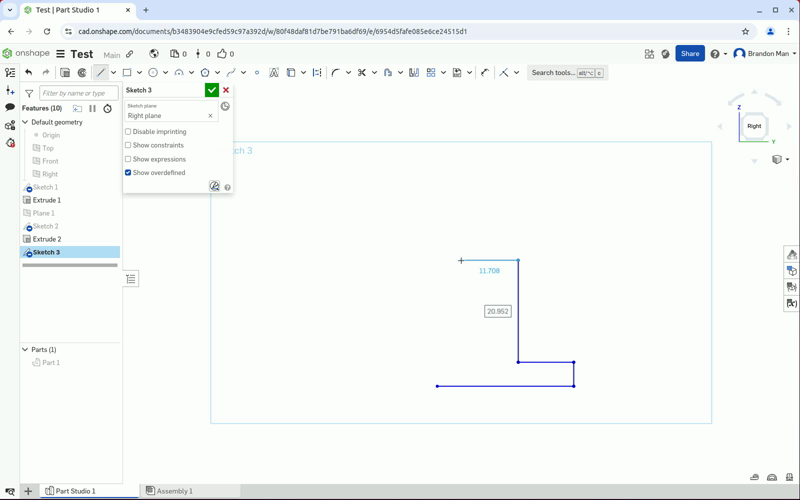
mouse_move(491, 260)
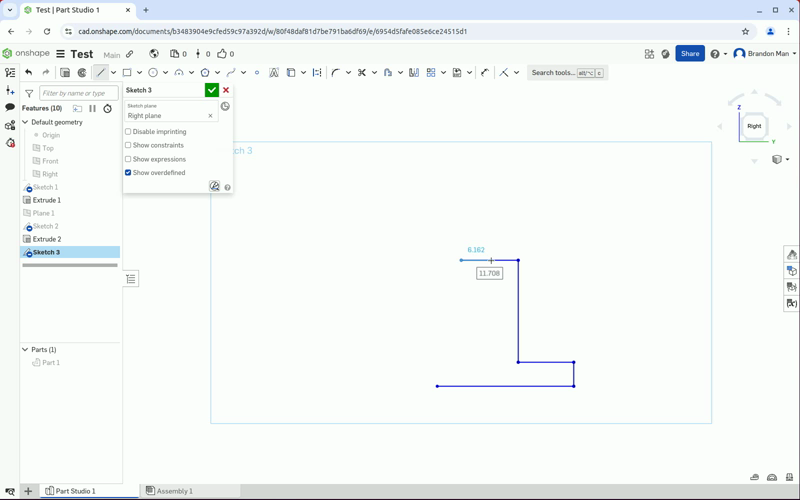
mouse_move(461, 243)
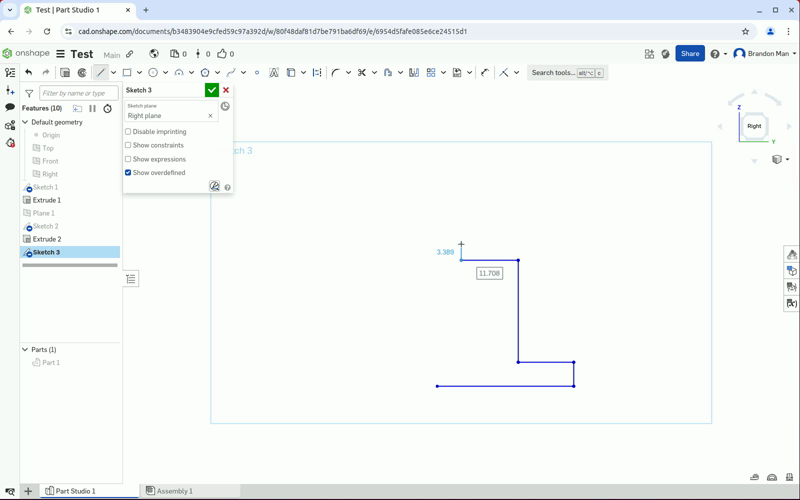
click(461, 243)
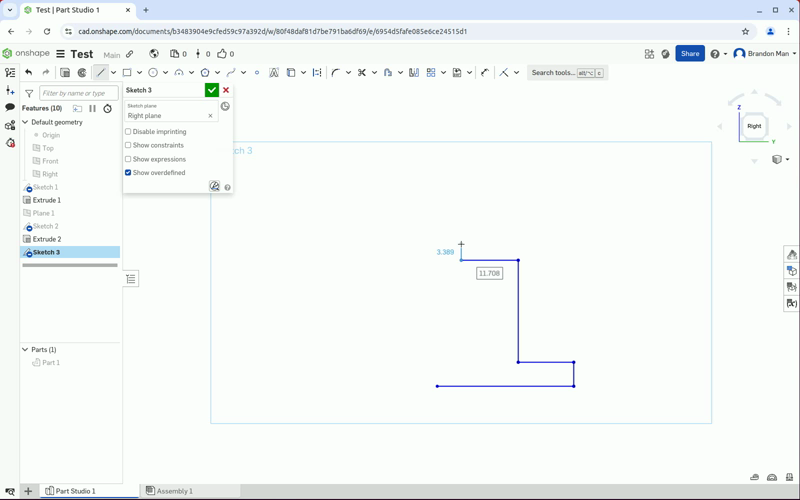
key_up(shift)
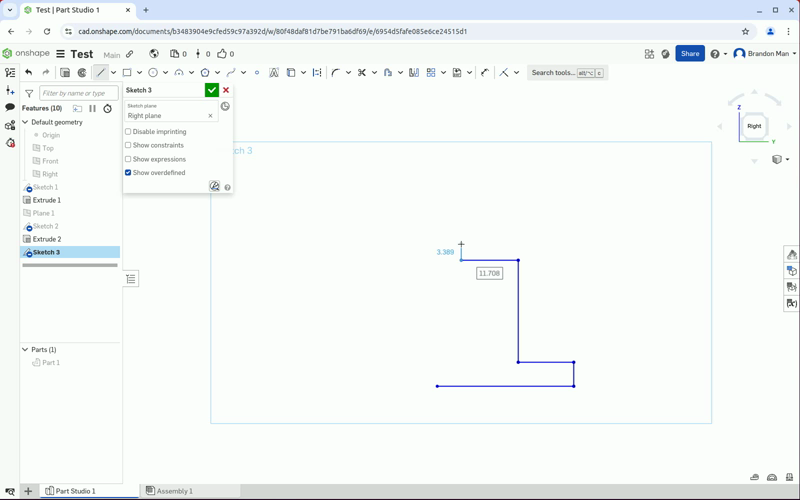
key_down(shift)
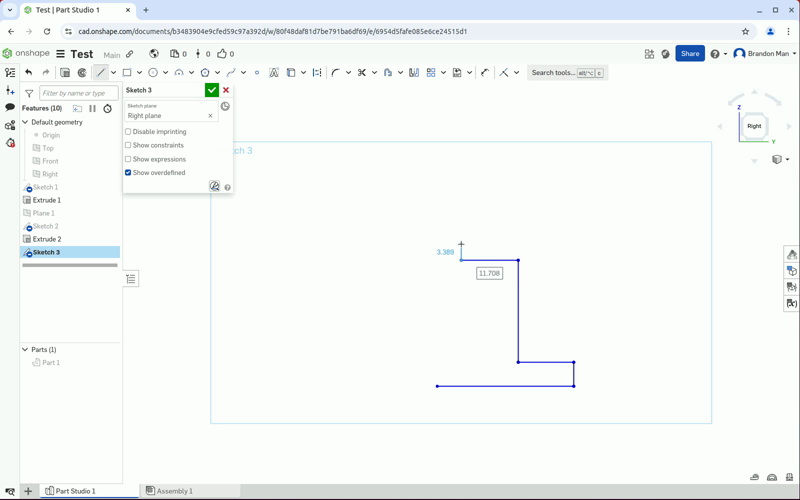
mouse_move(491, 243)
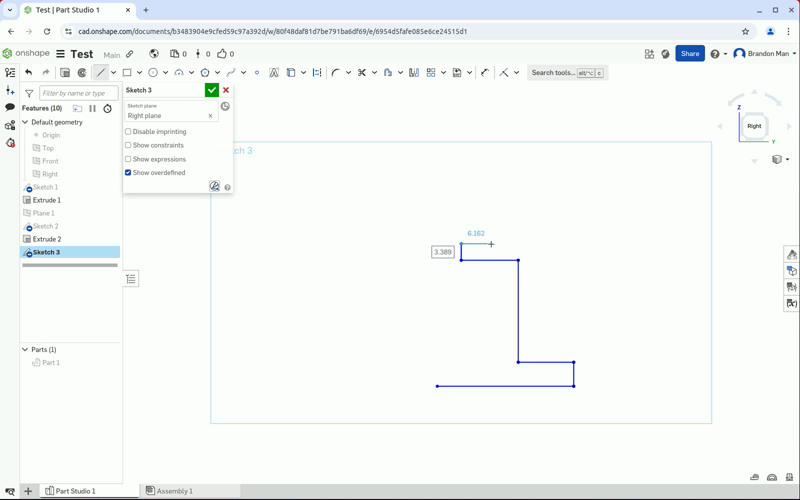
mouse_move(437, 243)
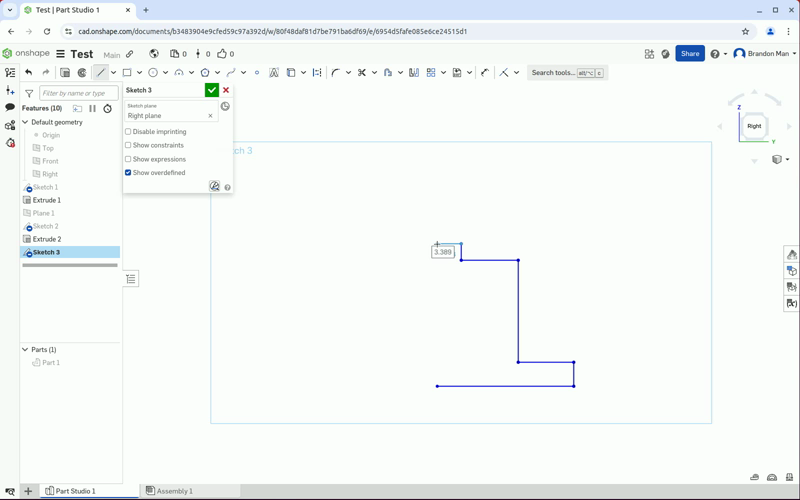
click(437, 243)
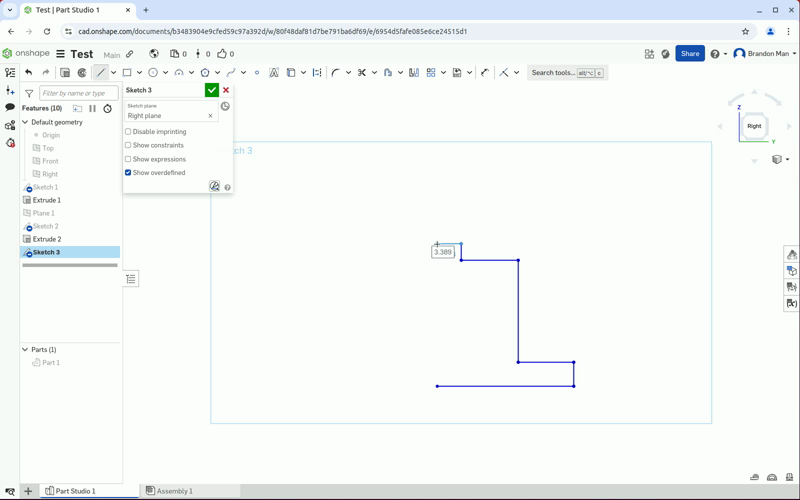
key_up(shift)
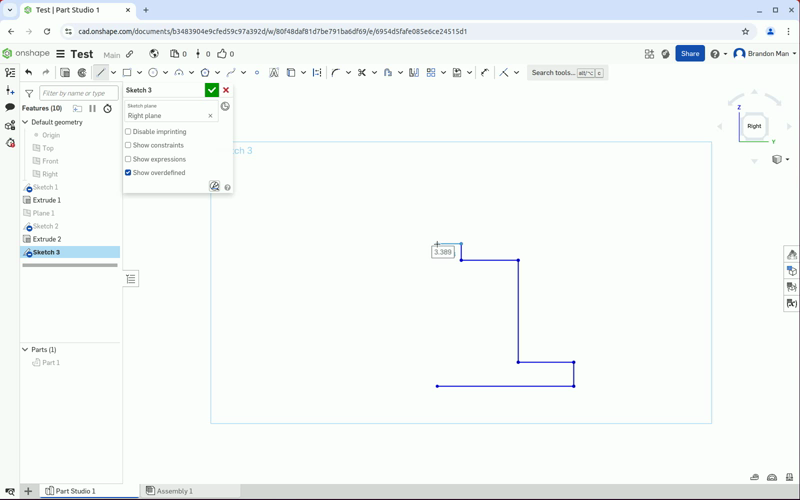
key_down(shift)
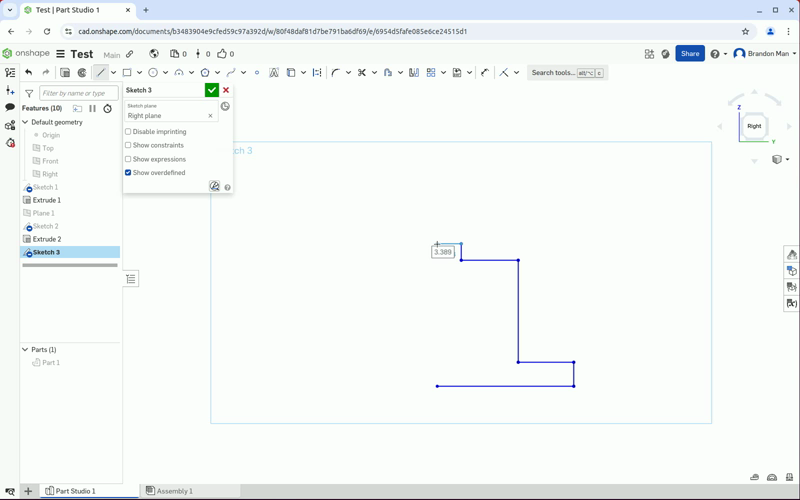
mouse_move(437, 386)
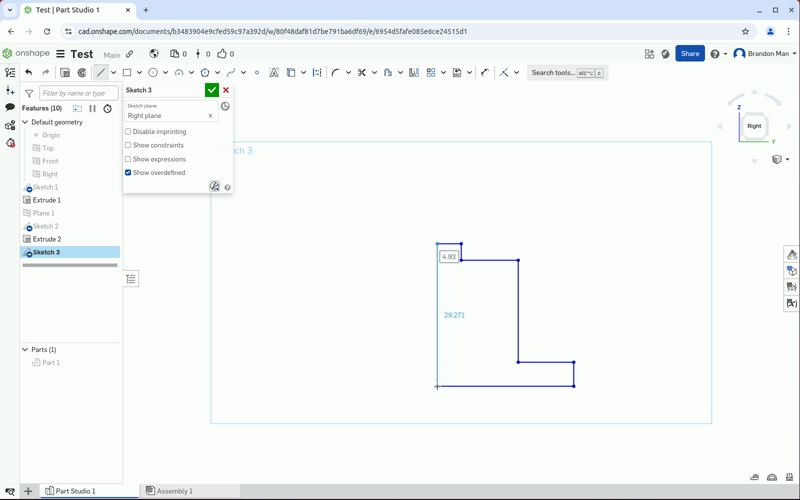
key_up(shift)
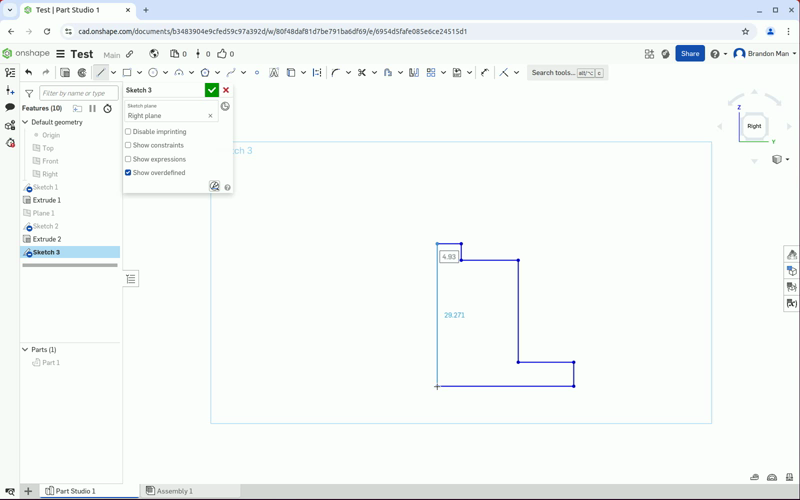
click(437, 386)
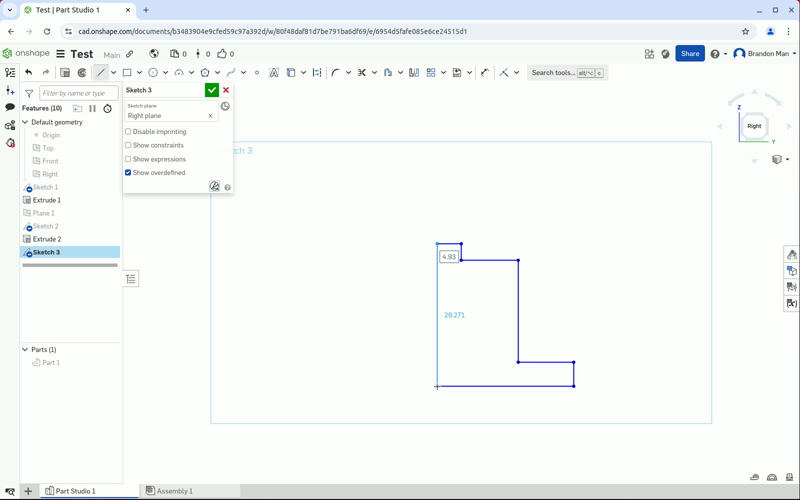
key(esc)
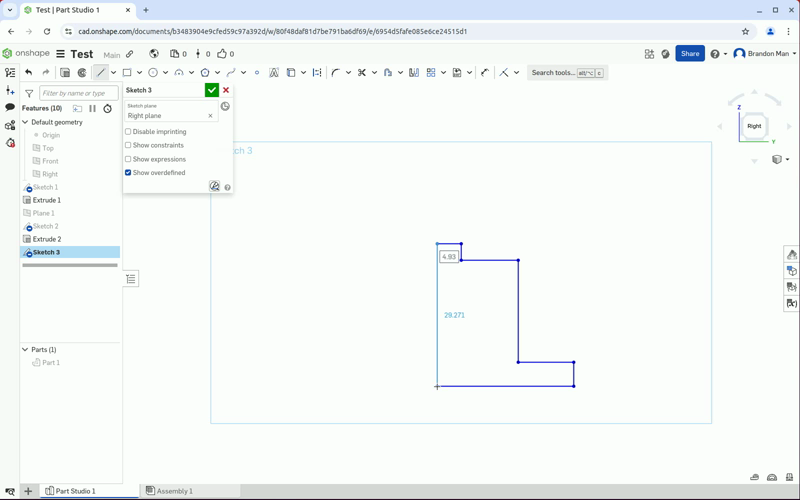
mouse_move(534, 376)
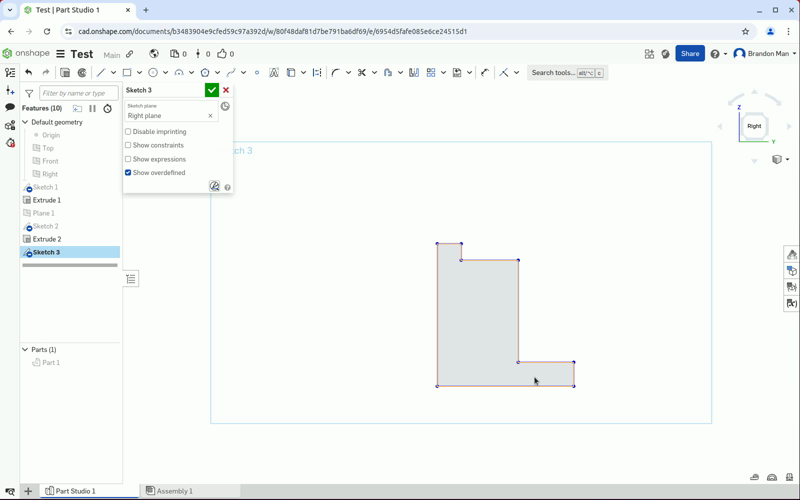
click(534, 376)
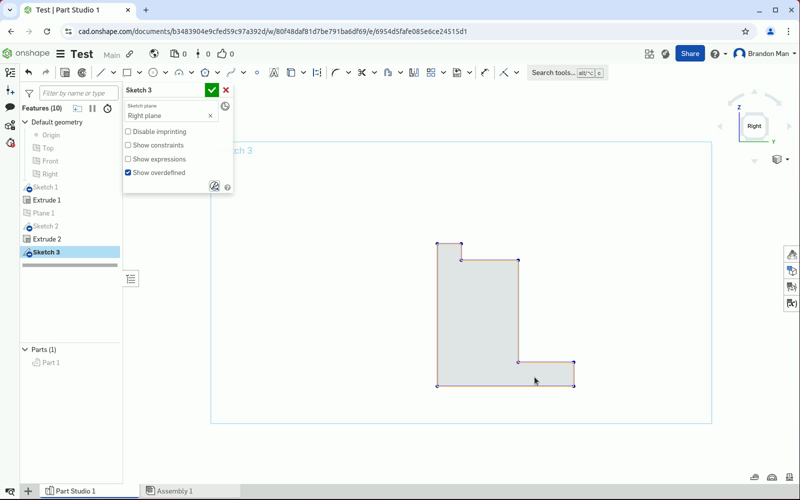
mouse_move(73, 352)
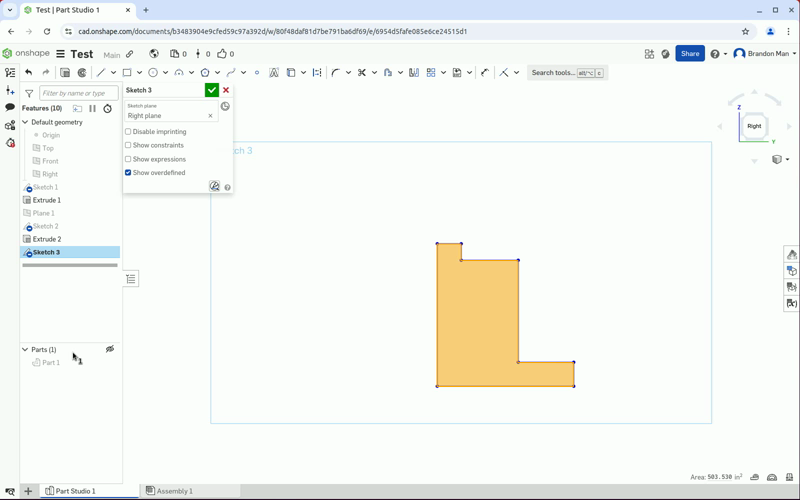
key(shift+y)
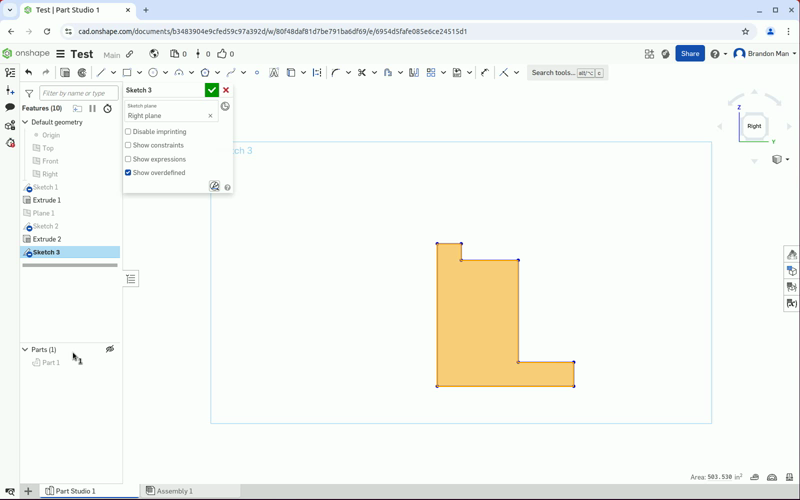
key(shift+e)
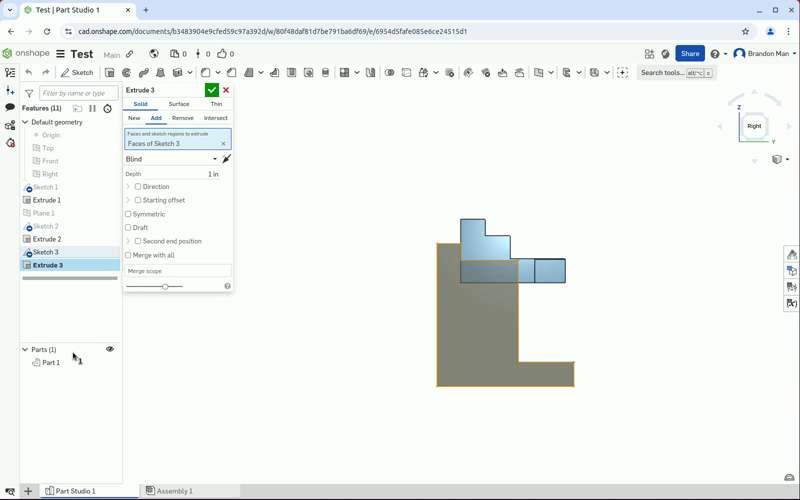
mouse_move(143, 106)
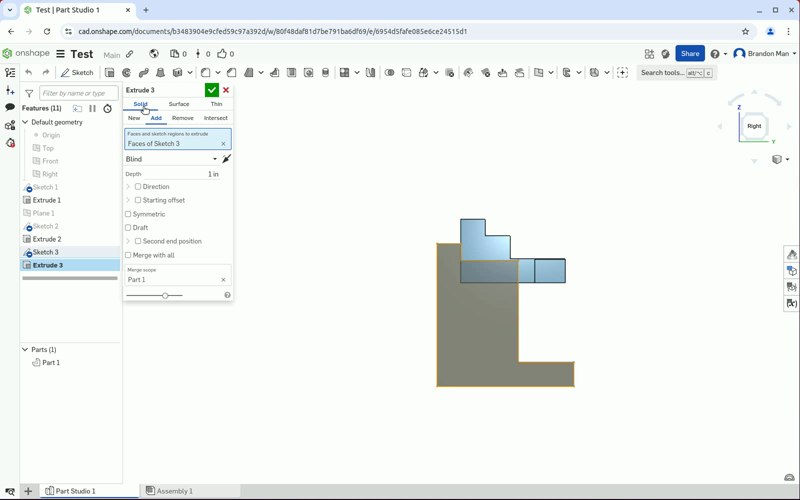
click(143, 106)
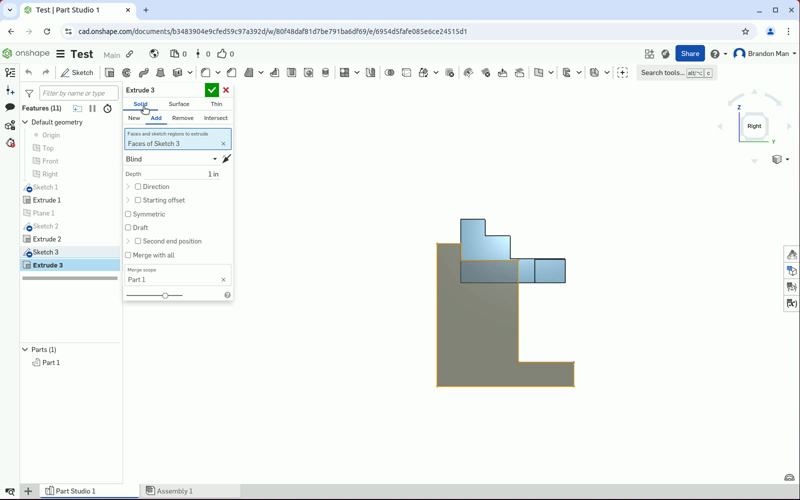
mouse_move(137, 120)
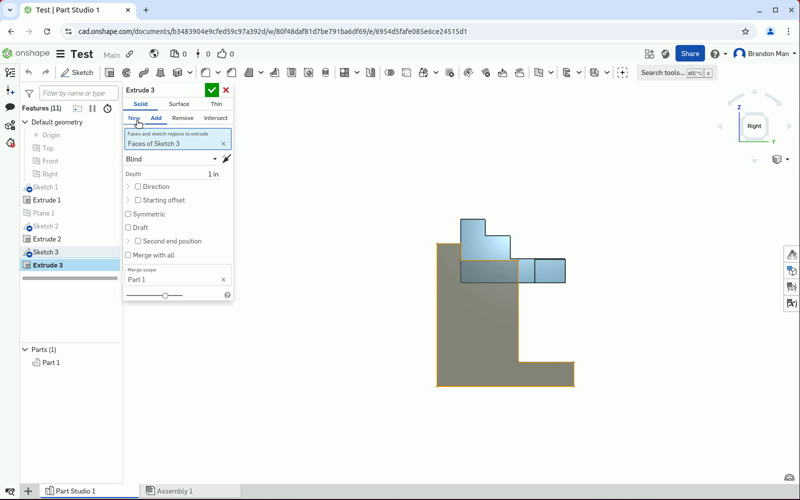
click(137, 120)
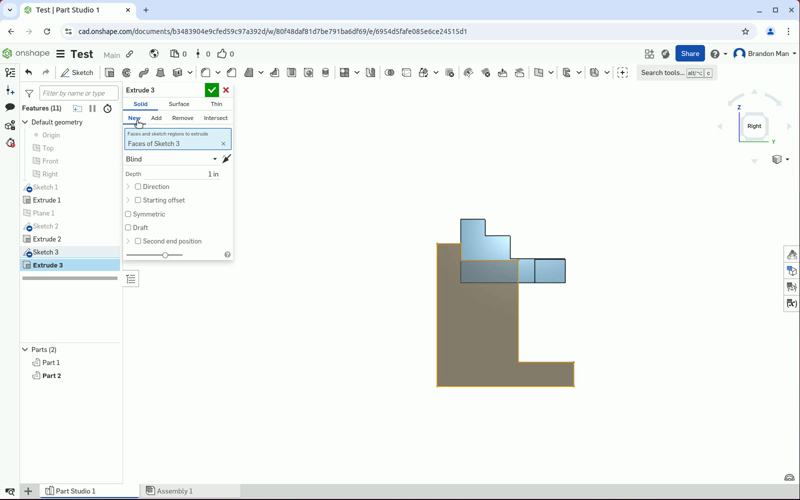
key(tab, 4)
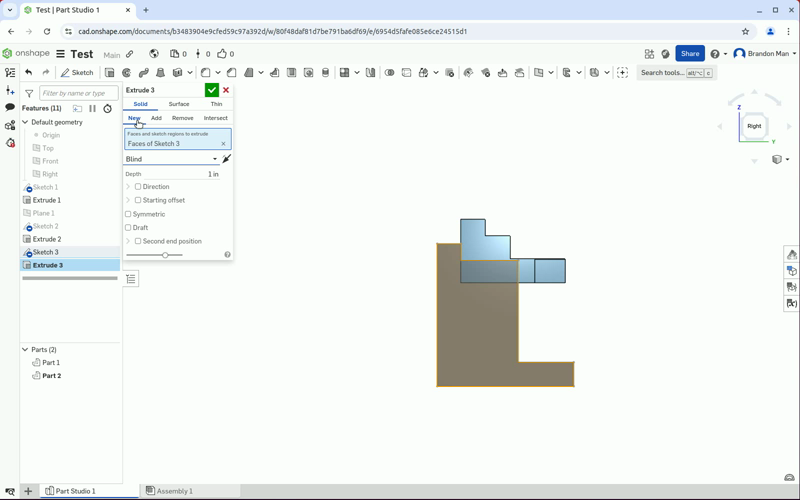
text(14.683)
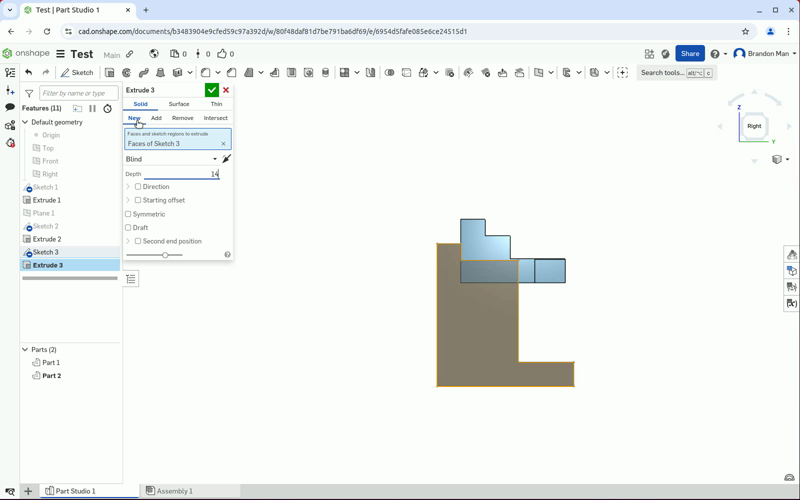
key(enter)
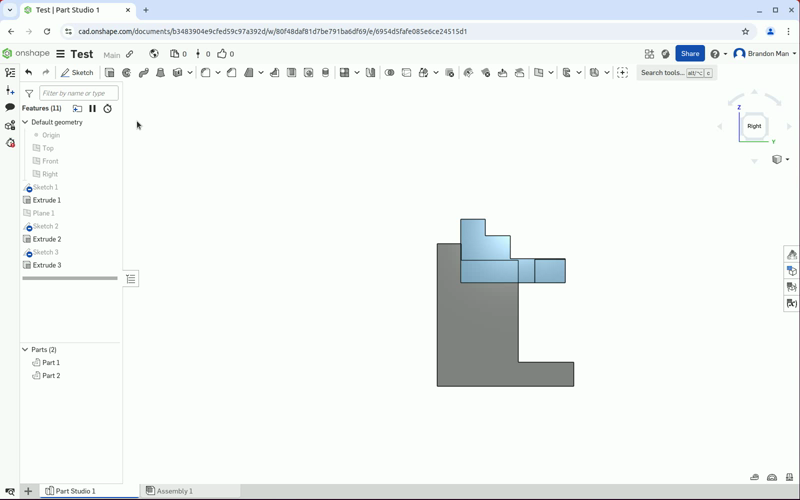
key(shift+h)
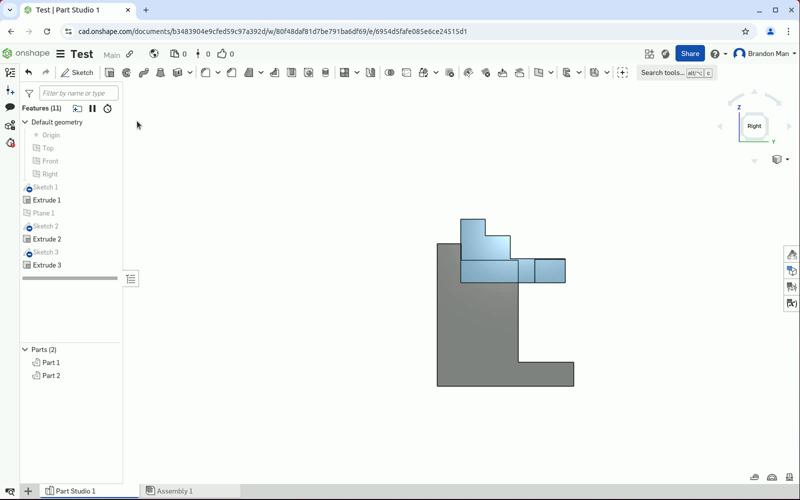
key(shift+h)
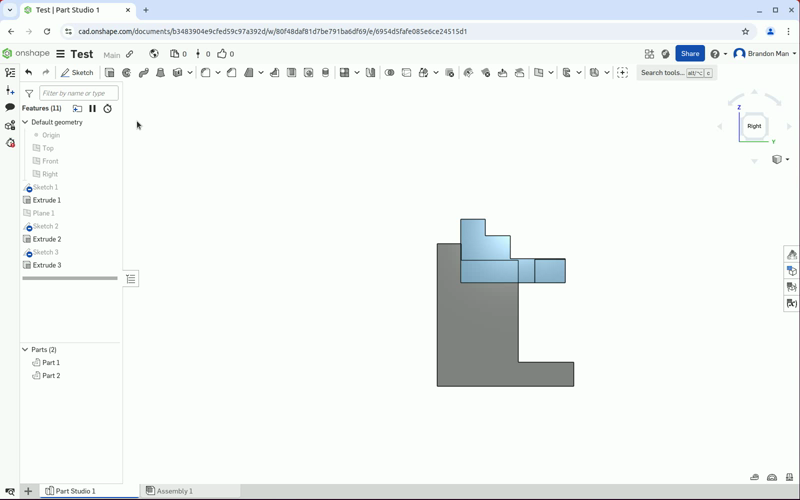
key(shift+7)
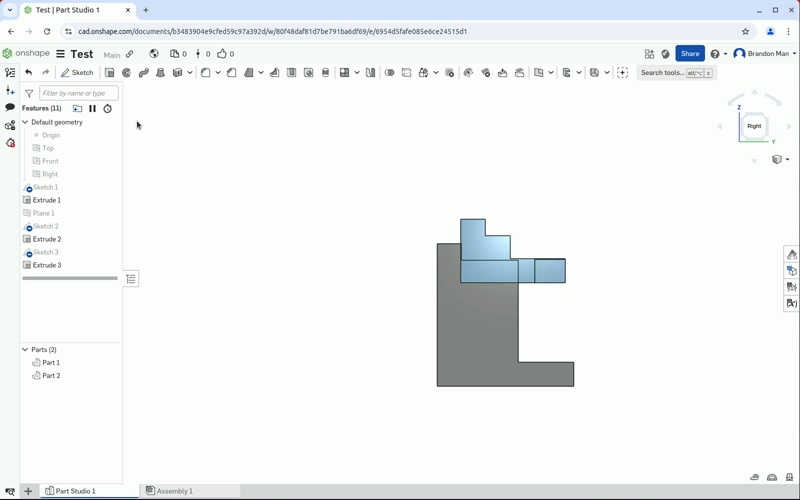
key(right, 2)
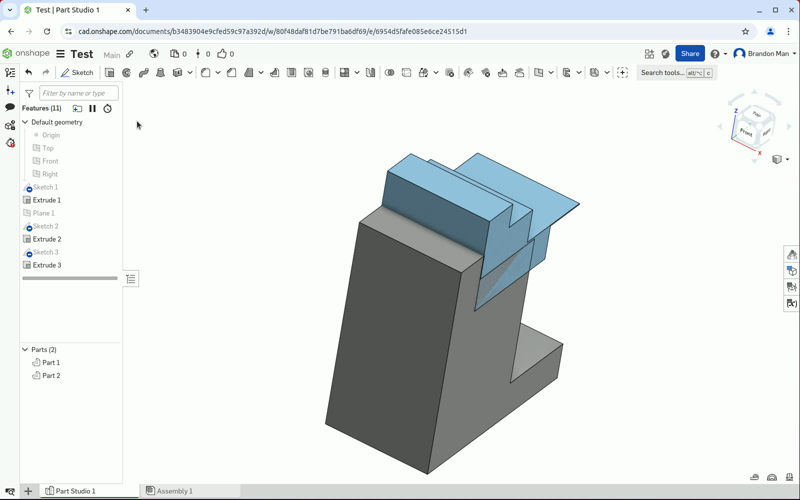
key(down, 2)
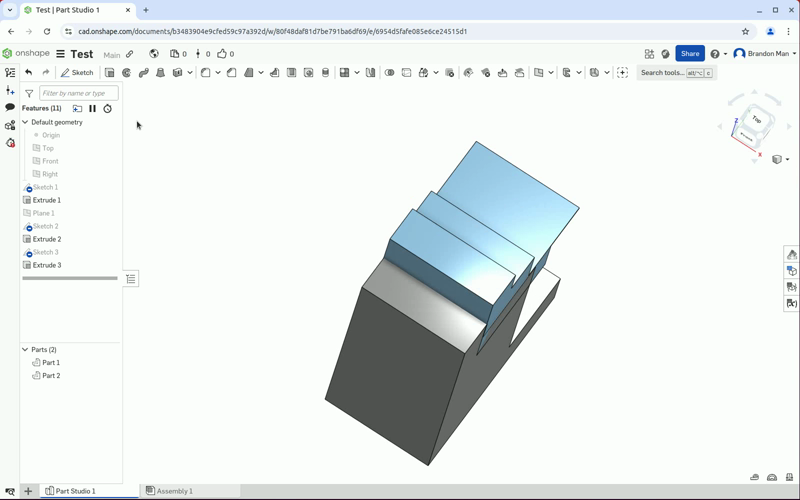
key(up, 2)
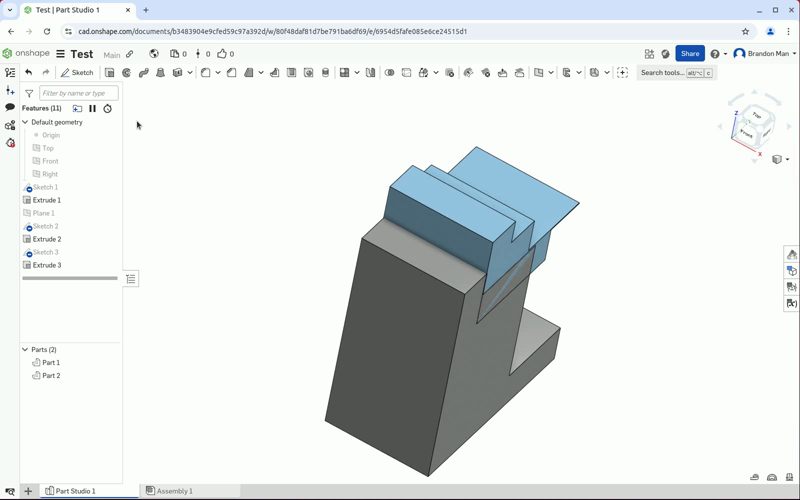
key(left, 2)
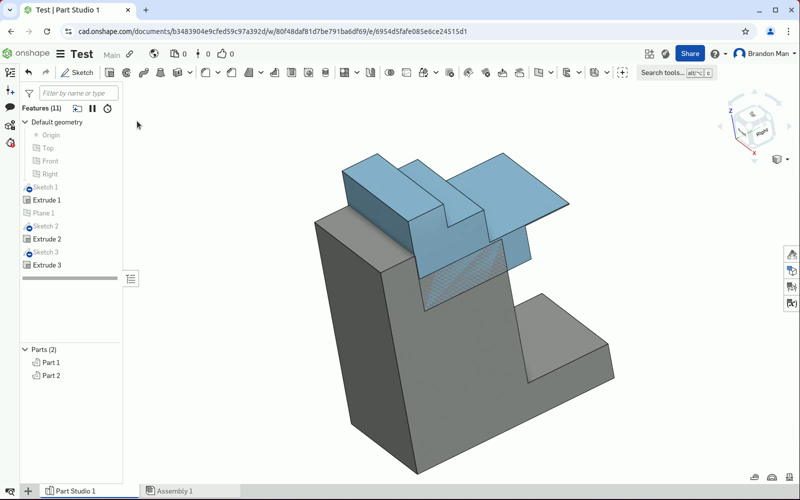
mouse_move(73, 189)
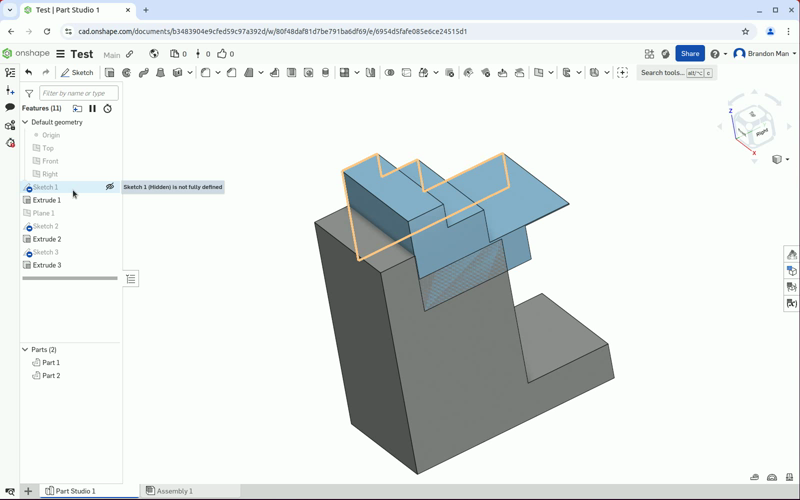
click(73, 189)